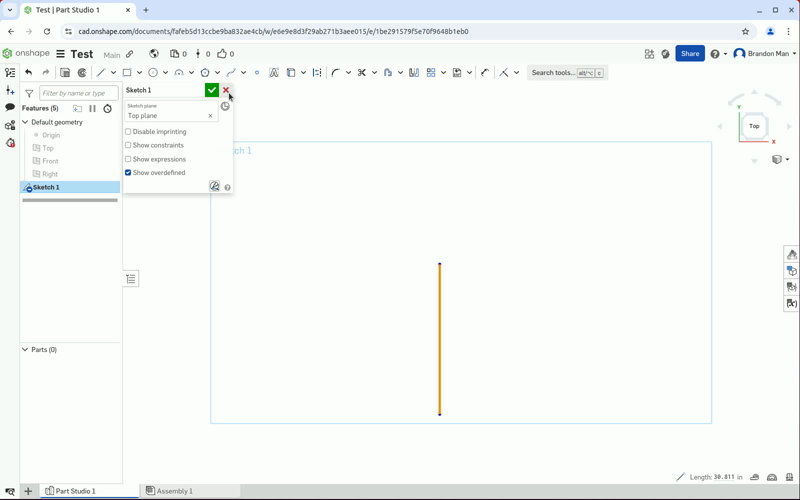
key(shift+h)
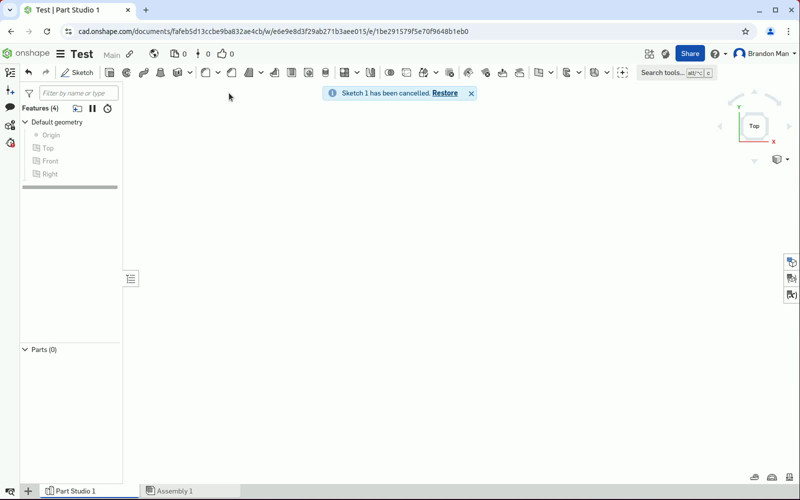
mouse_move(73, 352)
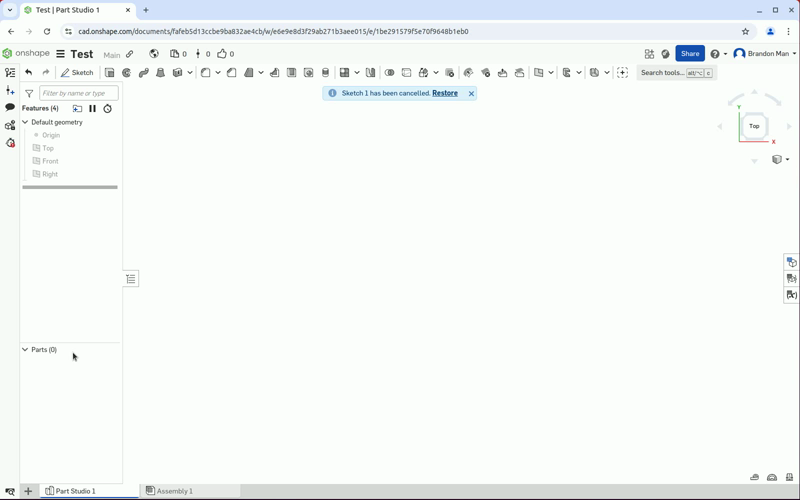
key(y)
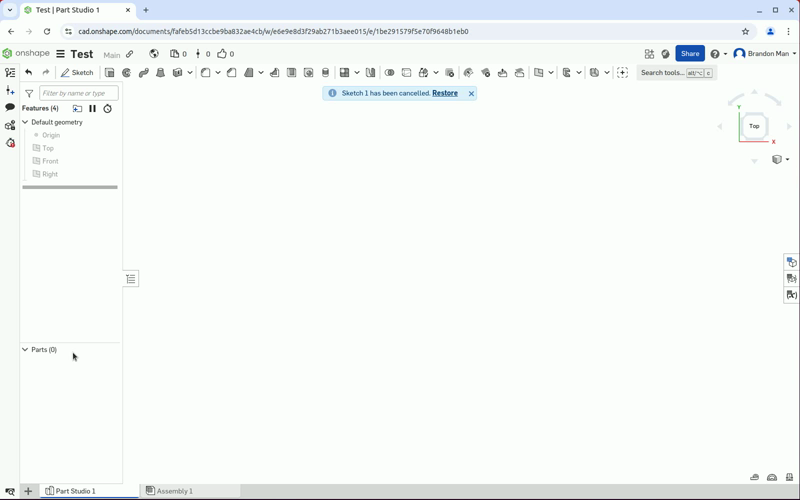
key(shift+p)
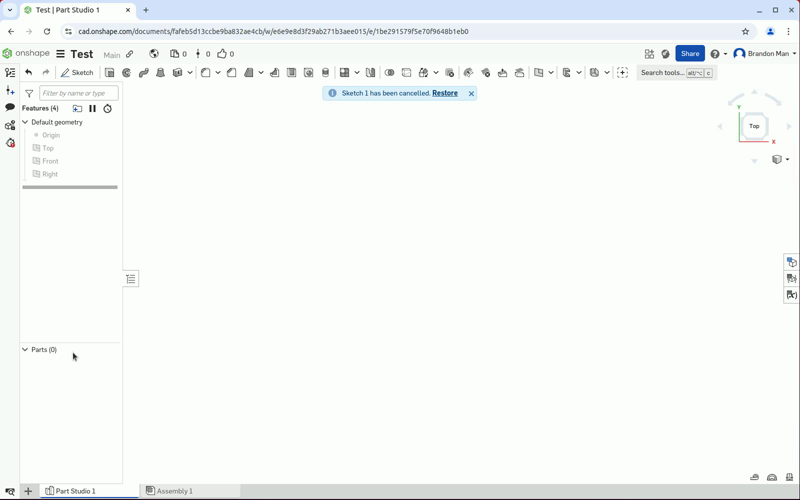
key(space)
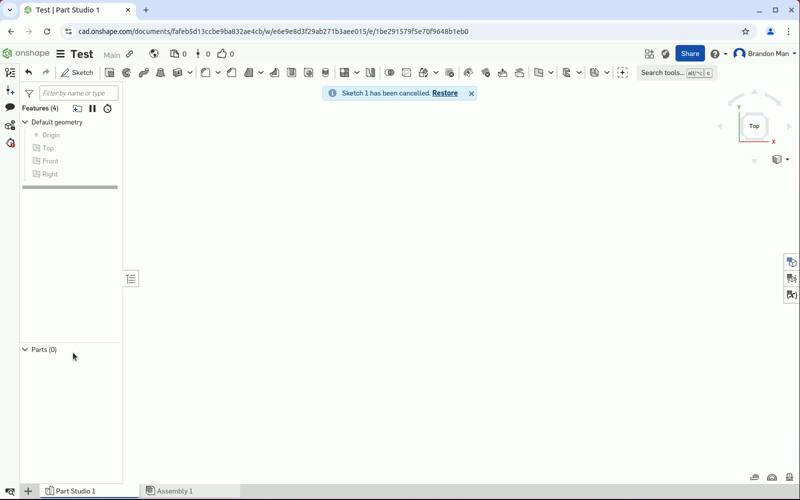
key_down(shift)
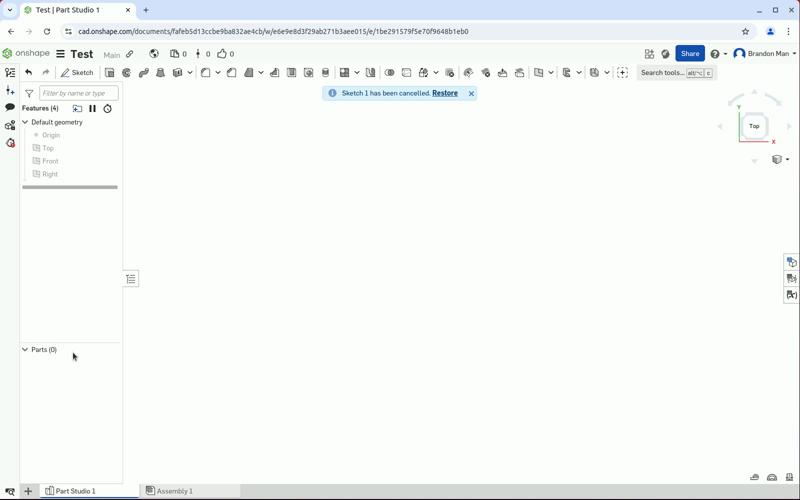
key(up)
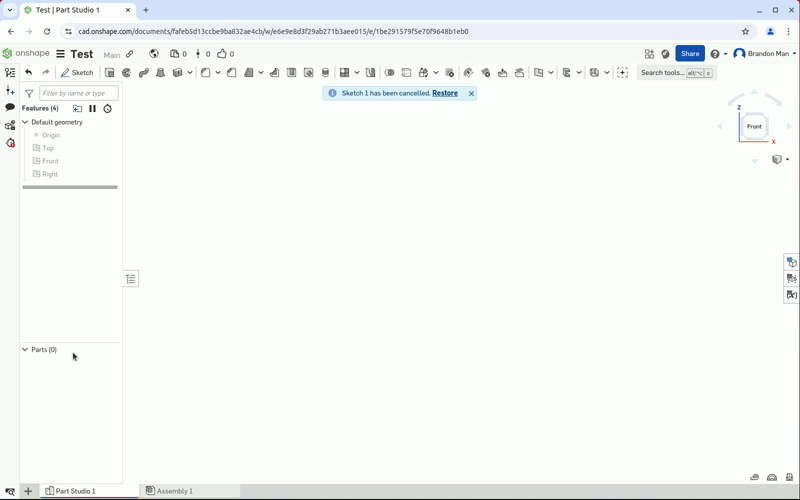
key_up(shift)
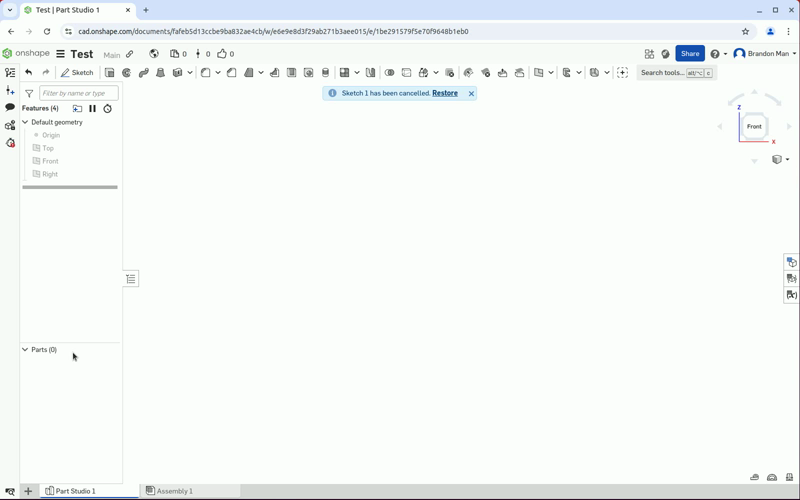
mouse_move(73, 352)
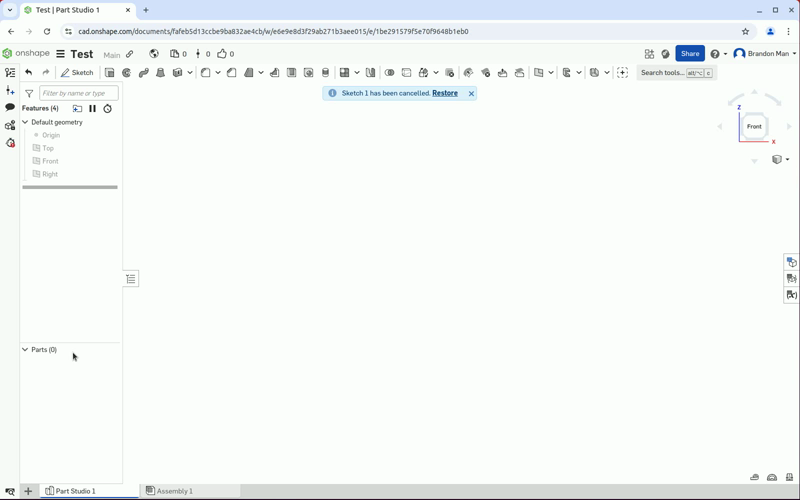
key(shift+y)
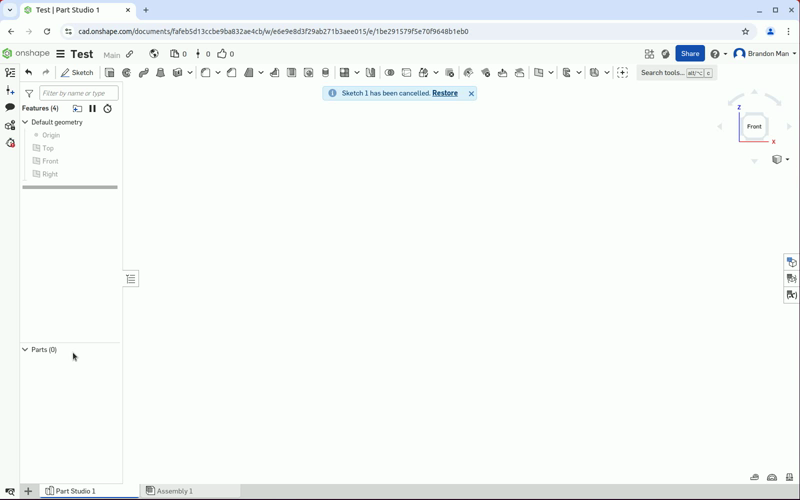
key(shift+s)
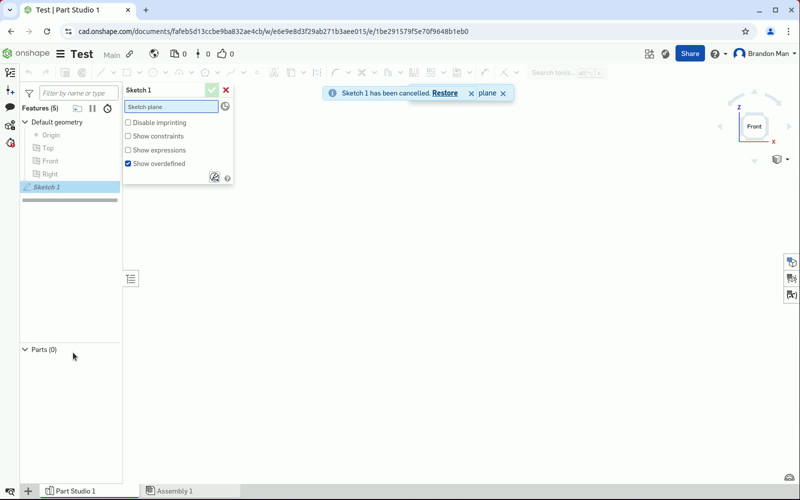
mouse_move(73, 163)
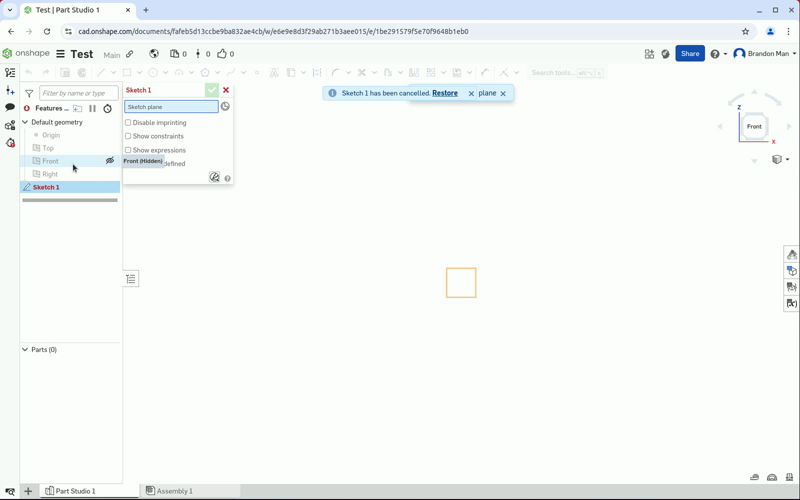
click(73, 163)
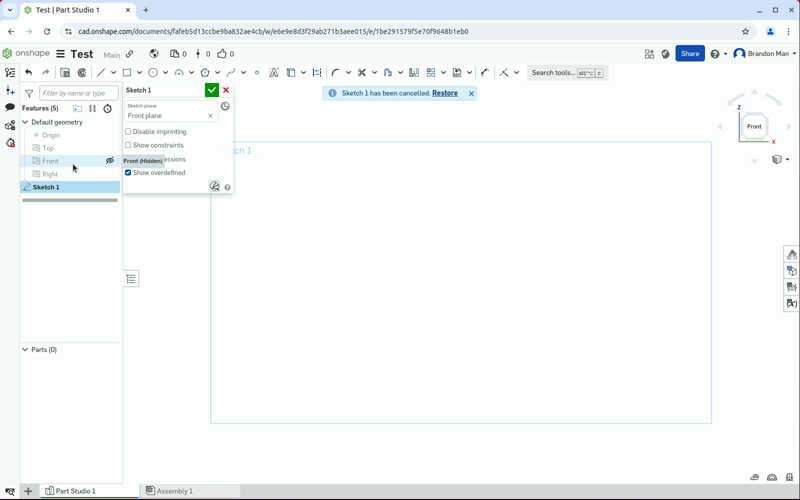
mouse_move(73, 352)
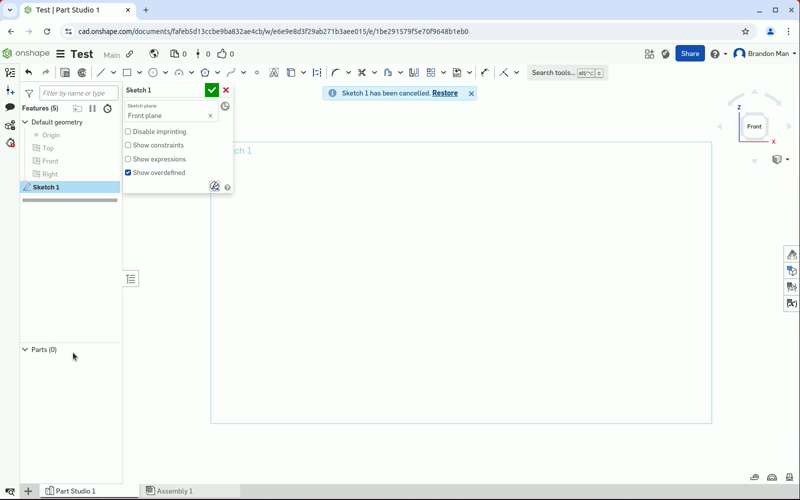
key(y)
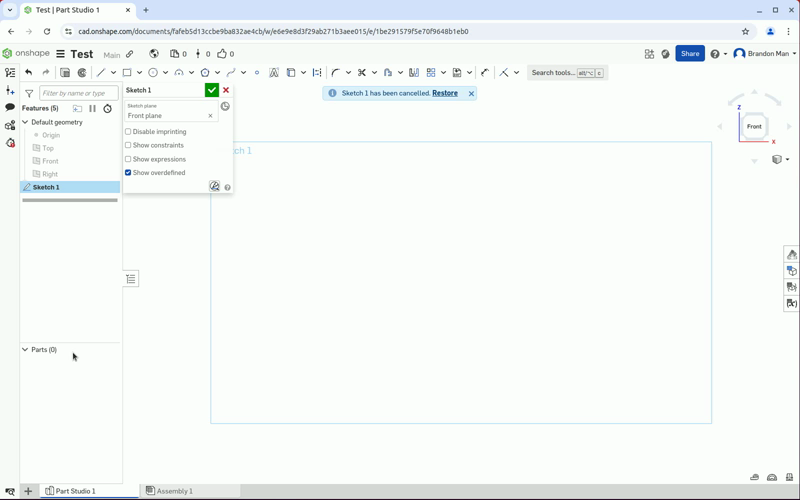
key(l)
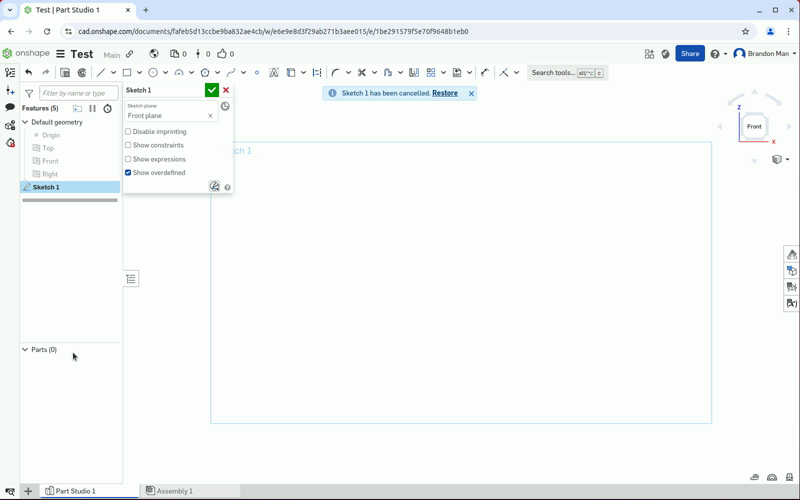
key_down(shift)
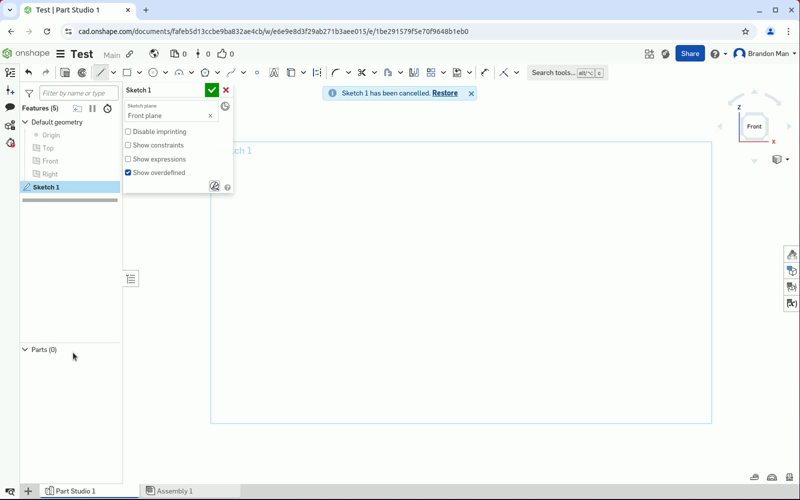
mouse_move(460, 339)
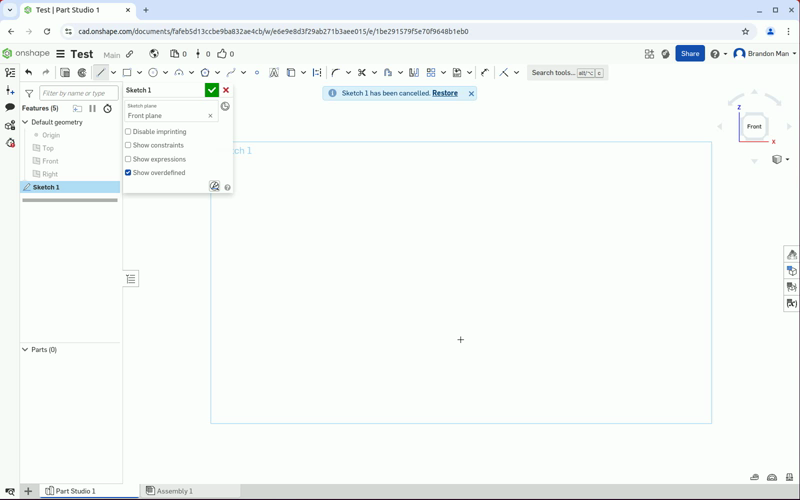
click(460, 339)
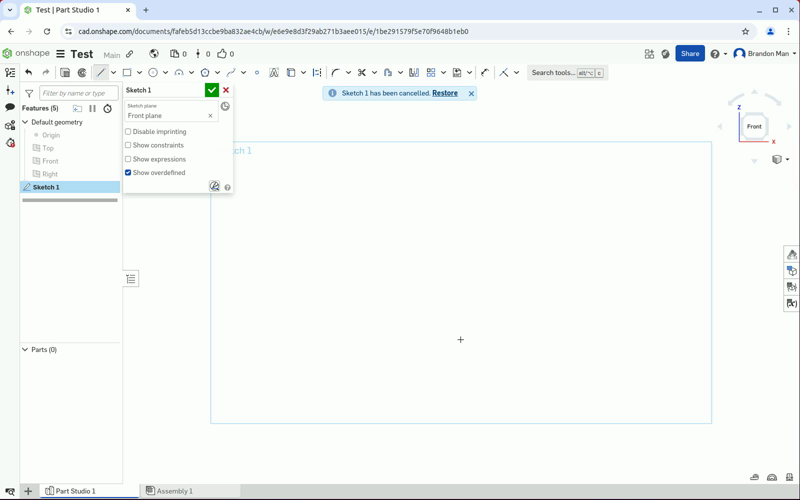
key_up(shift)
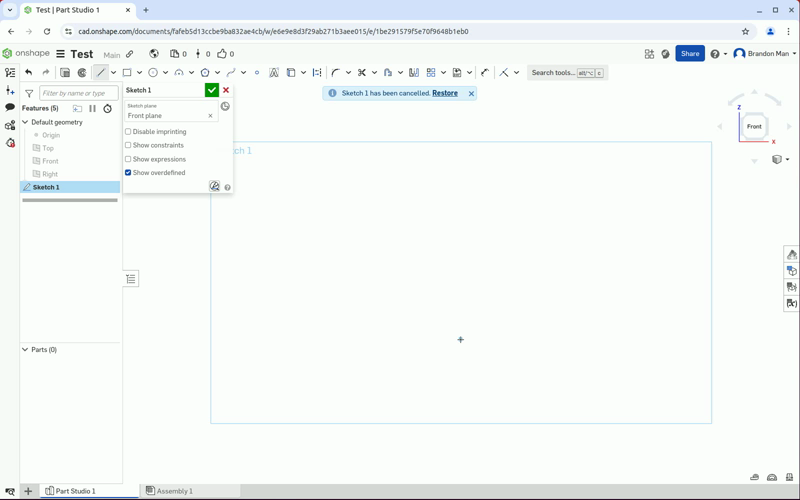
key_down(shift)
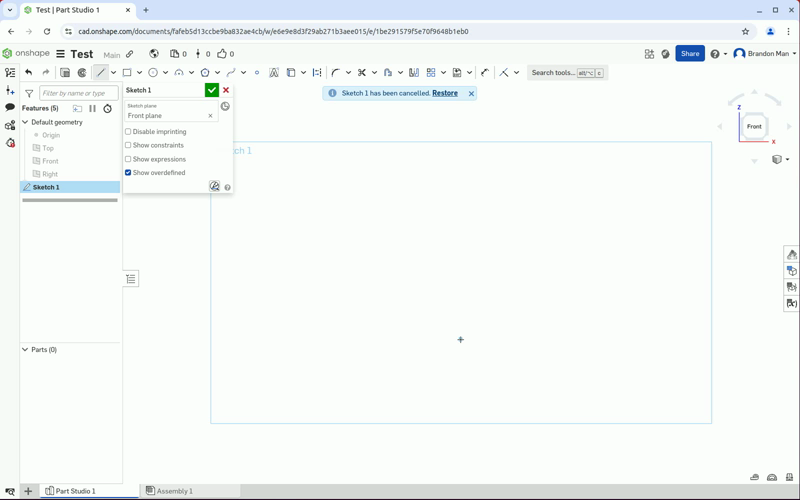
mouse_move(490, 339)
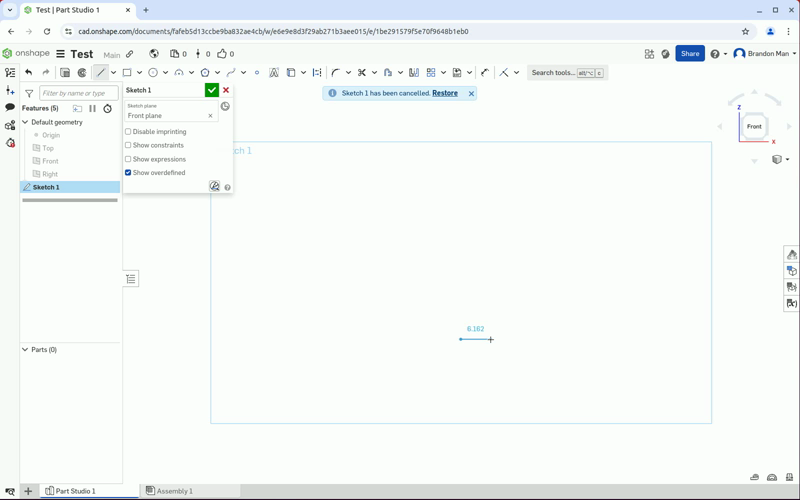
mouse_move(480, 339)
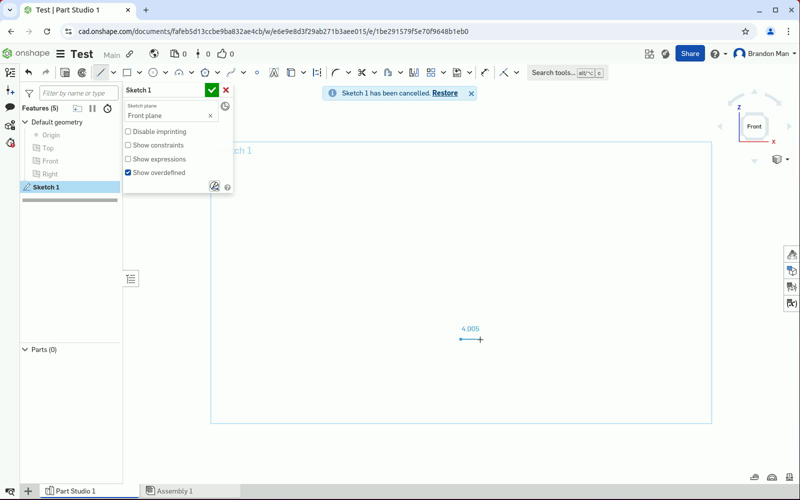
click(480, 339)
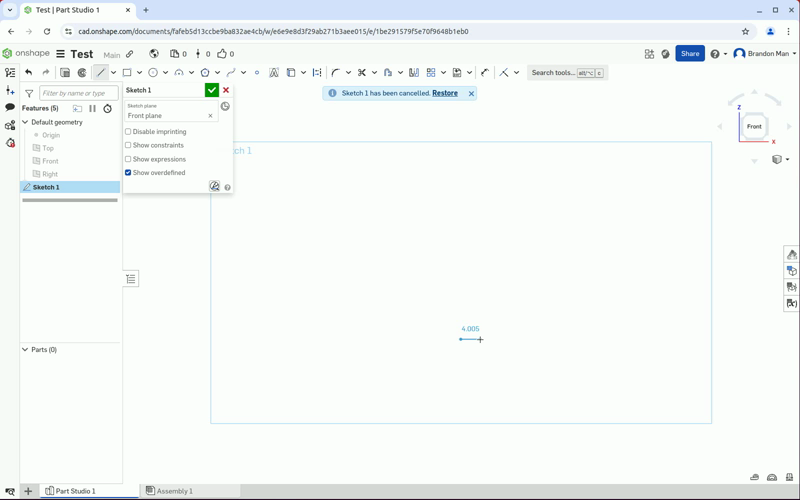
key_up(shift)
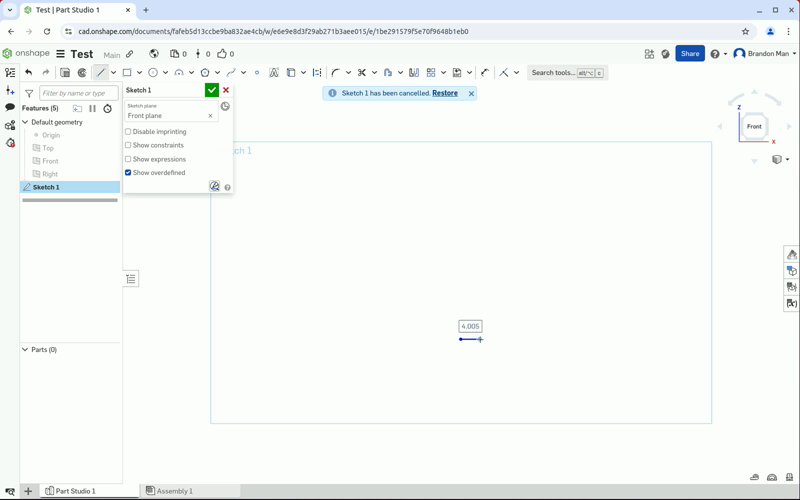
key_down(shift)
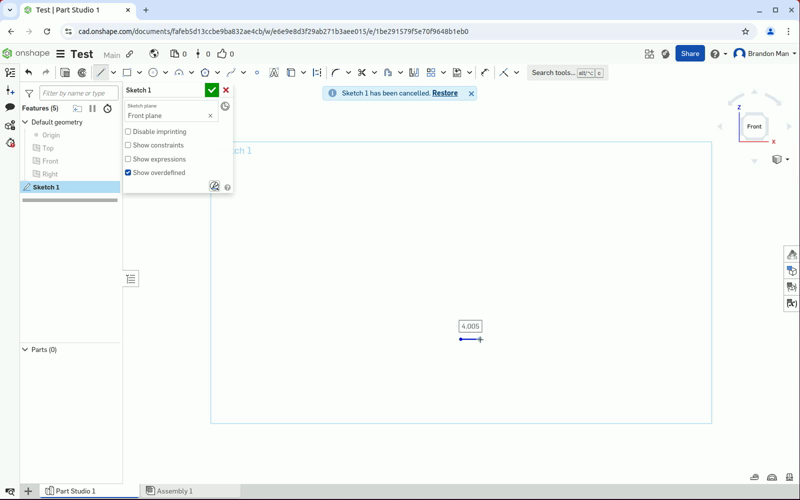
mouse_move(510, 339)
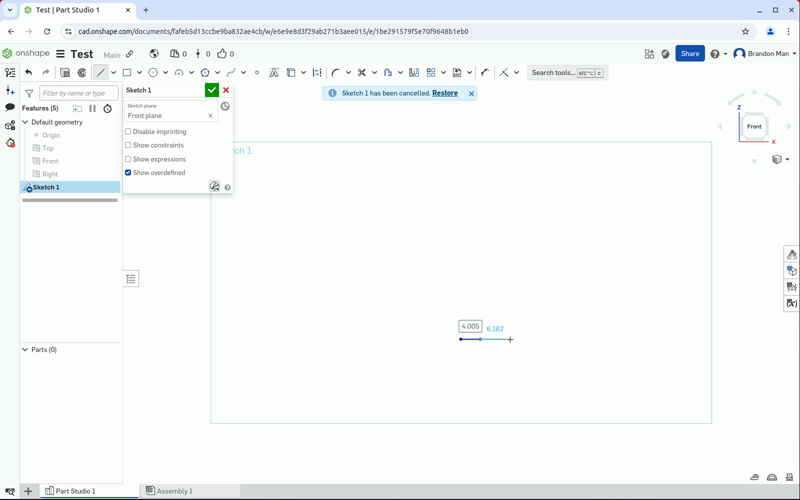
mouse_move(480, 282)
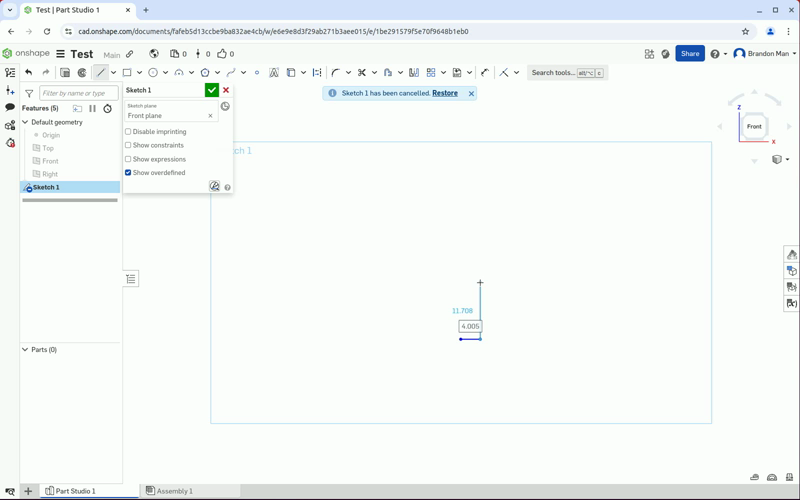
click(480, 282)
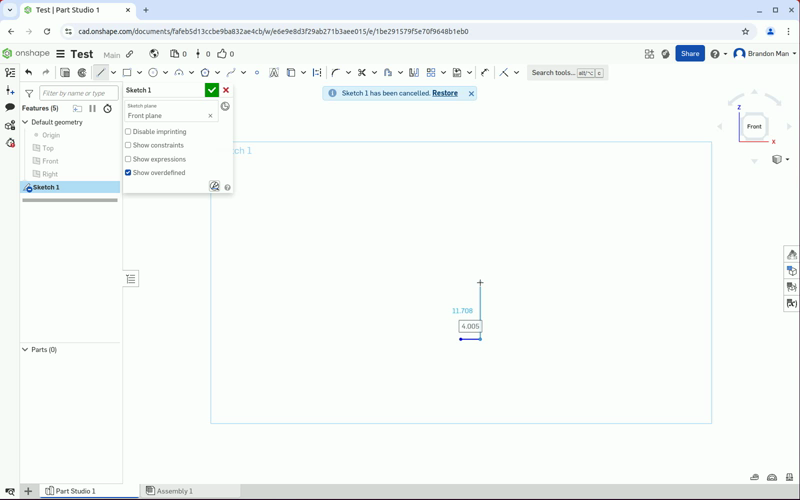
key_up(shift)
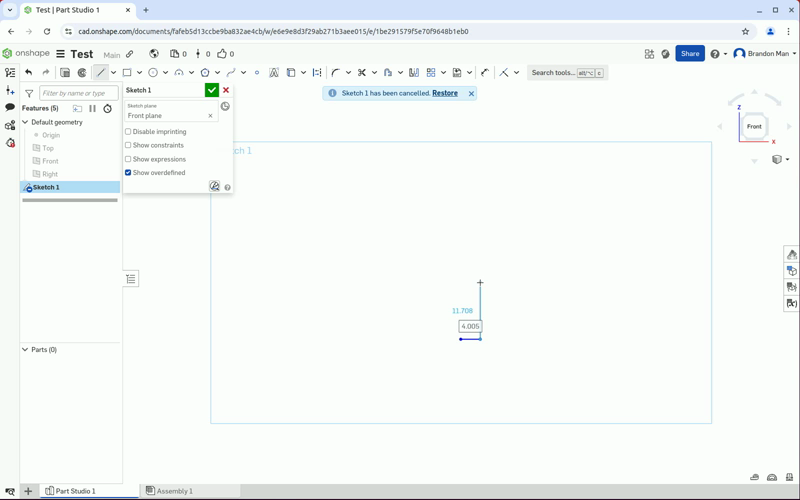
key_down(shift)
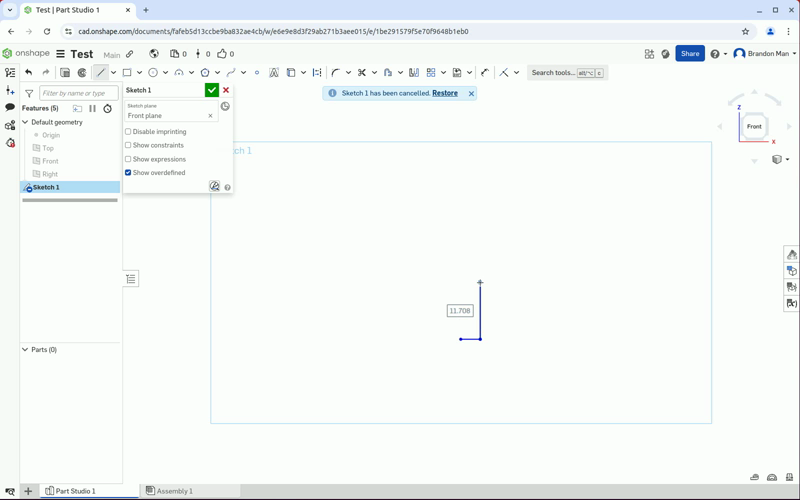
mouse_move(510, 282)
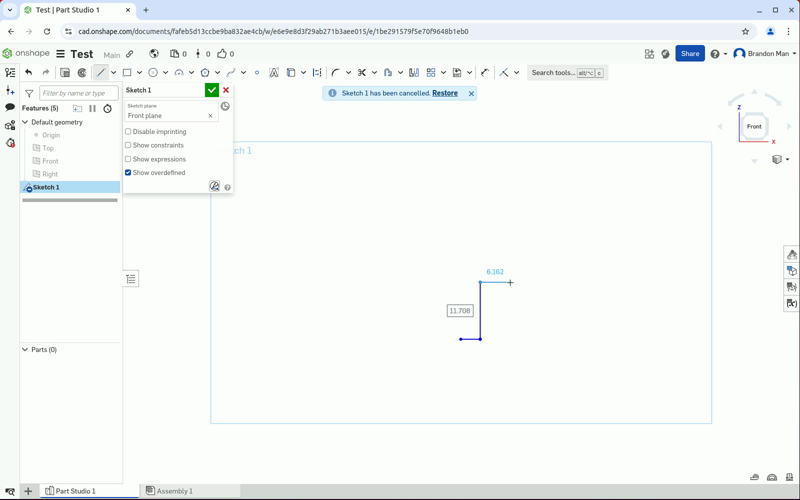
mouse_move(460, 282)
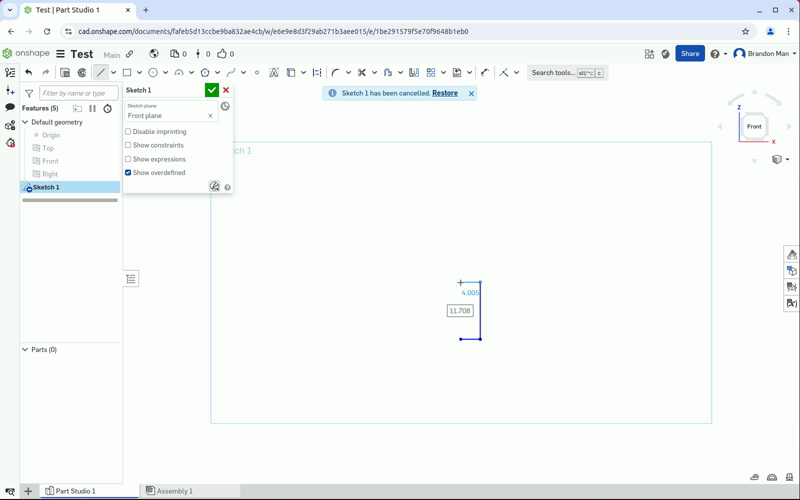
click(460, 282)
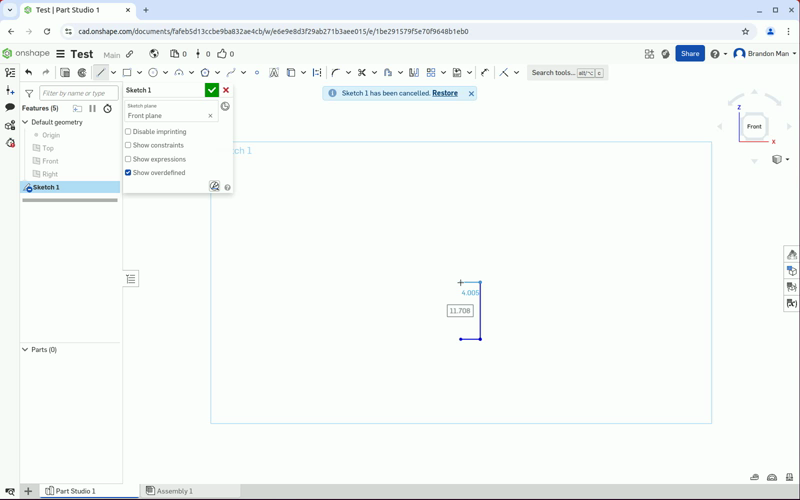
key_up(shift)
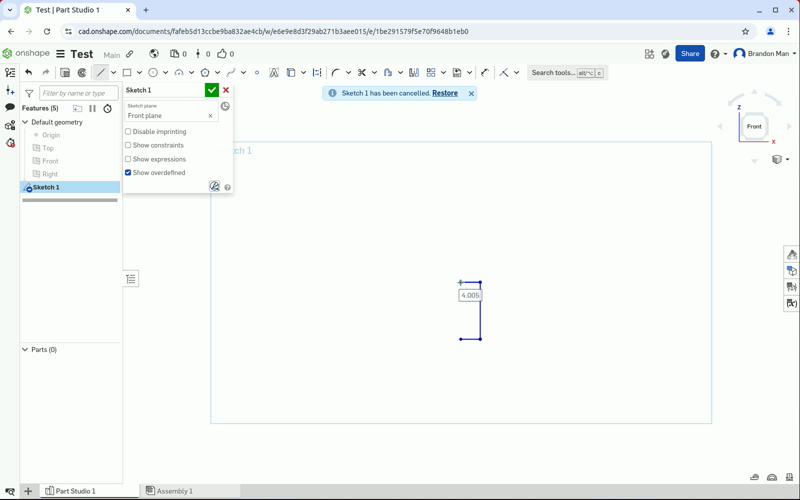
mouse_move(490, 282)
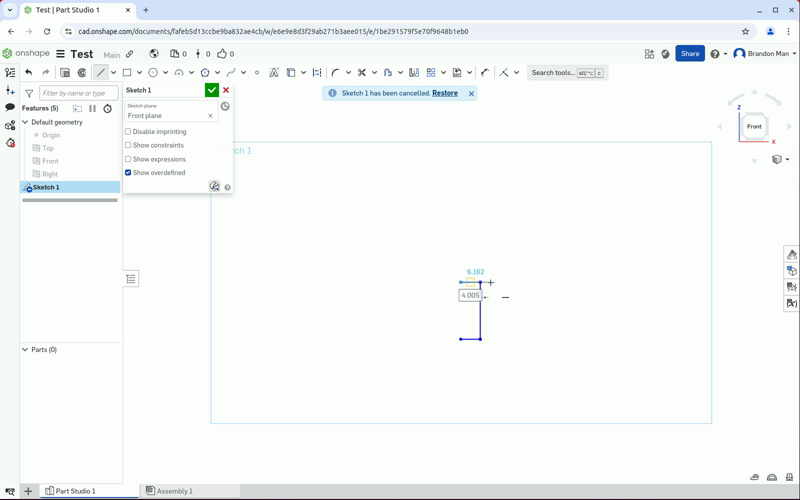
key_down(shift)
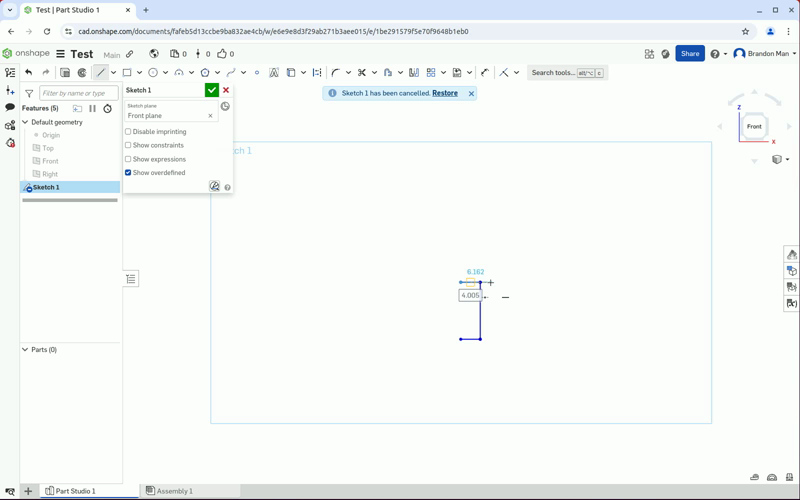
mouse_move(460, 339)
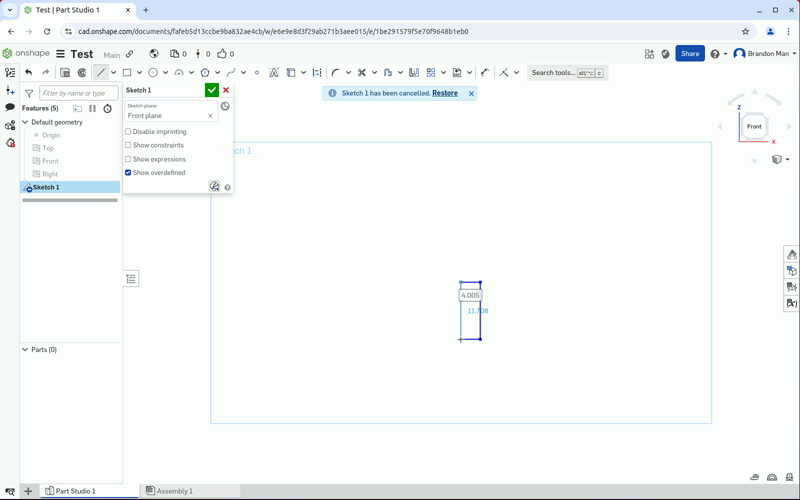
key_up(shift)
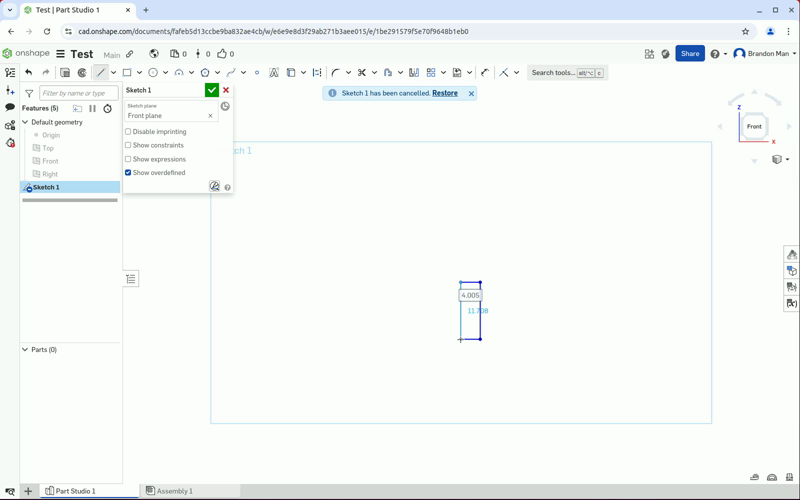
click(460, 339)
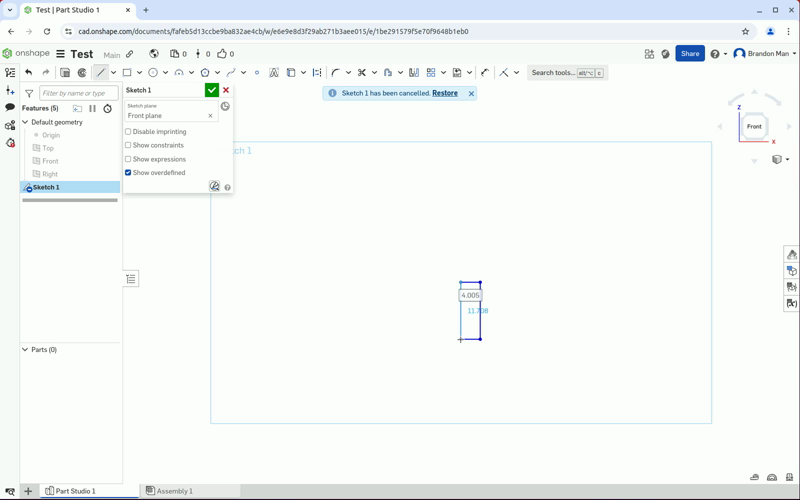
key(esc)
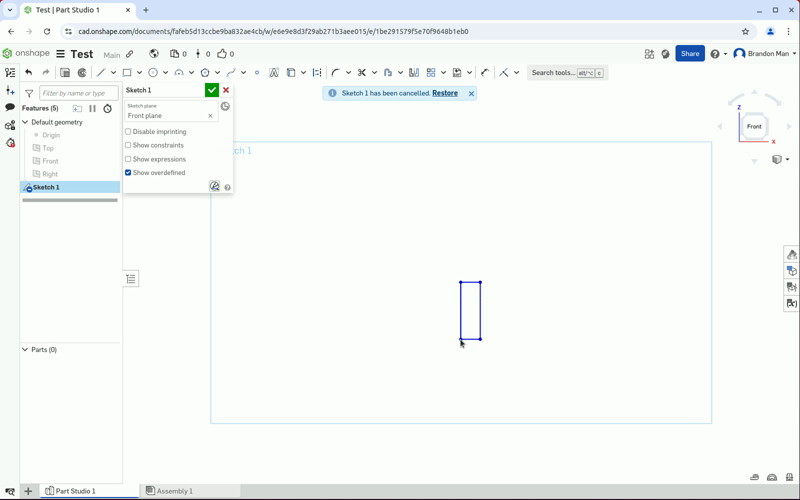
mouse_move(469, 322)
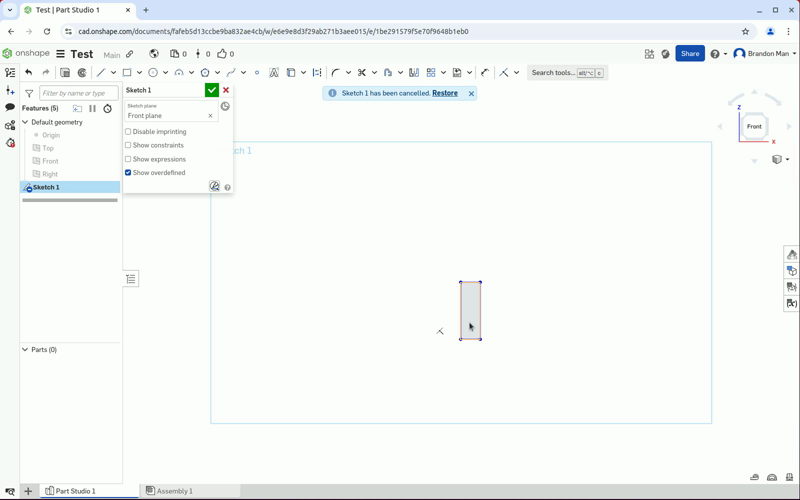
scroll(6)
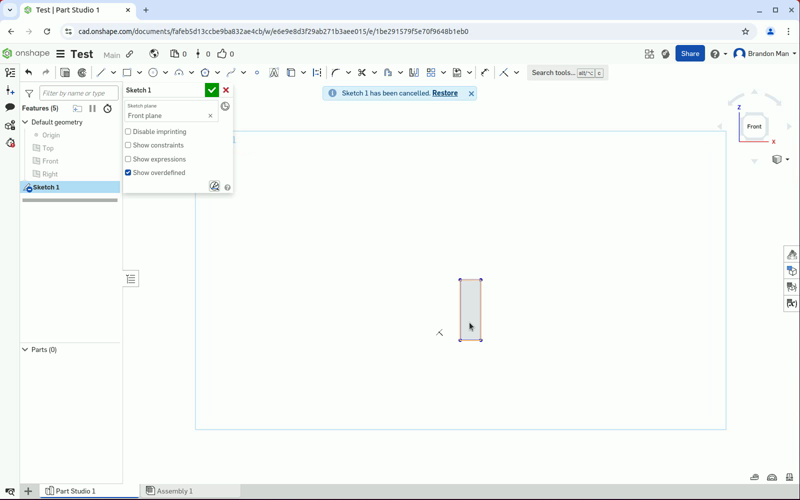
scroll(6)
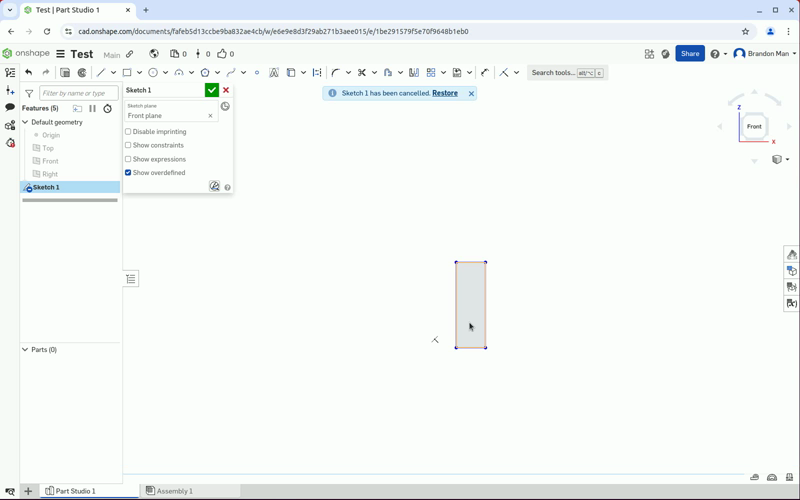
scroll(6)
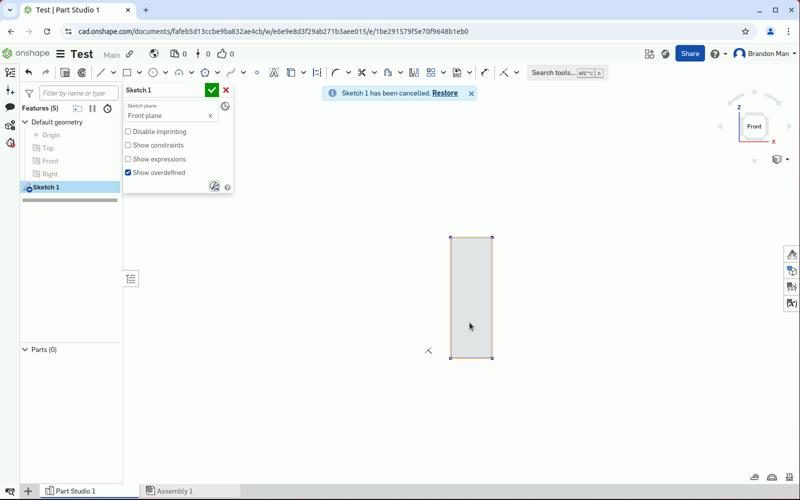
scroll(6)
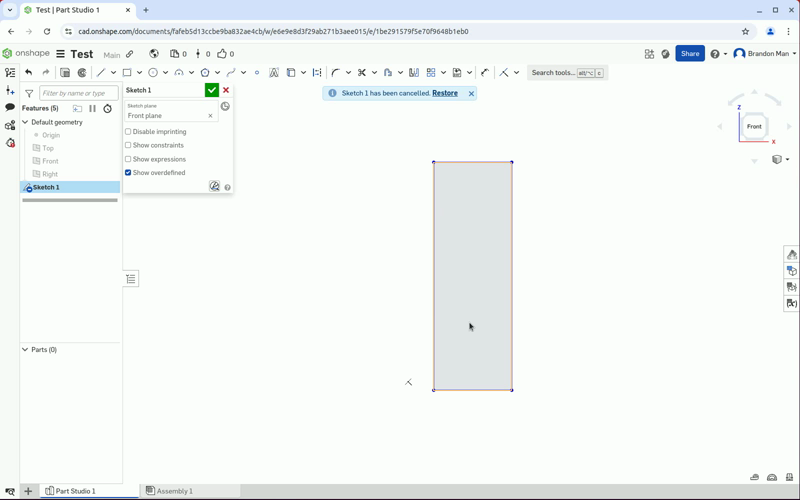
scroll(6)
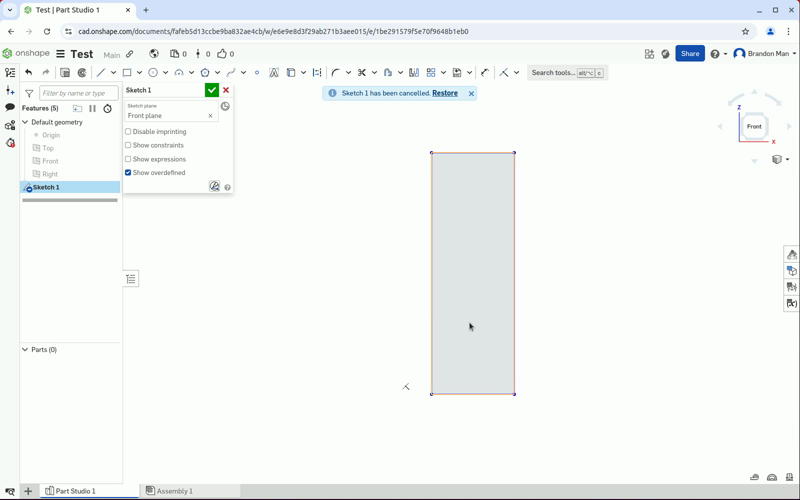
scroll(6)
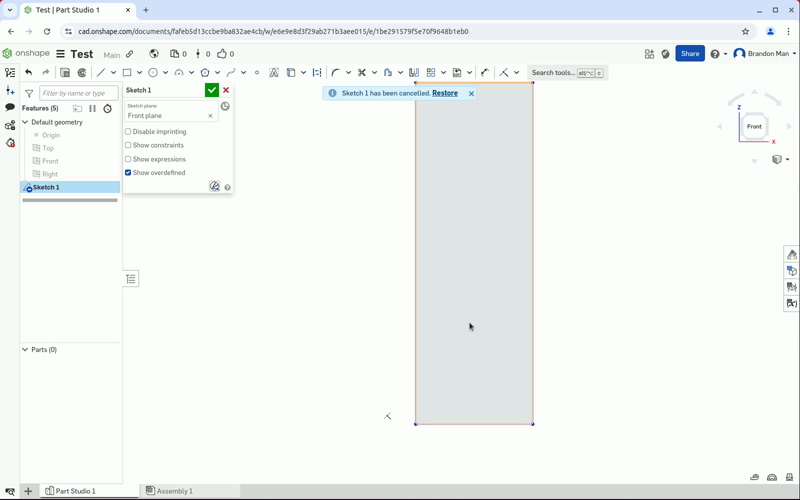
scroll(6)
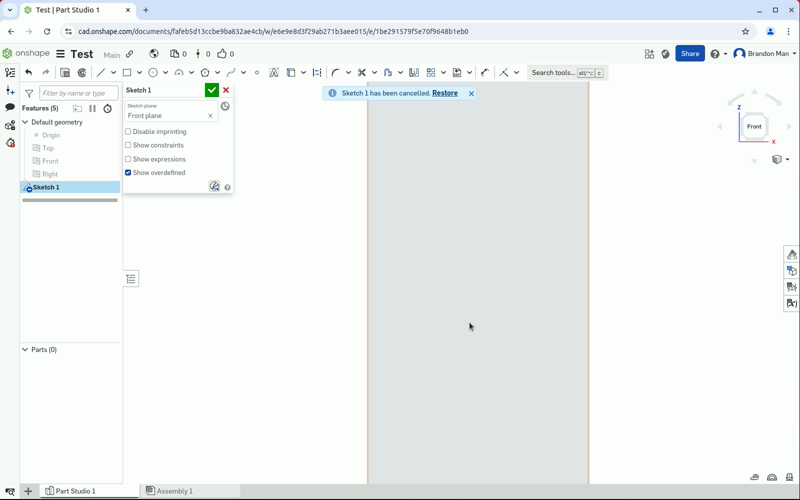
click(469, 322)
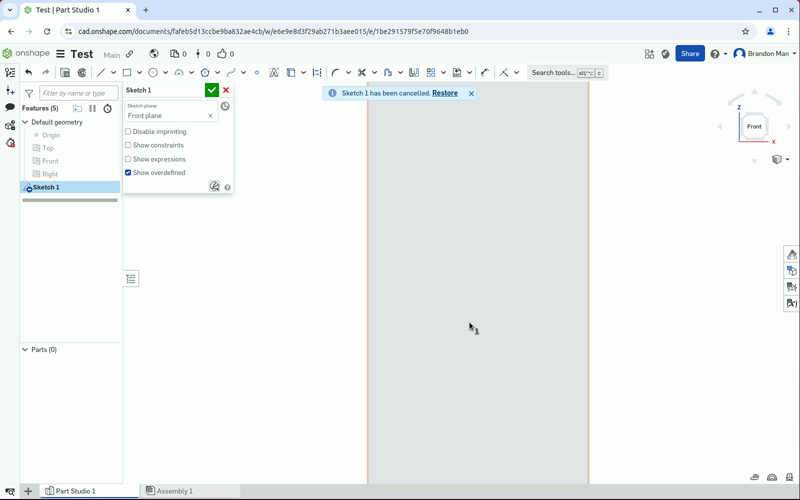
scroll(-6)
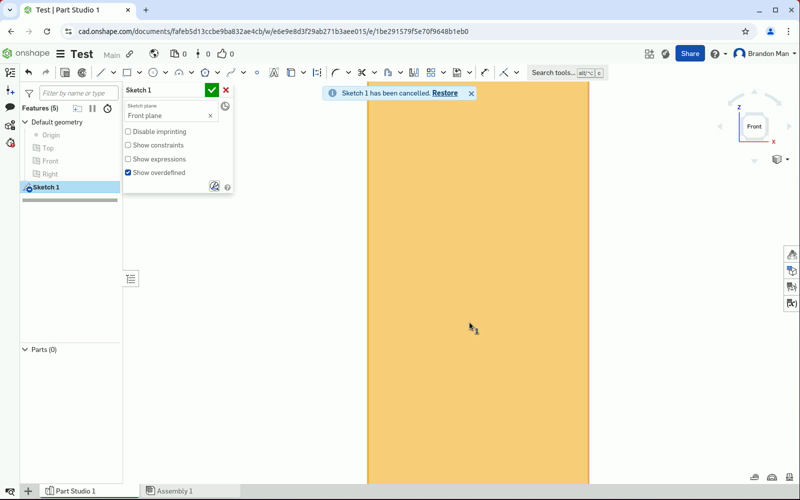
scroll(-6)
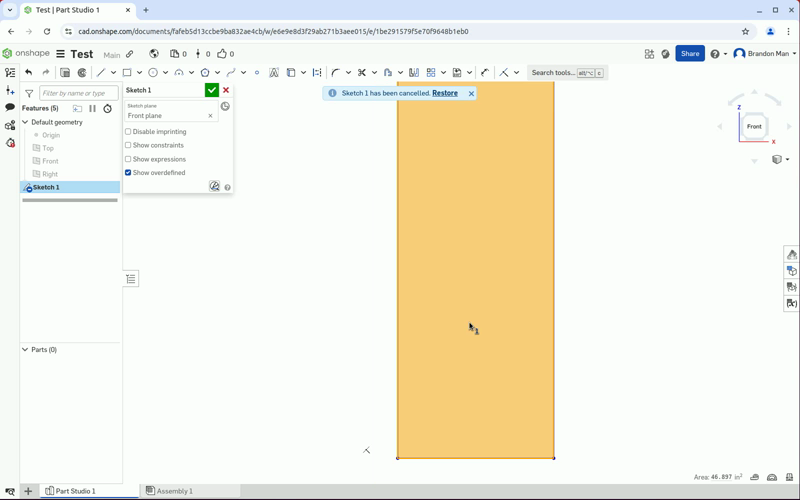
scroll(-6)
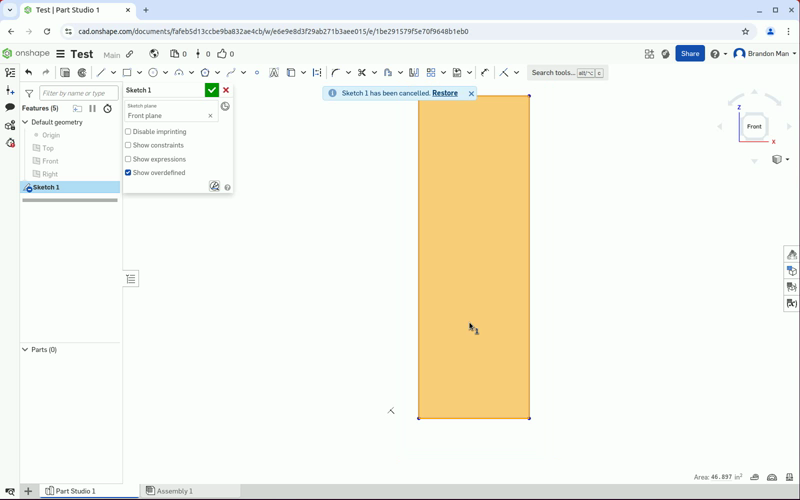
scroll(-6)
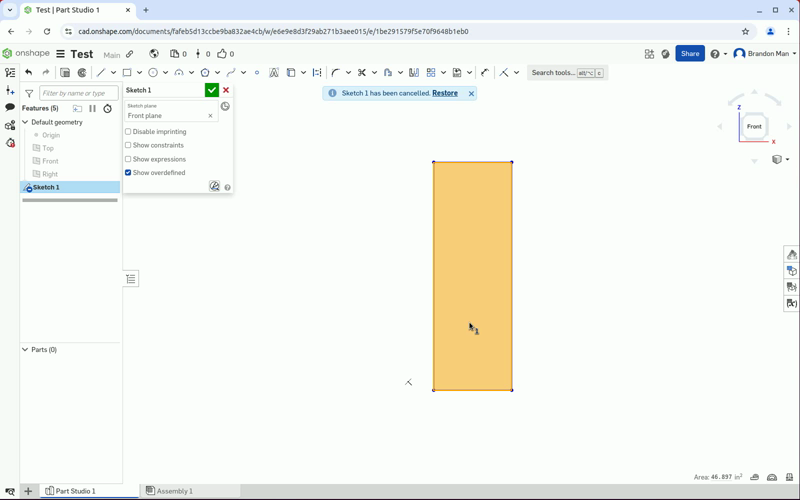
scroll(-6)
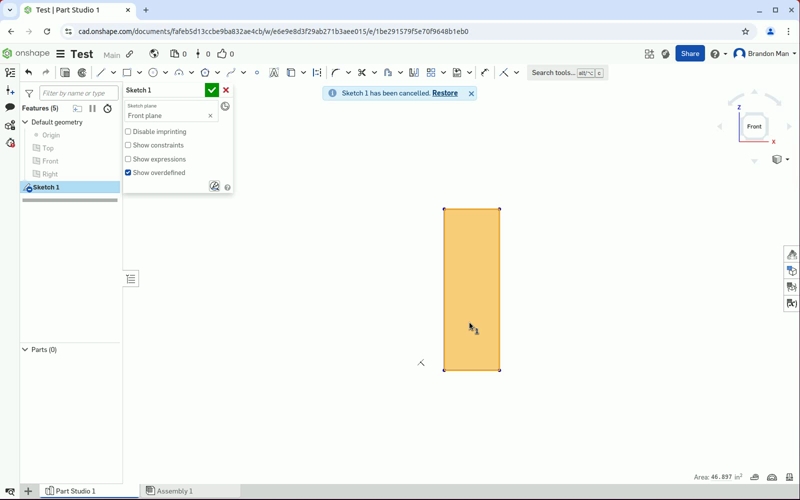
scroll(-6)
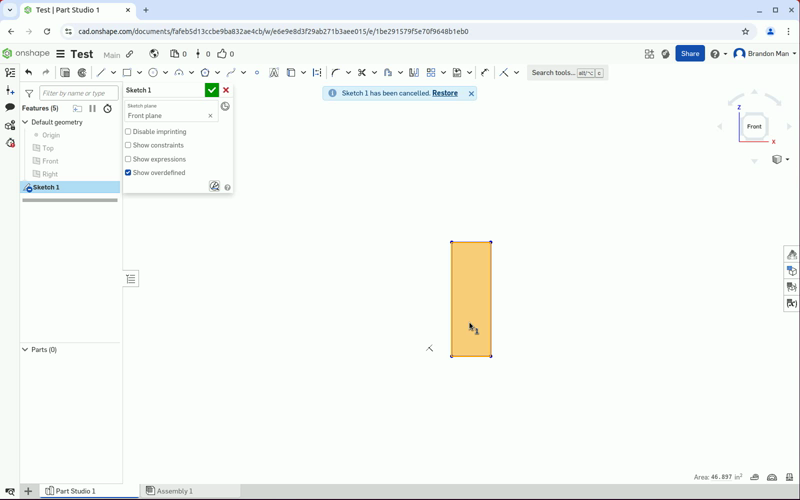
scroll(-6)
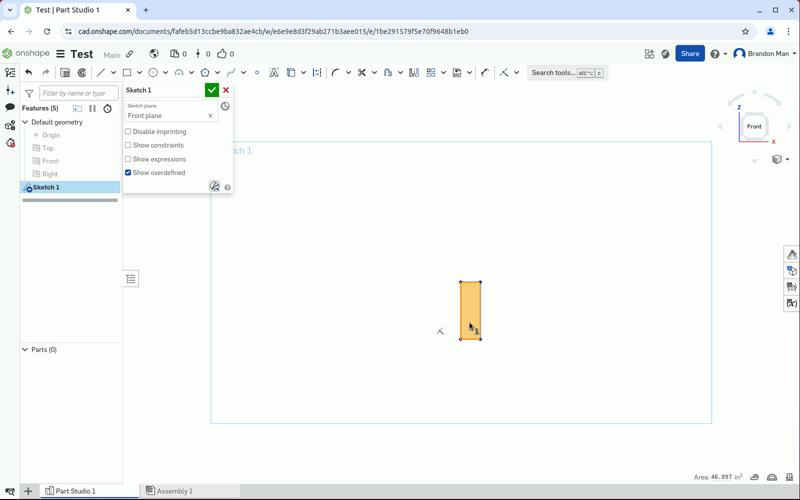
mouse_move(73, 352)
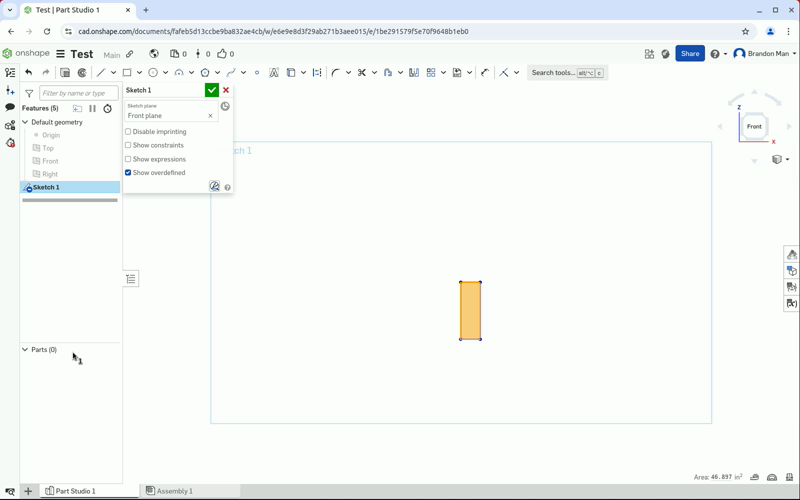
key(shift+y)
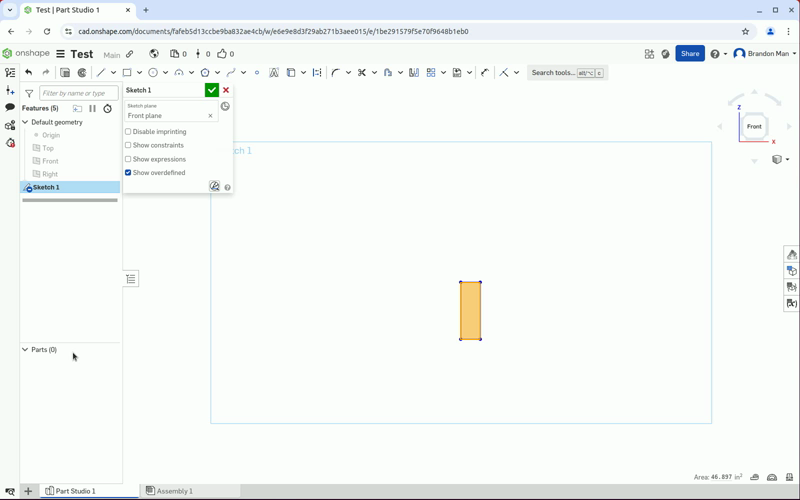
key(shift+e)
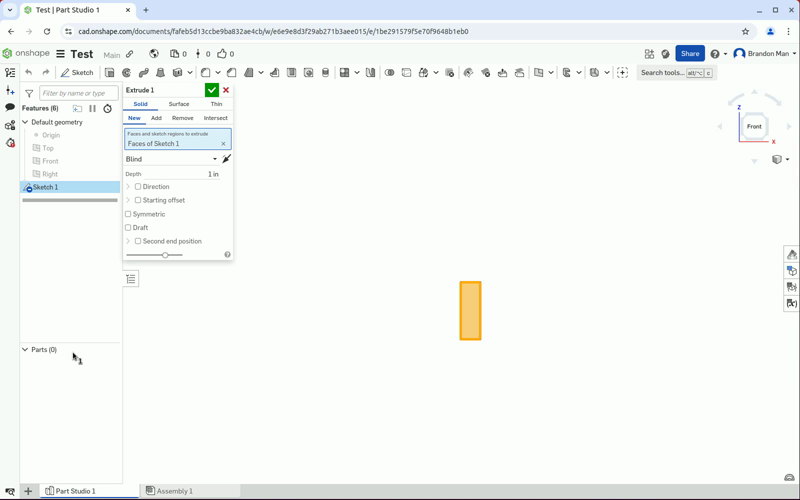
mouse_move(143, 106)
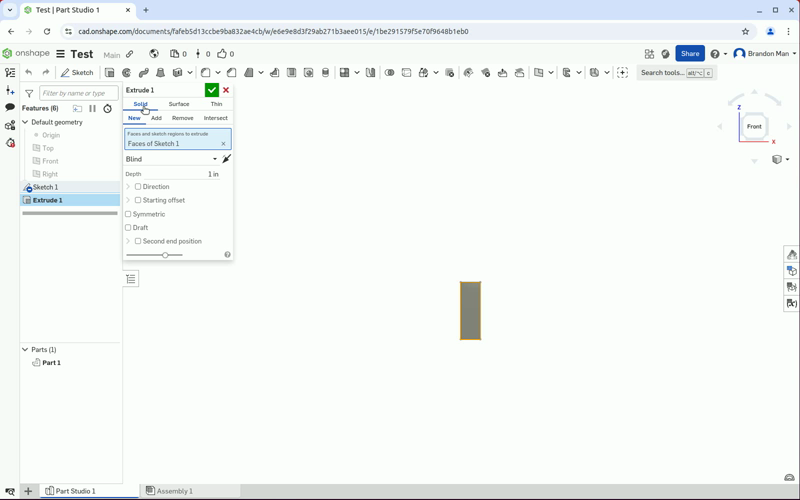
click(143, 106)
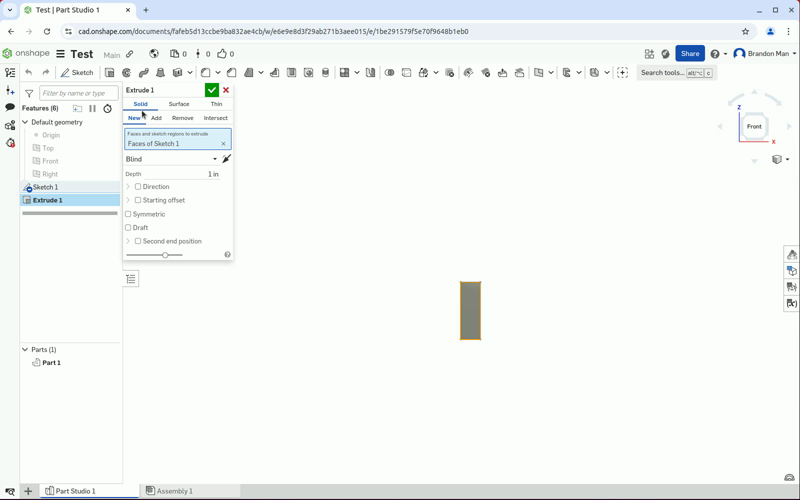
mouse_move(137, 120)
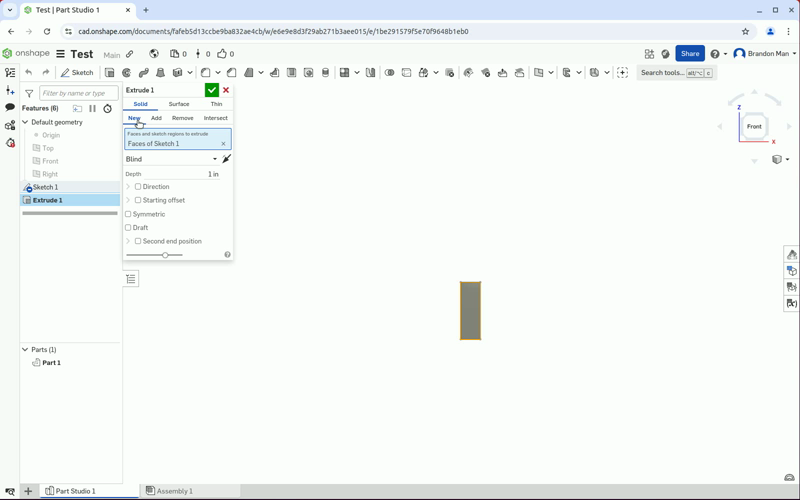
click(137, 120)
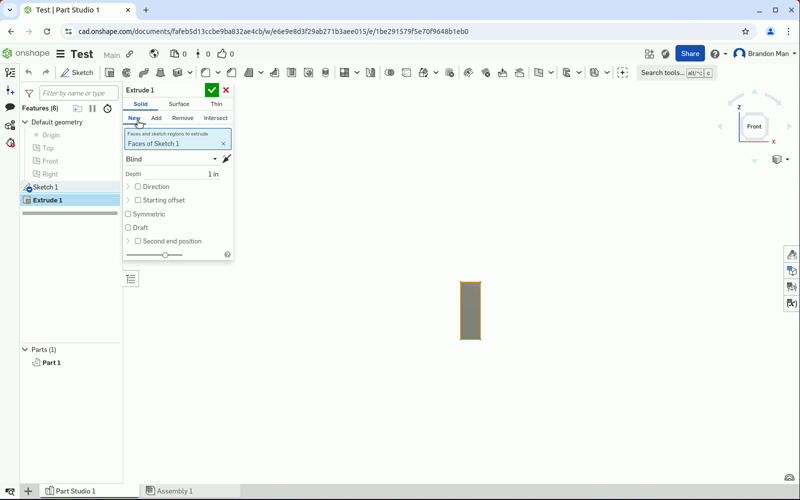
key(tab, 4)
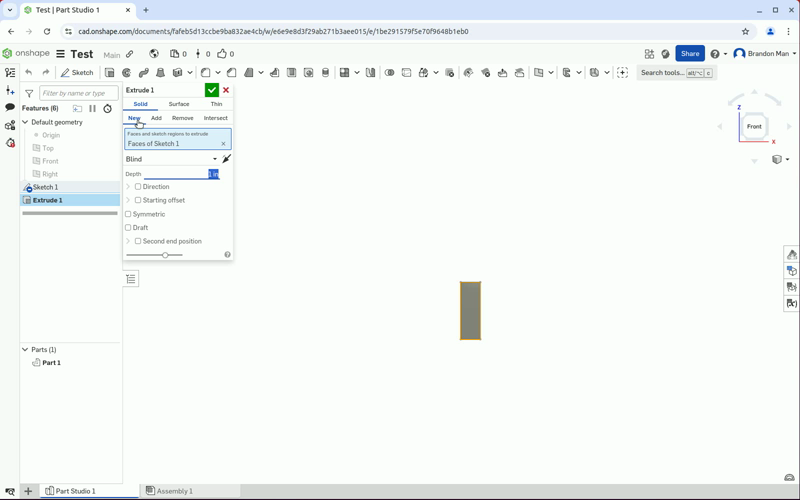
text(11.554)
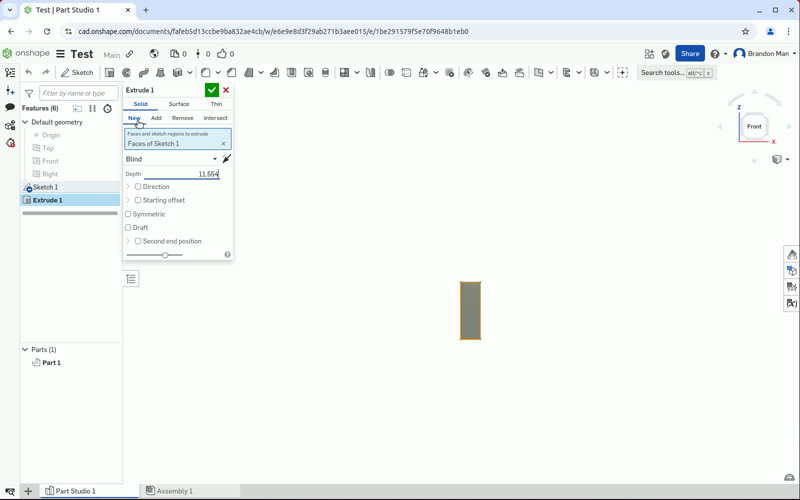
key(enter)
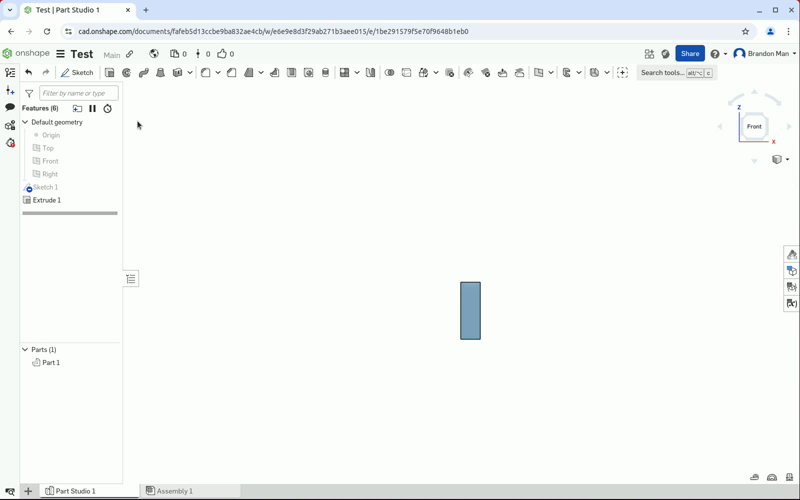
key(shift+h)
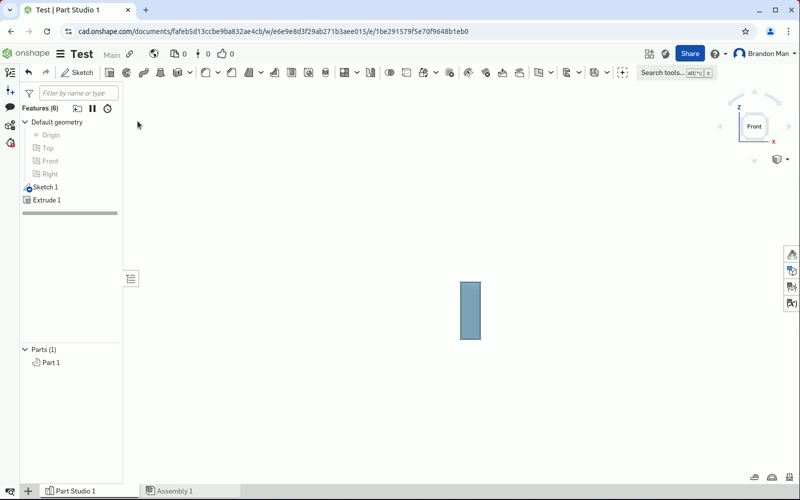
key(shift+h)
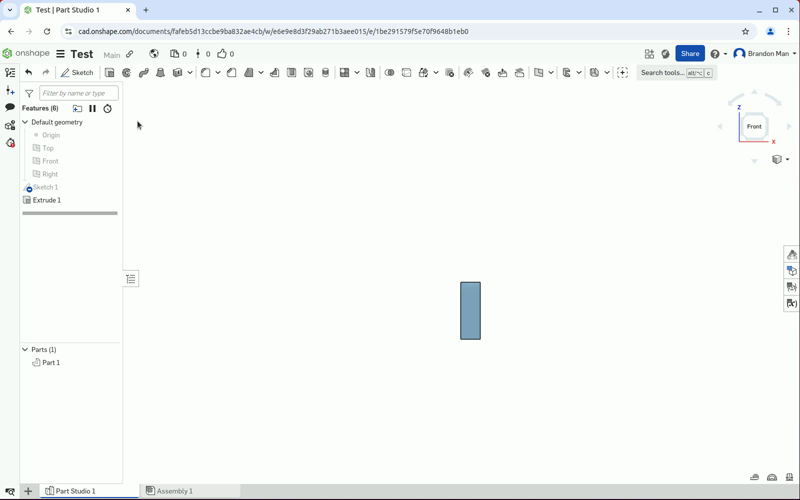
mouse_move(73, 189)
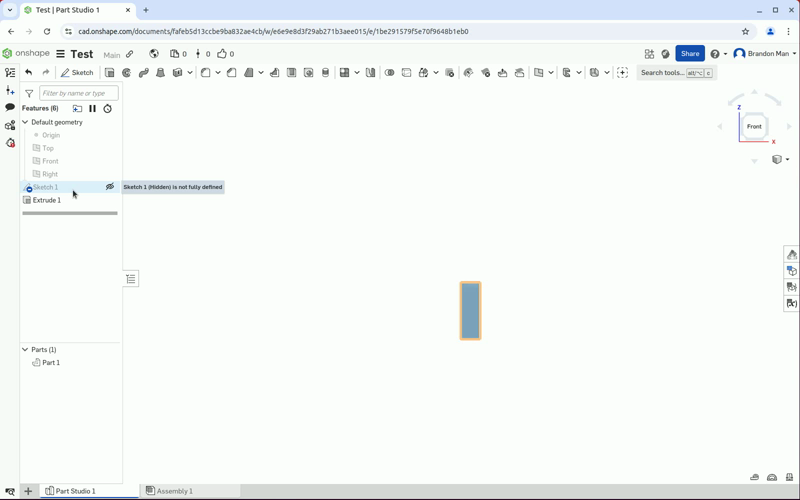
click(73, 189)
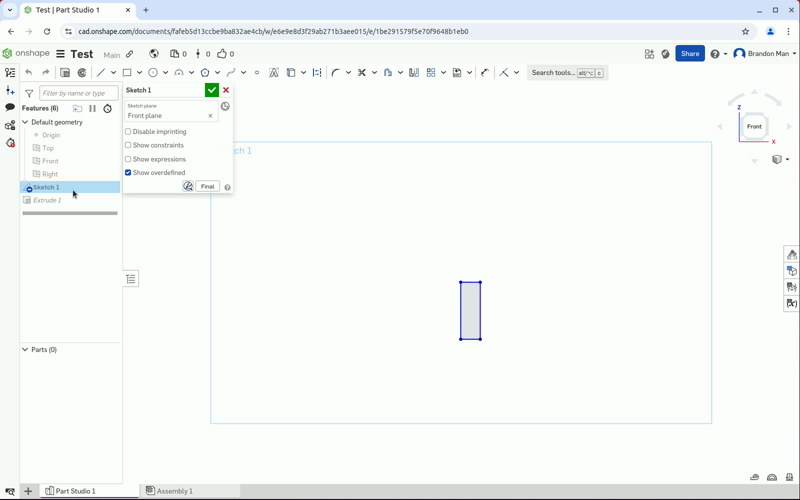
mouse_move(229, 92)
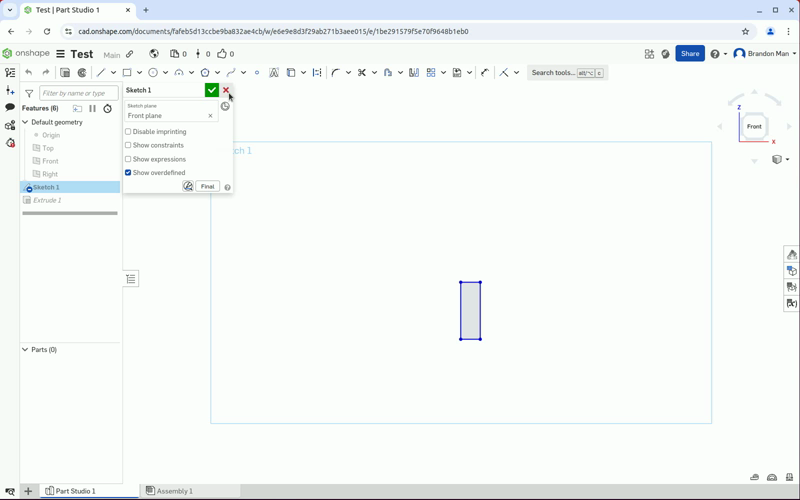
click(229, 92)
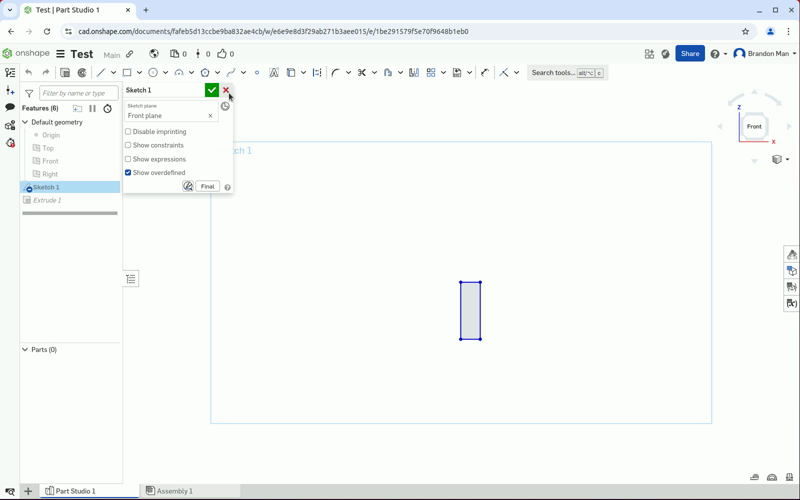
key(shift+s)
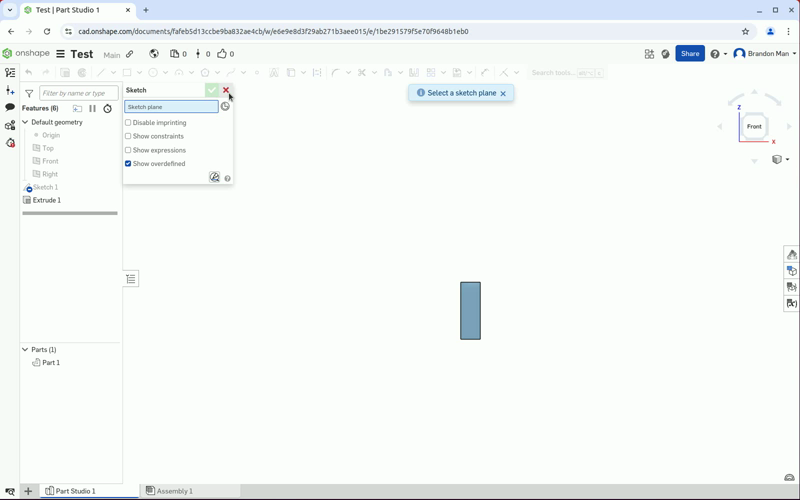
mouse_move(73, 163)
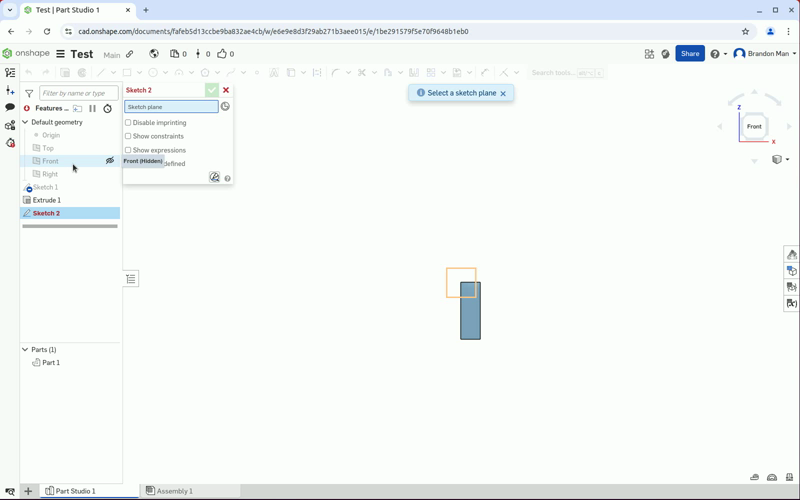
click(73, 163)
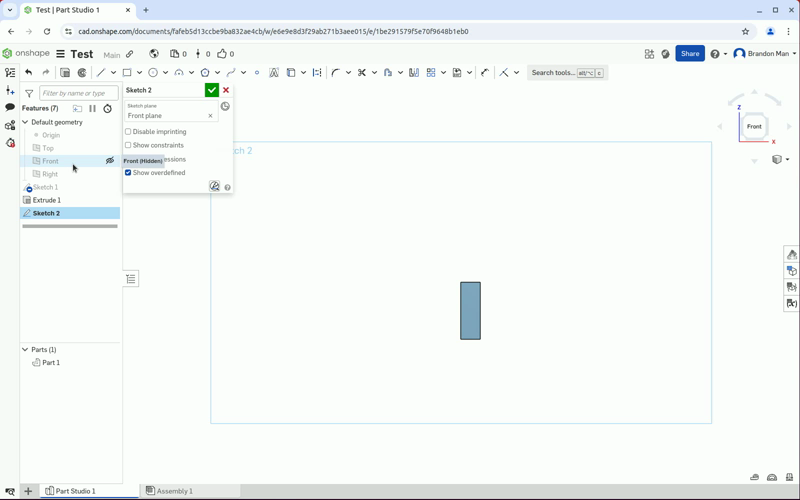
mouse_move(73, 352)
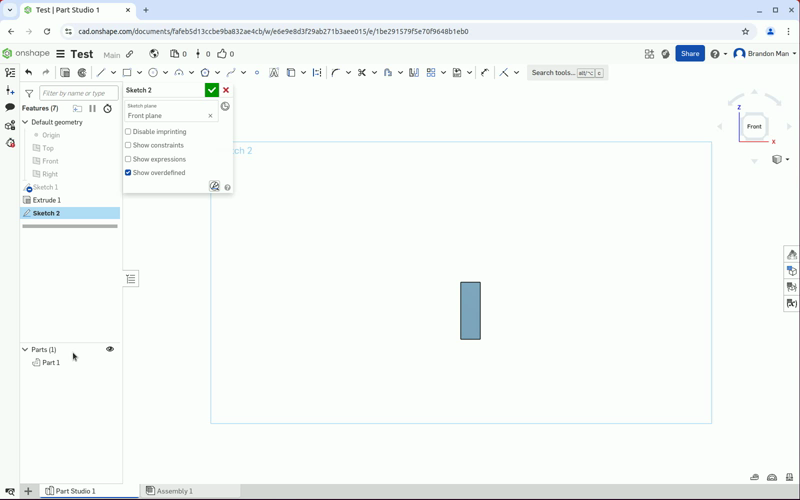
key(y)
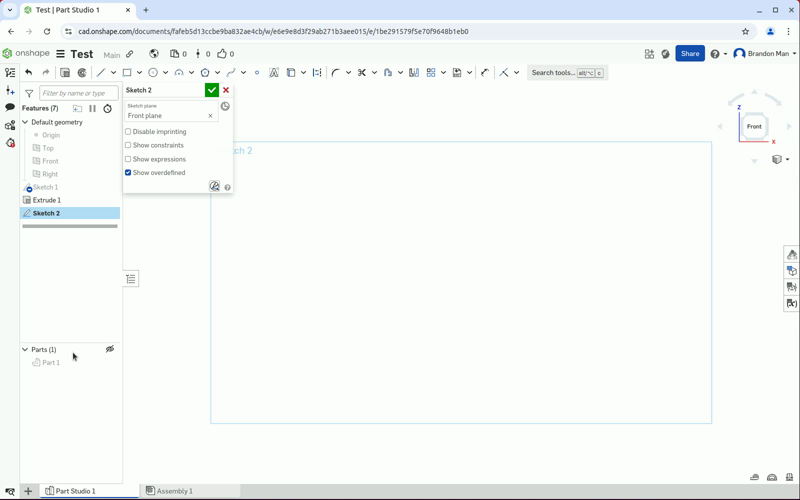
key(l)
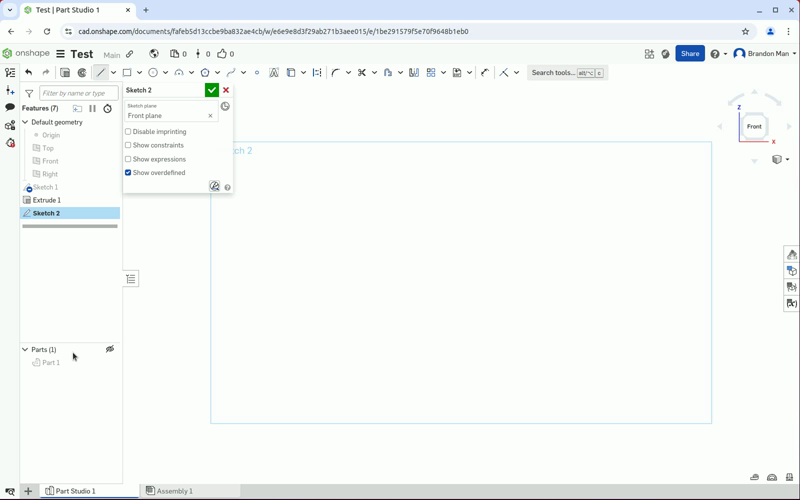
key_down(shift)
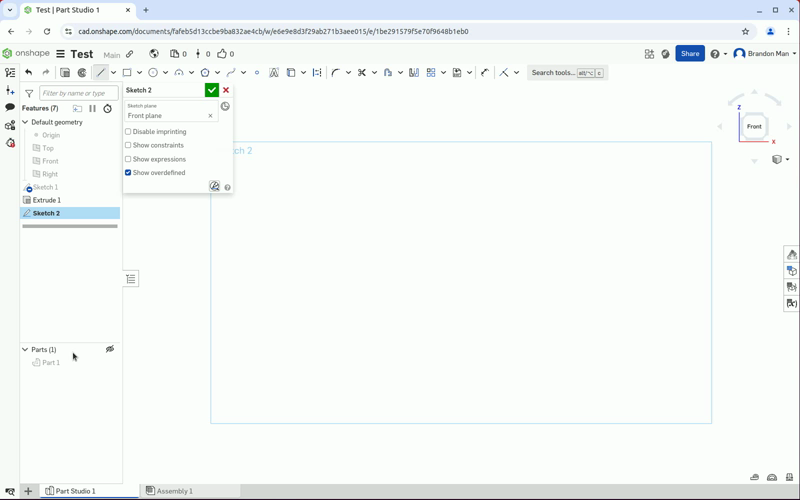
mouse_move(554, 339)
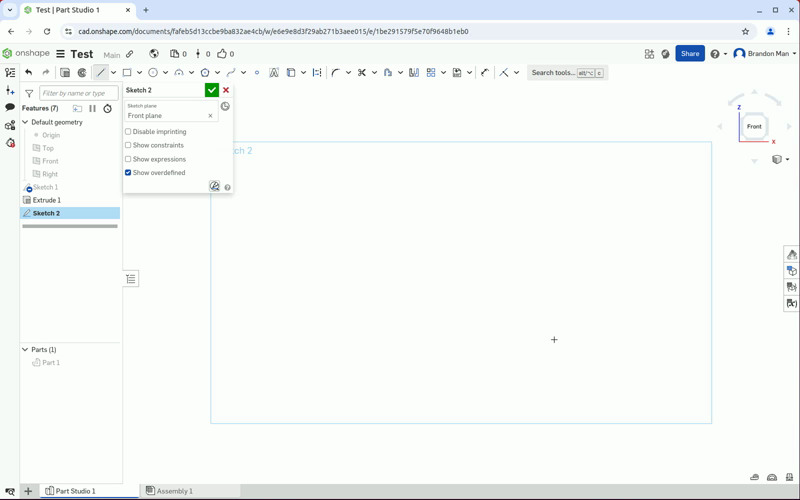
click(554, 339)
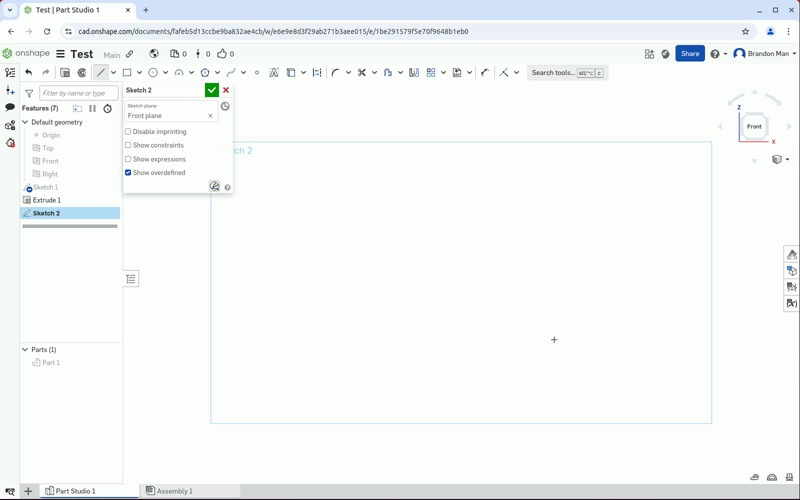
key_up(shift)
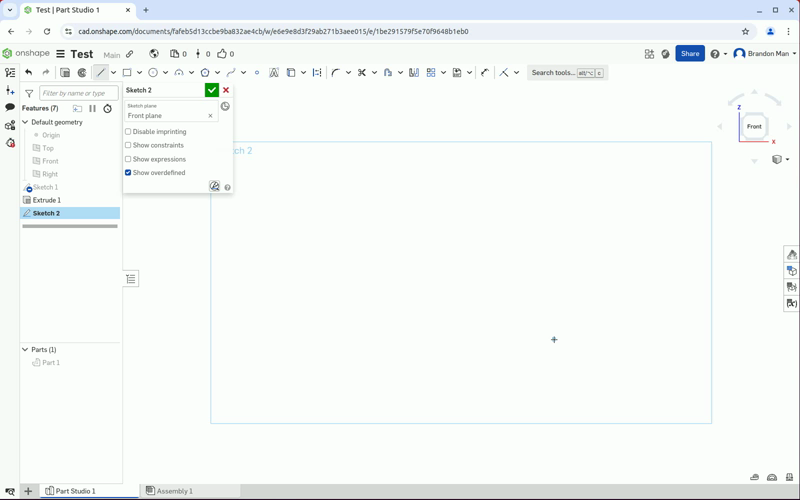
key_down(shift)
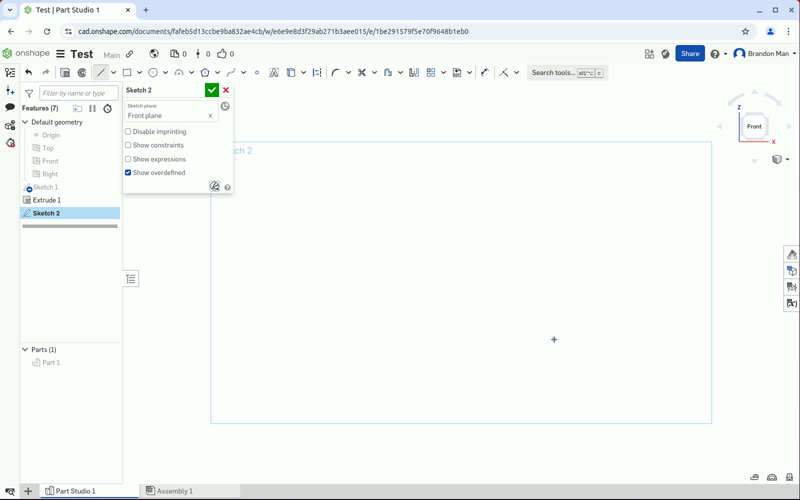
mouse_move(584, 339)
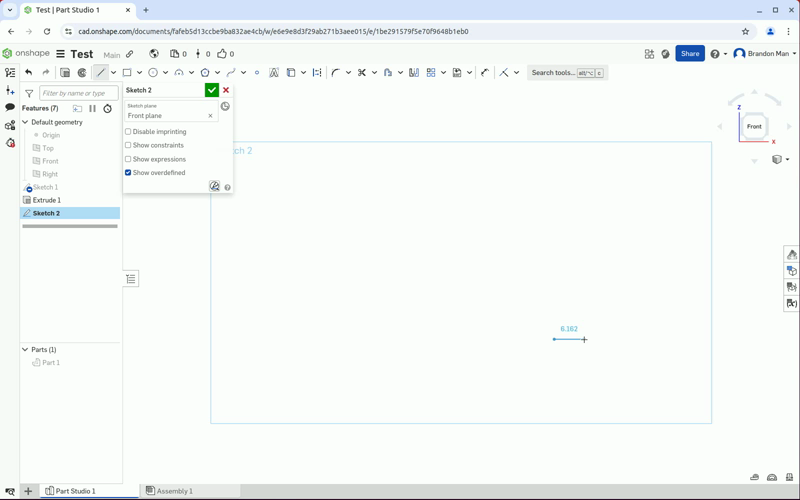
mouse_move(573, 339)
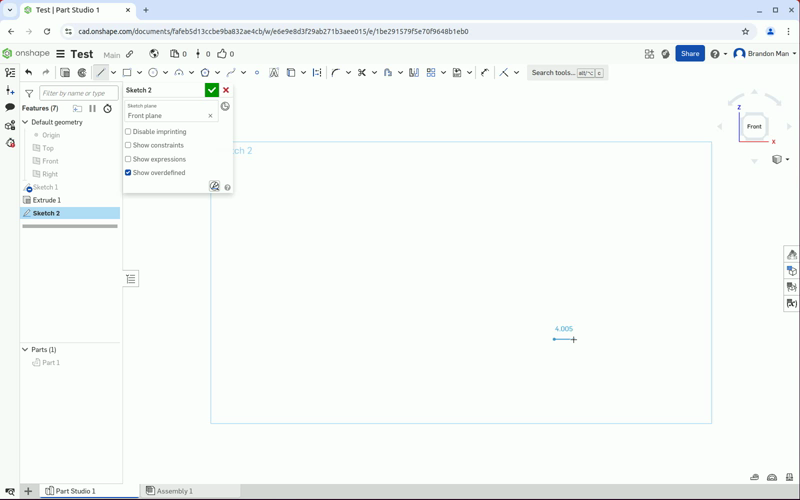
click(573, 339)
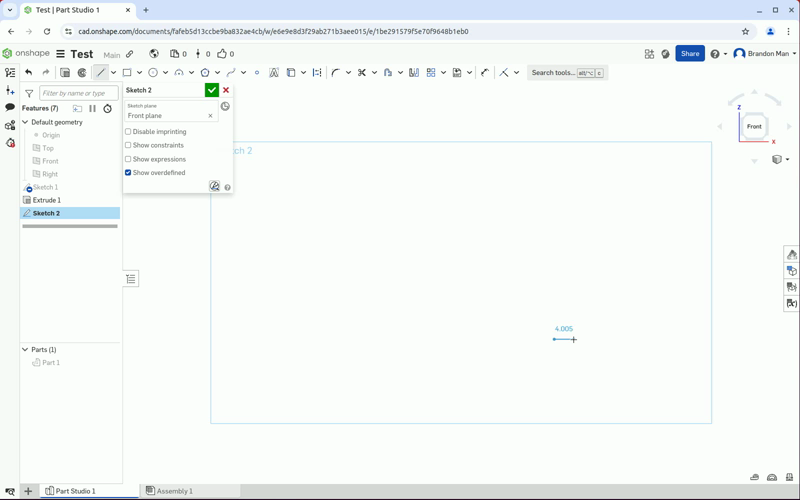
key_up(shift)
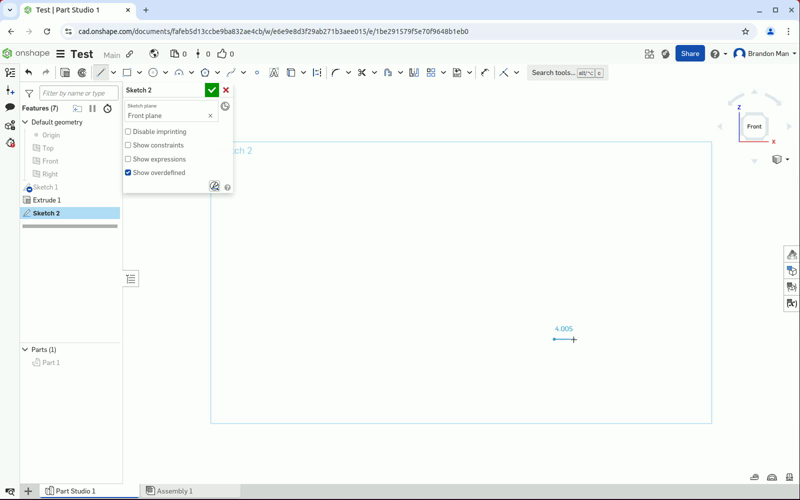
key_down(shift)
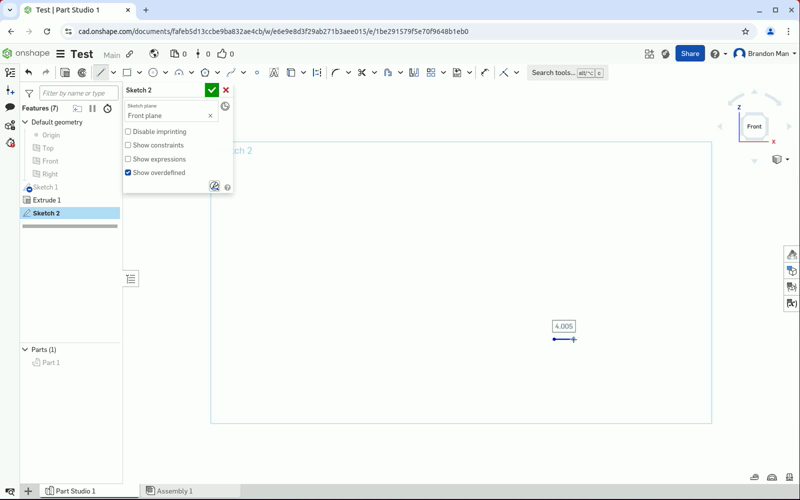
mouse_move(589, 339)
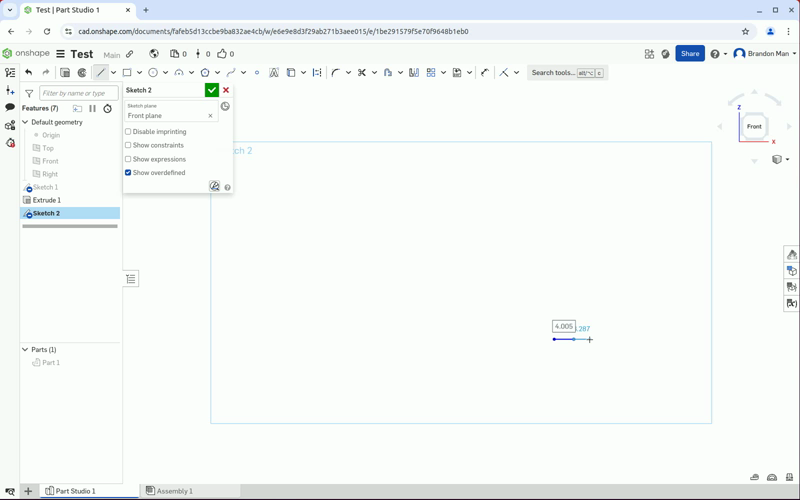
mouse_move(573, 282)
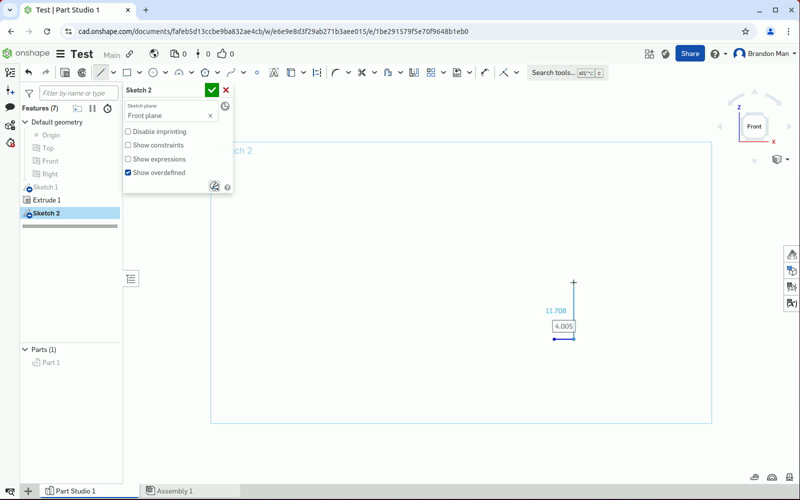
click(573, 282)
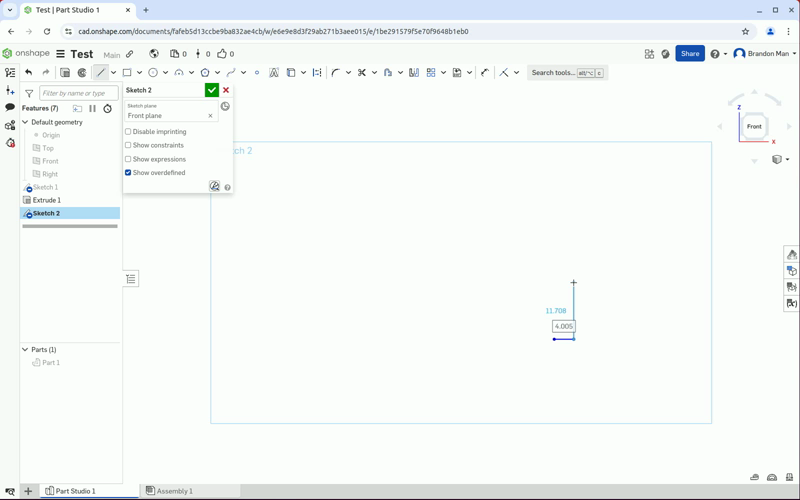
key_up(shift)
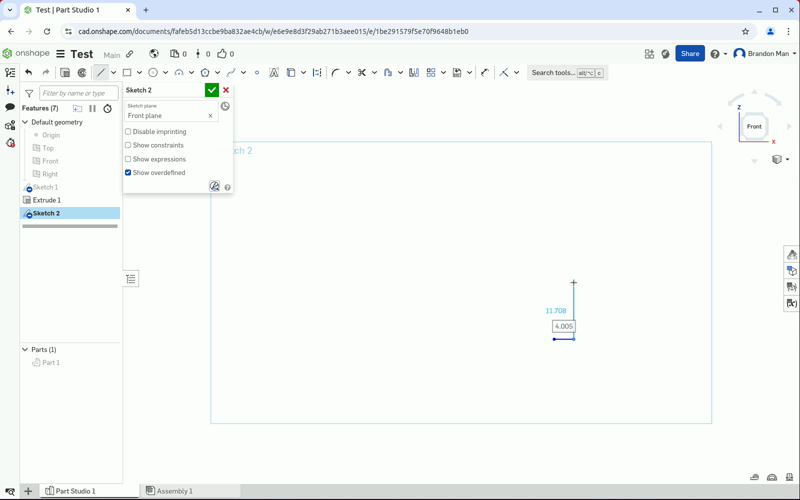
key_down(shift)
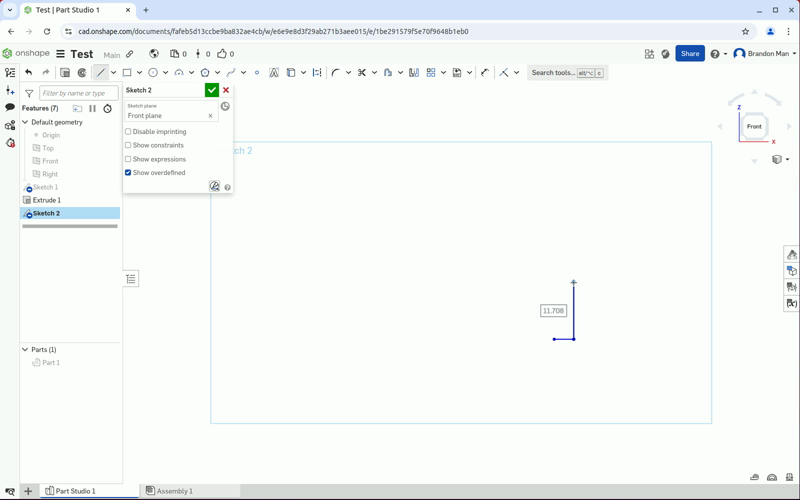
mouse_move(589, 282)
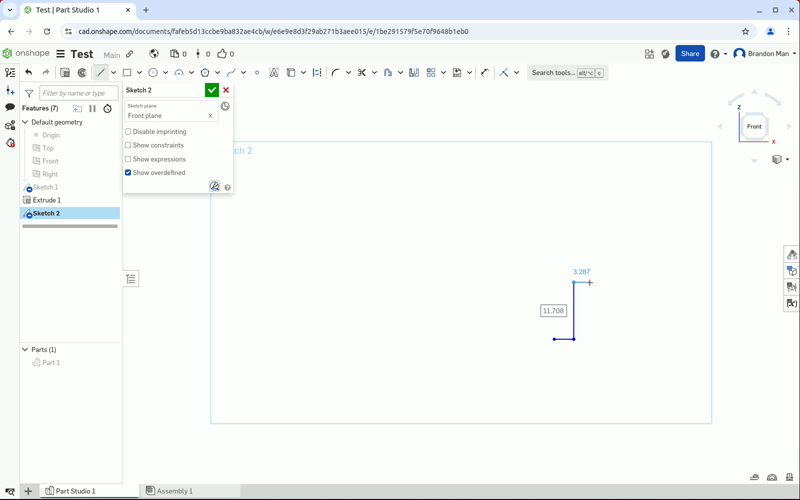
mouse_move(554, 282)
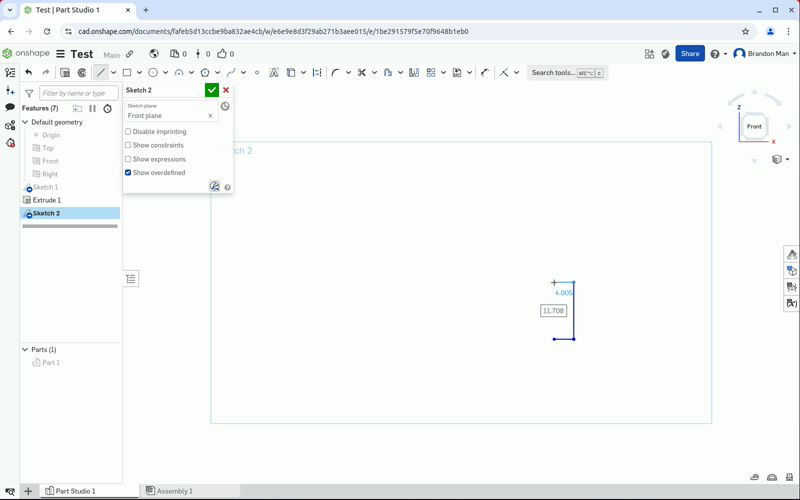
click(554, 282)
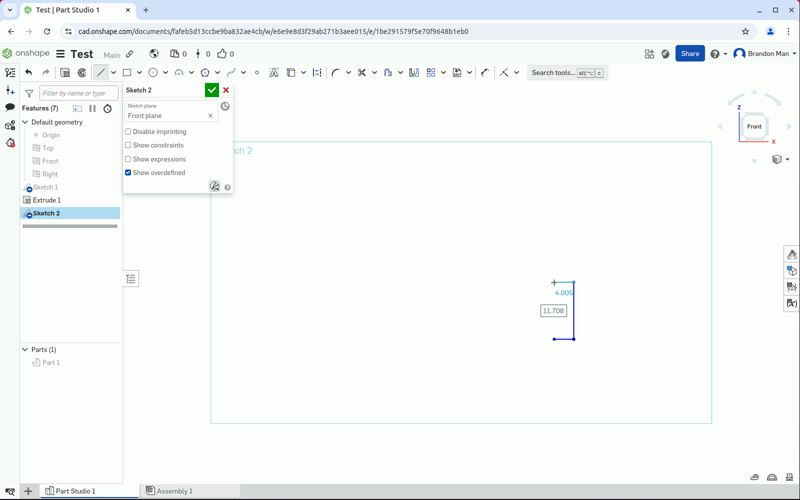
key_up(shift)
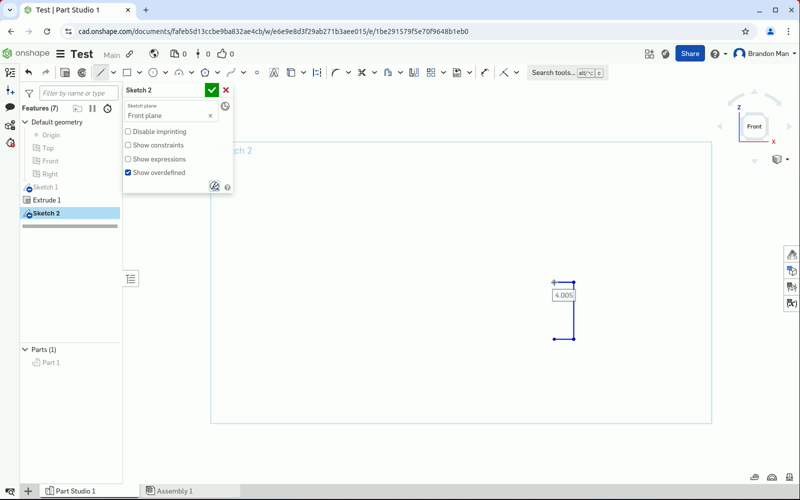
mouse_move(584, 282)
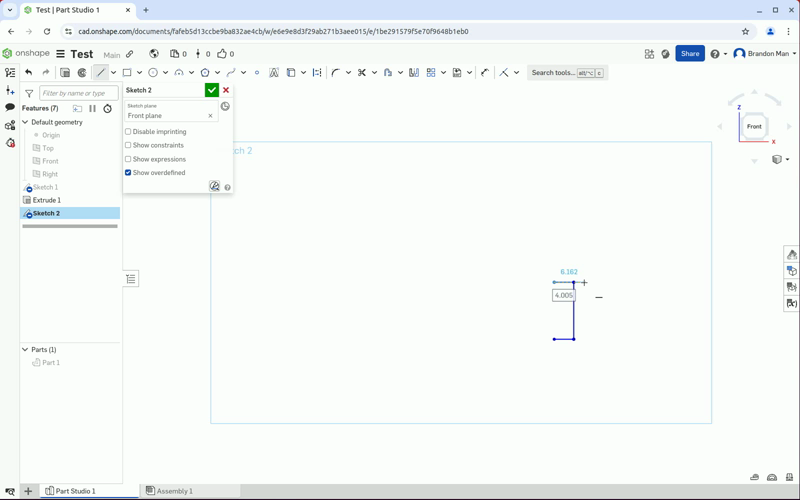
key_down(shift)
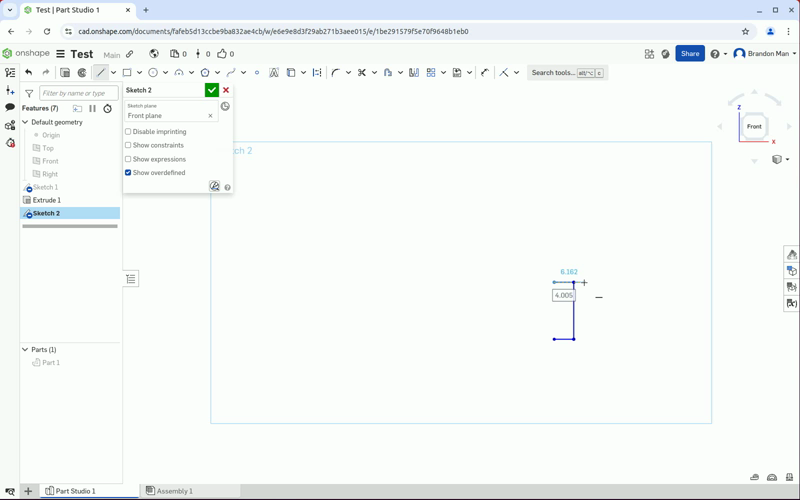
mouse_move(554, 339)
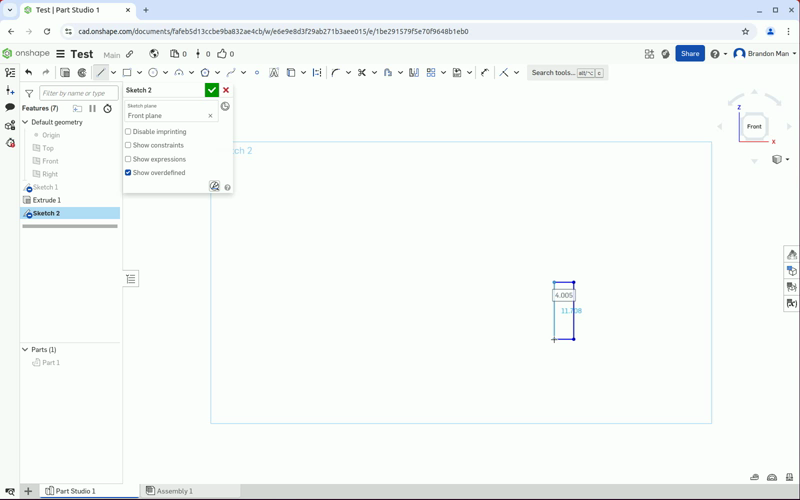
key_up(shift)
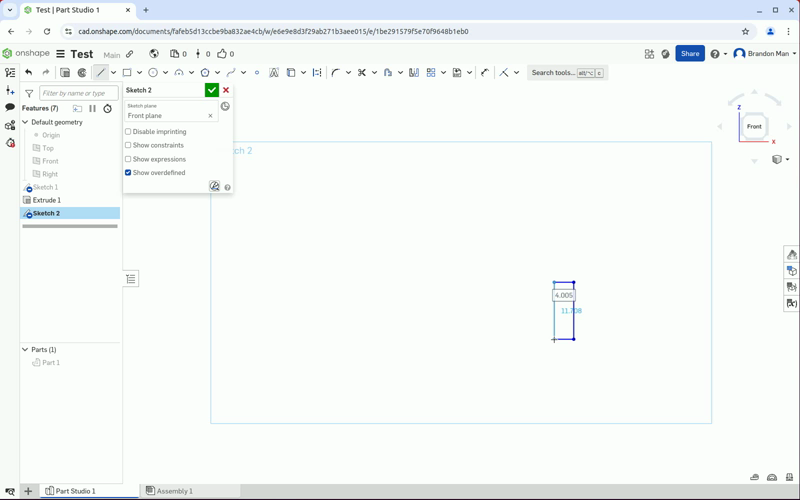
click(554, 339)
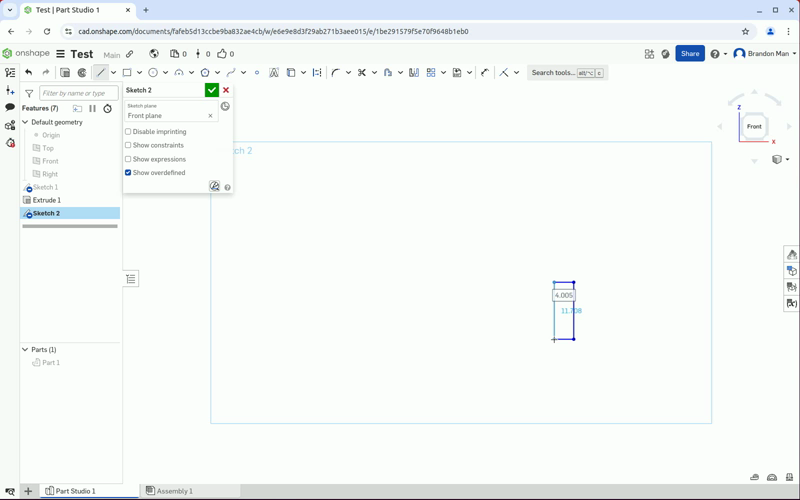
key(esc)
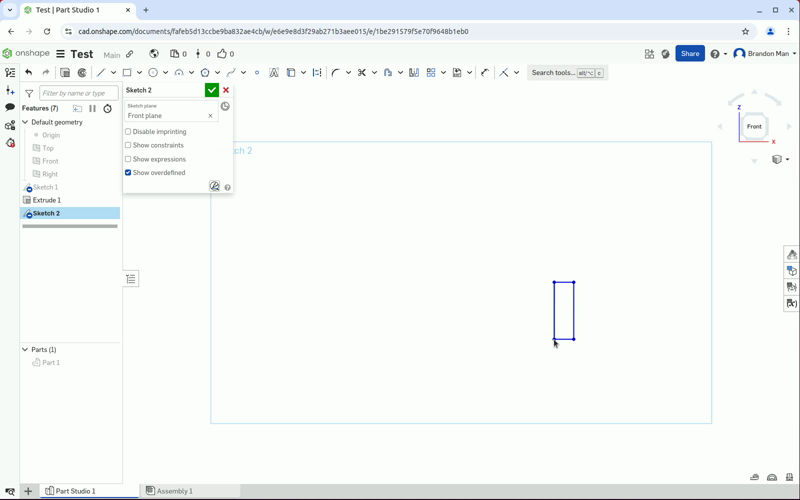
mouse_move(559, 322)
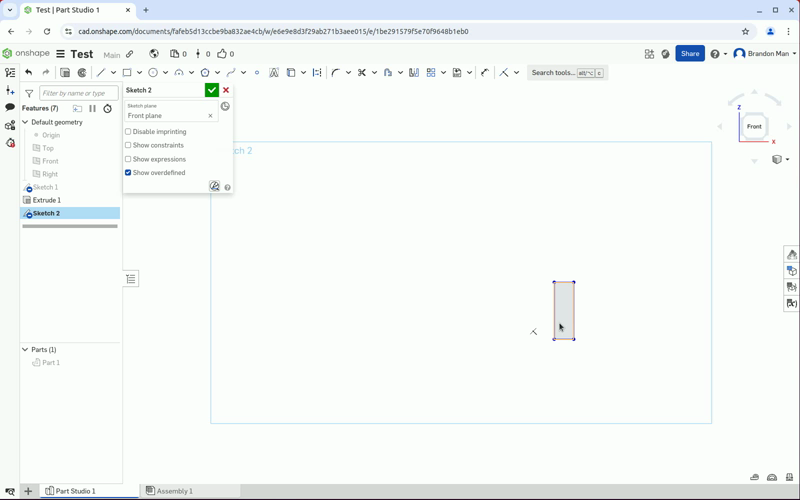
scroll(6)
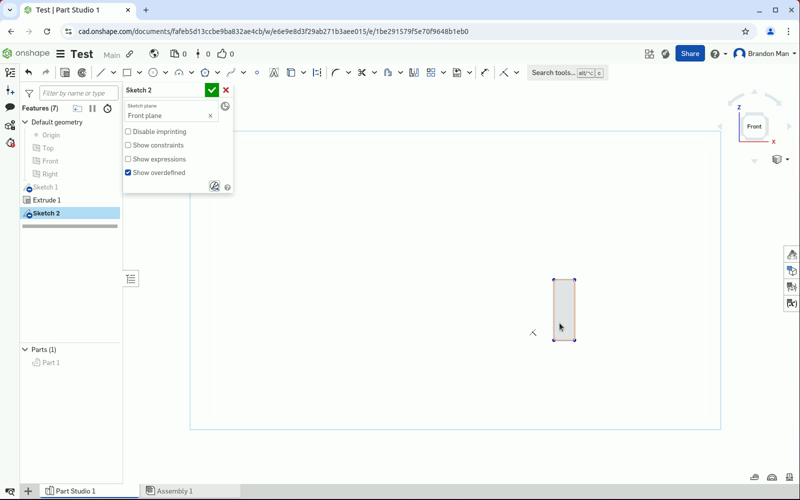
scroll(6)
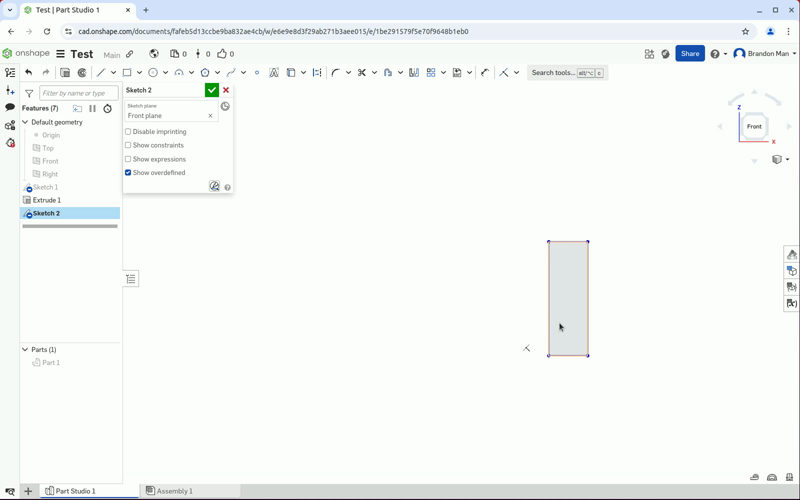
scroll(6)
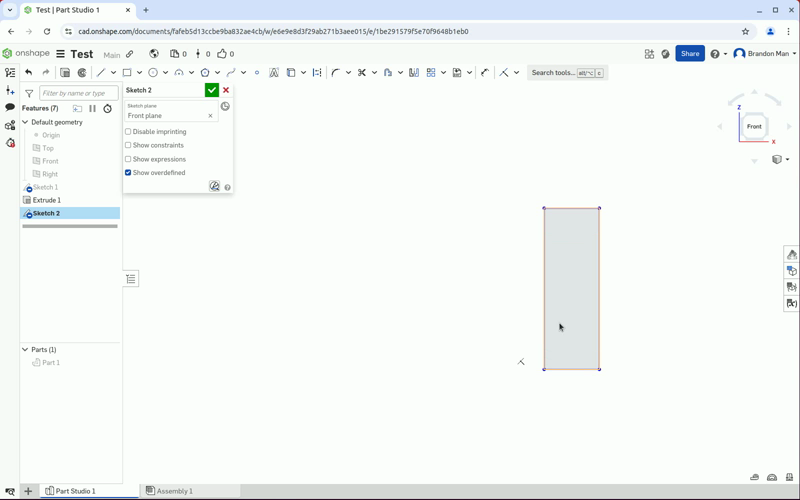
scroll(6)
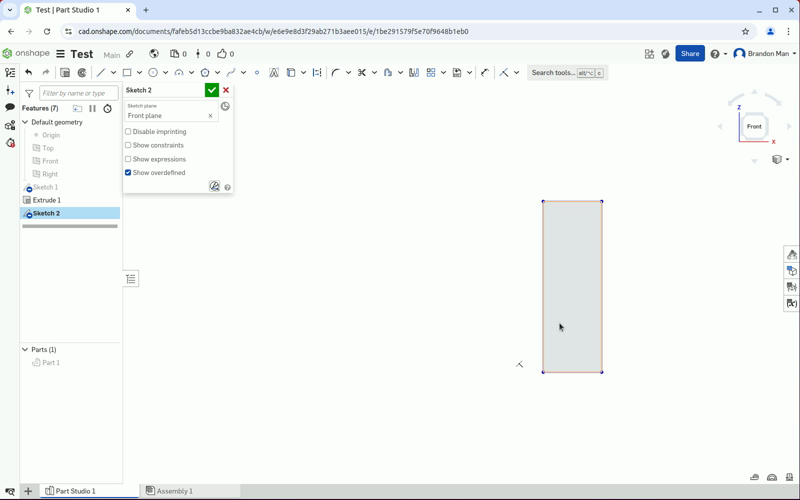
scroll(6)
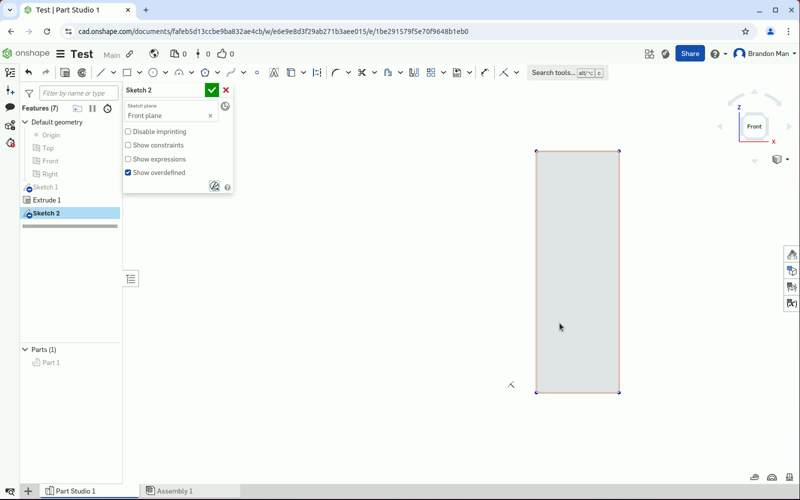
scroll(6)
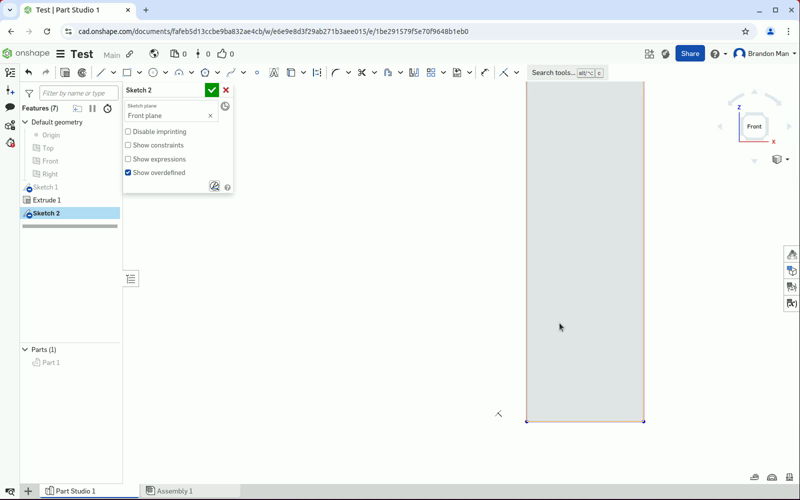
scroll(6)
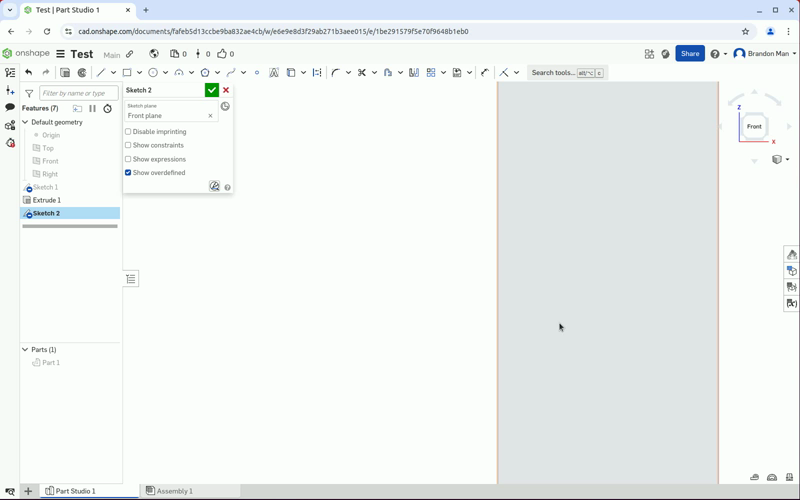
click(559, 322)
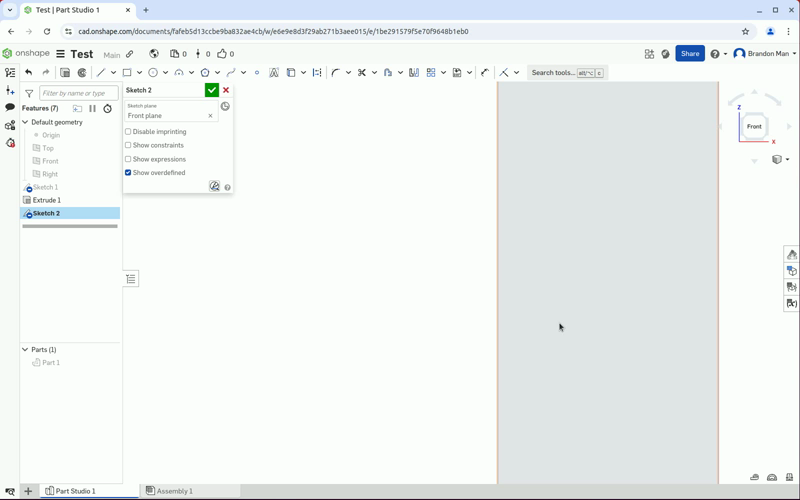
scroll(-6)
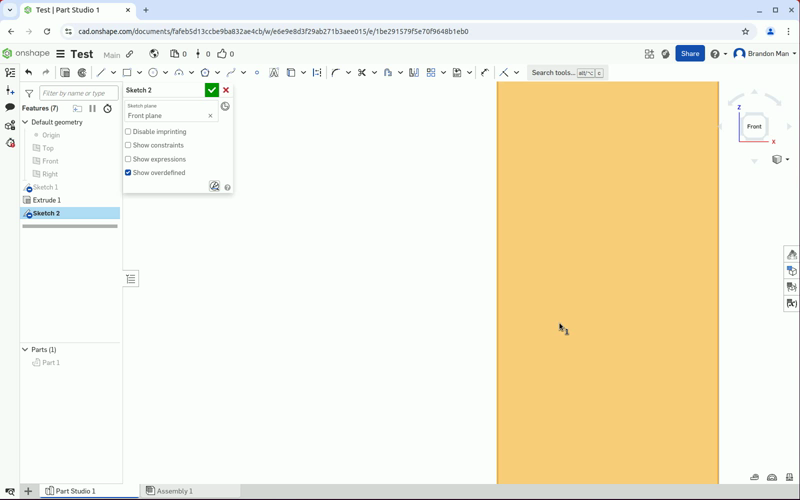
scroll(-6)
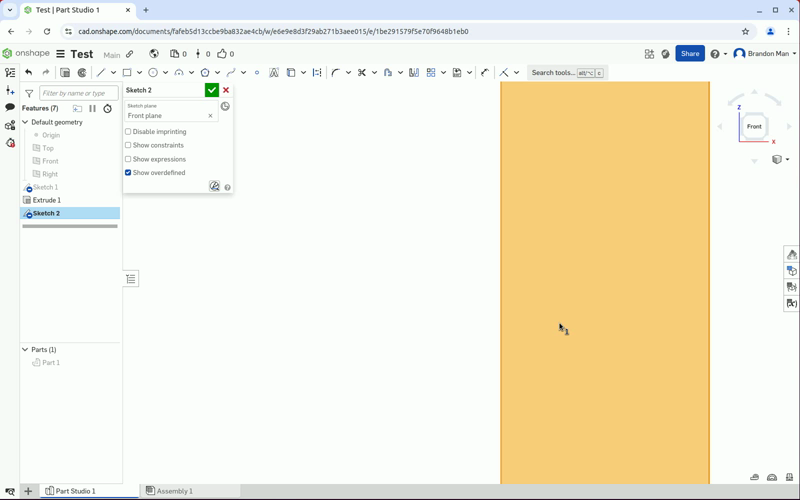
scroll(-6)
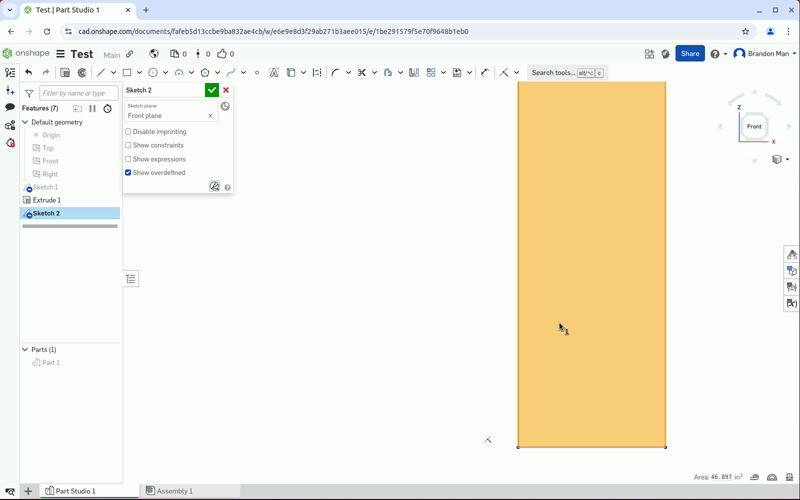
scroll(-6)
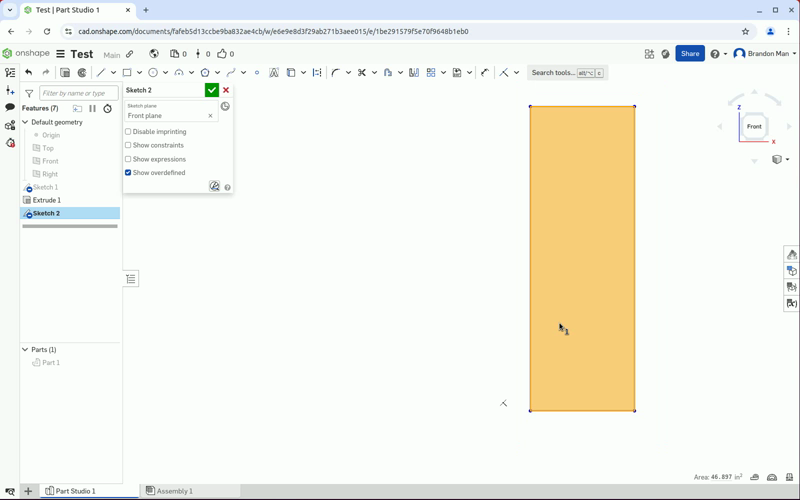
scroll(-6)
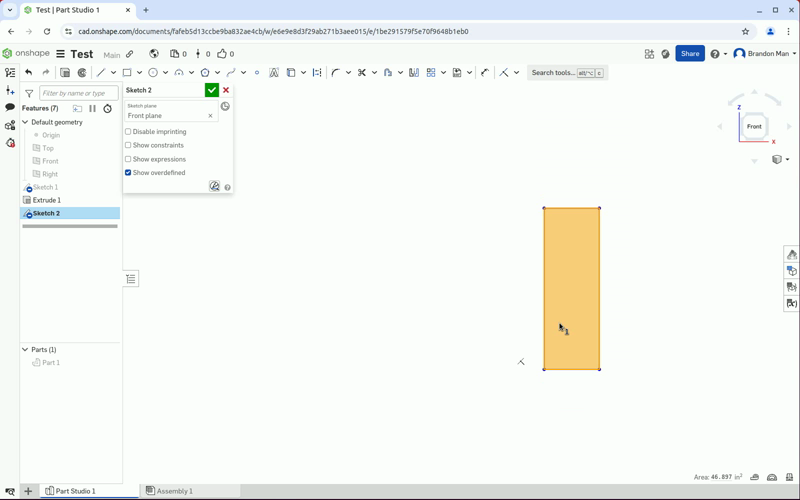
scroll(-6)
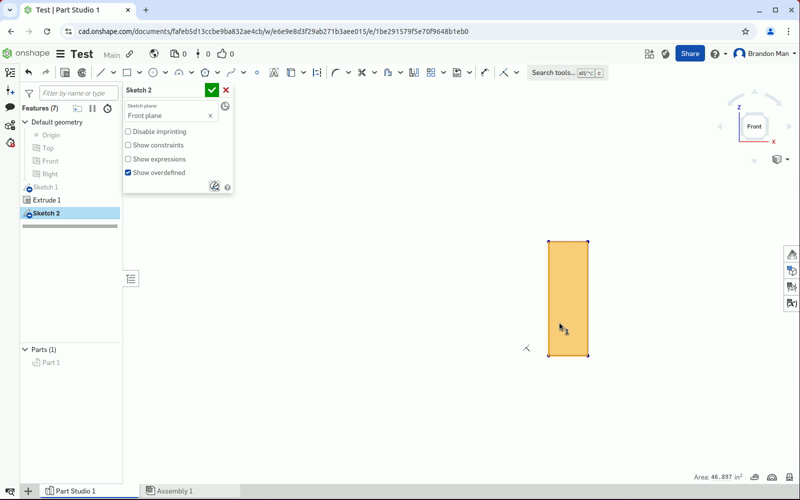
scroll(-6)
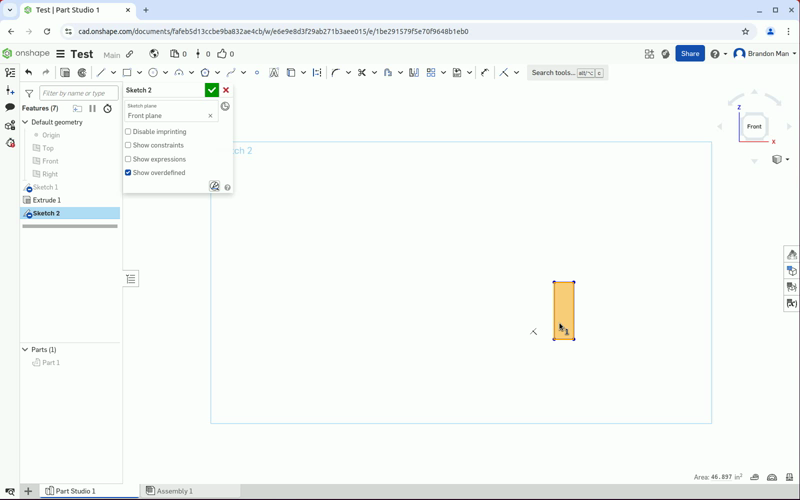
mouse_move(73, 352)
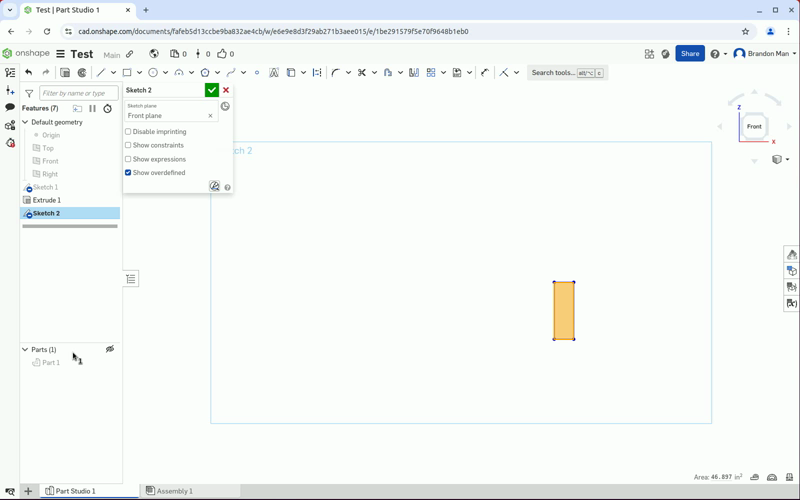
key(shift+y)
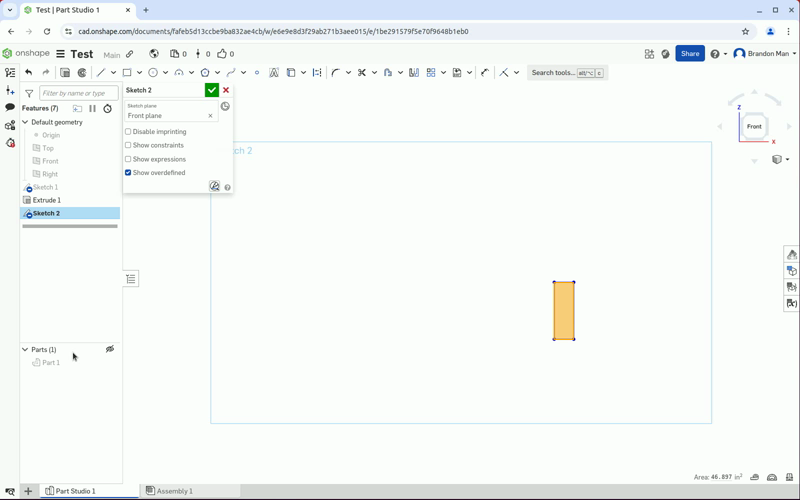
key(shift+e)
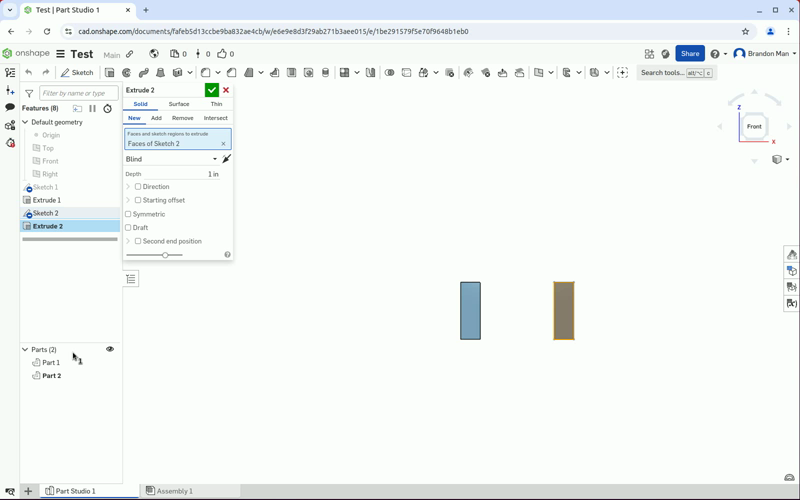
mouse_move(143, 106)
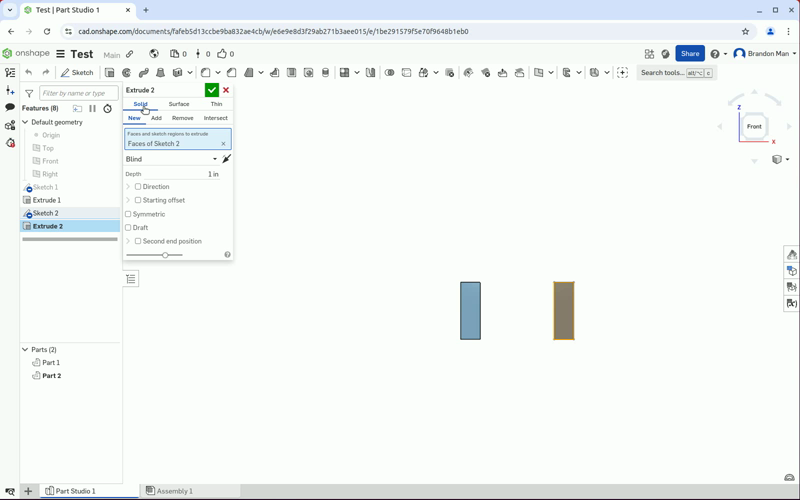
click(143, 106)
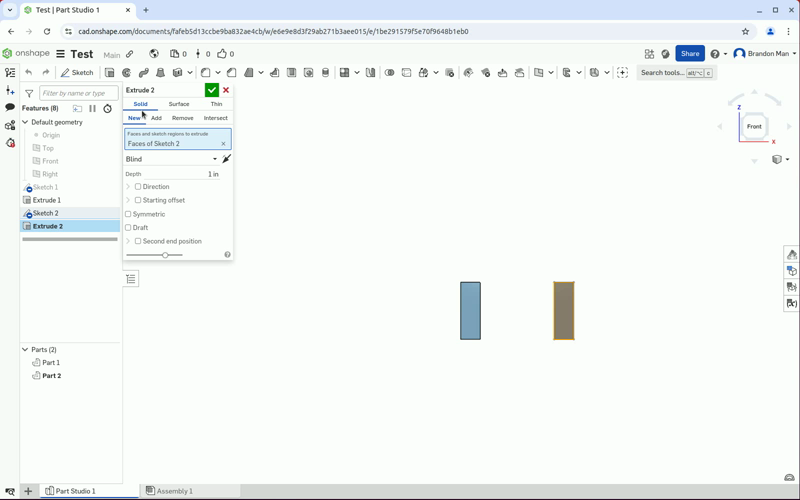
mouse_move(137, 120)
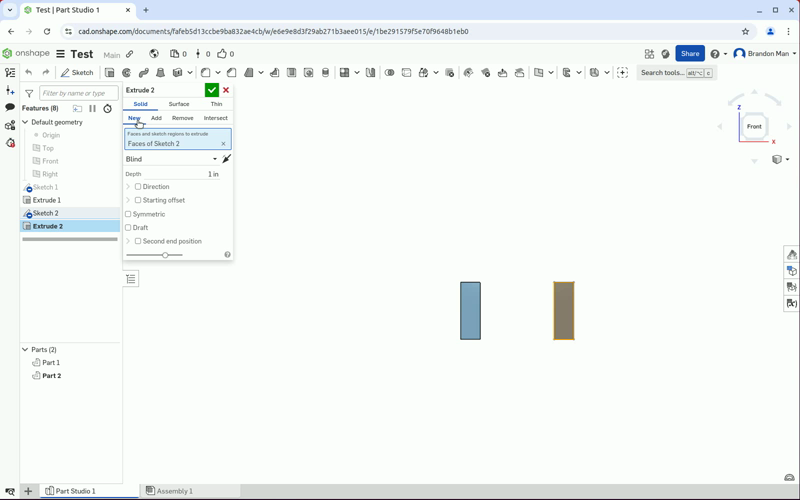
click(137, 120)
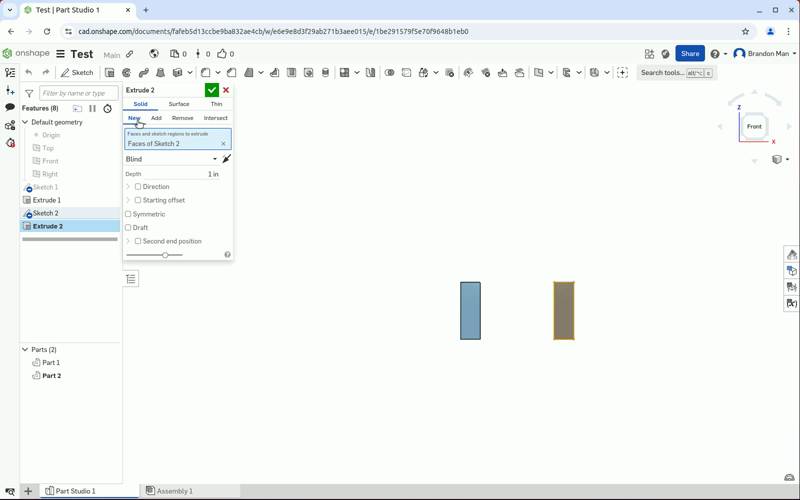
key(tab, 4)
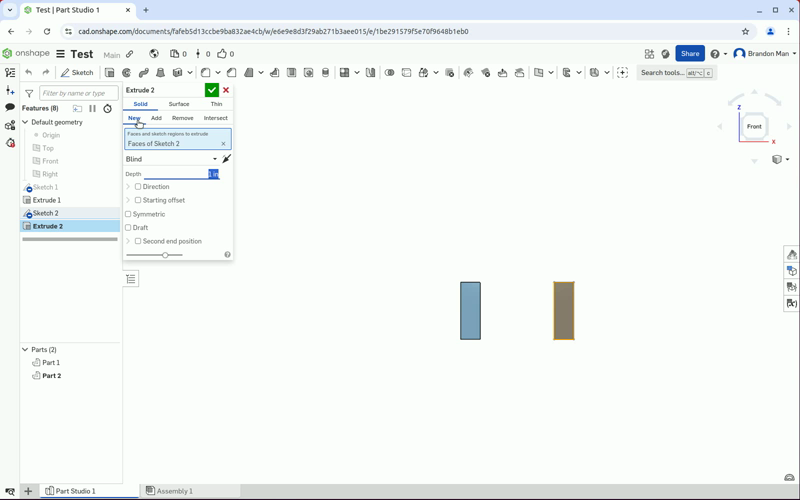
text(11.554)
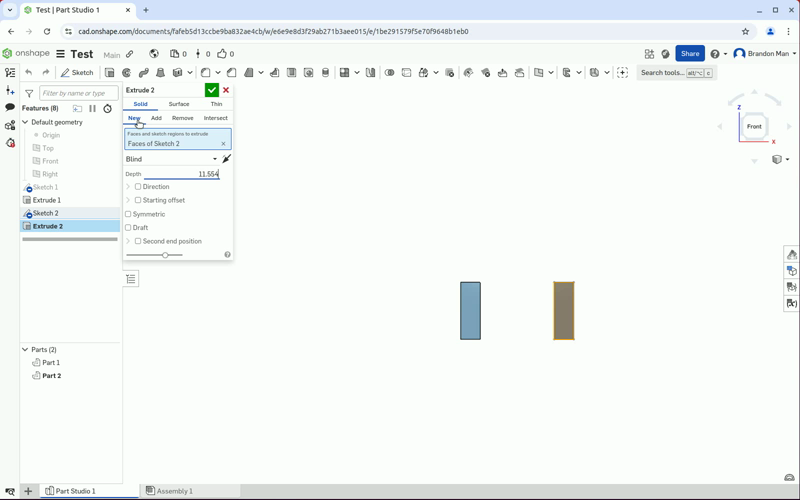
key(enter)
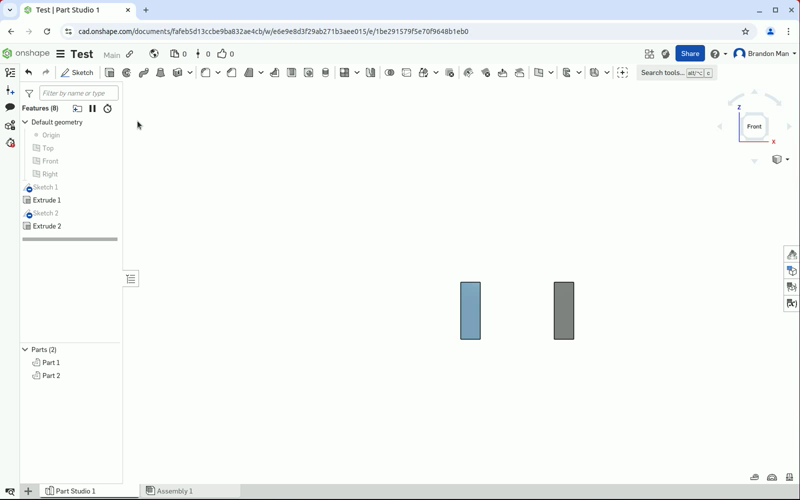
key(shift+h)
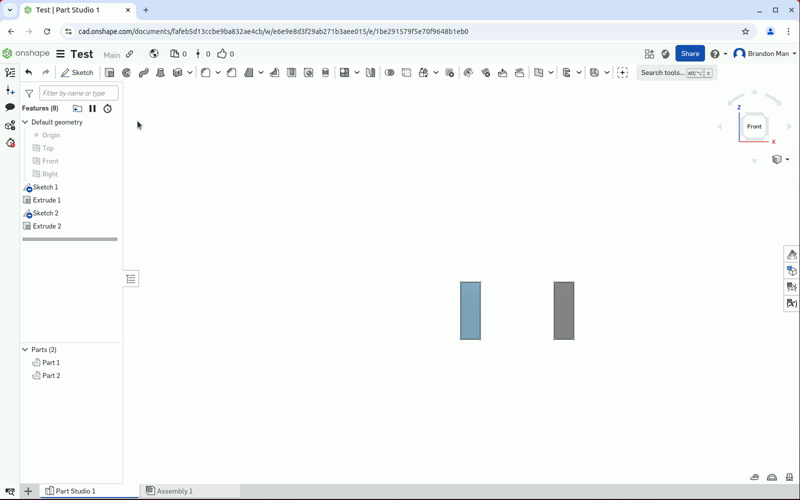
key(shift+h)
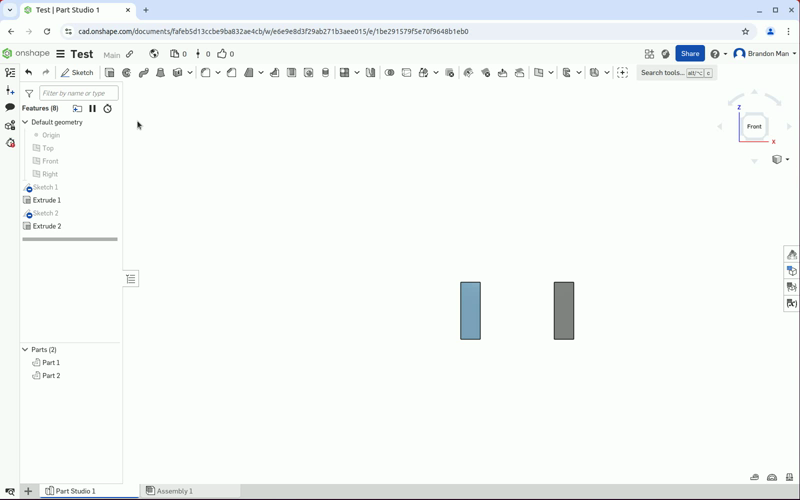
mouse_move(73, 189)
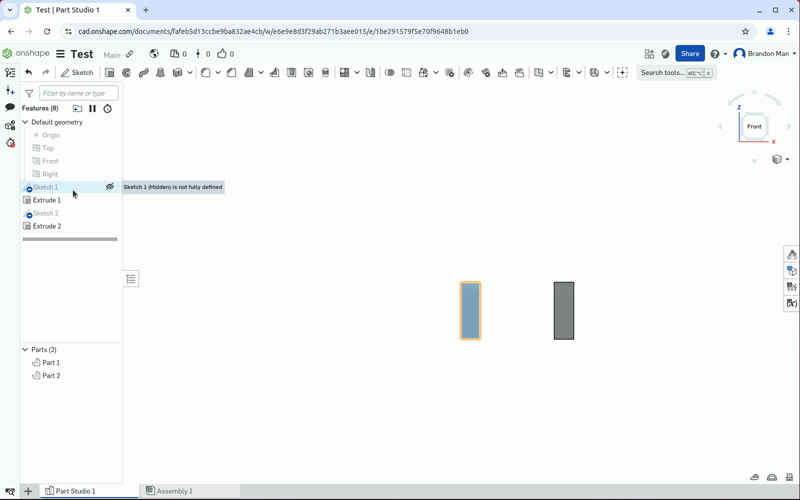
click(73, 189)
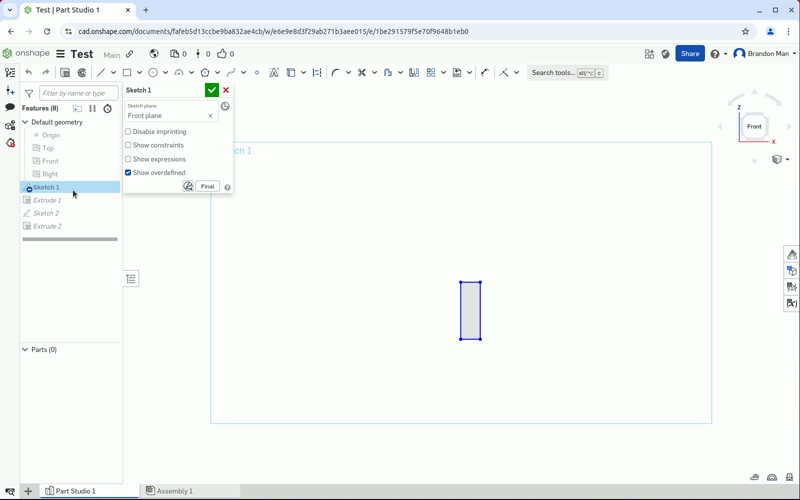
mouse_move(229, 92)
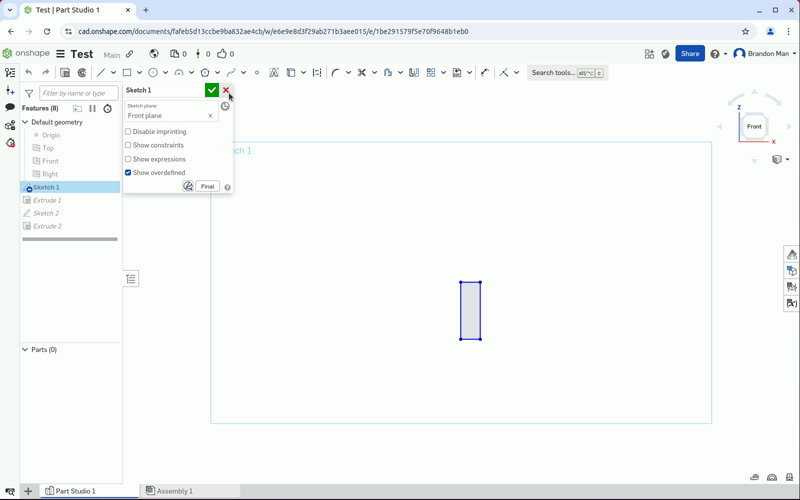
click(229, 92)
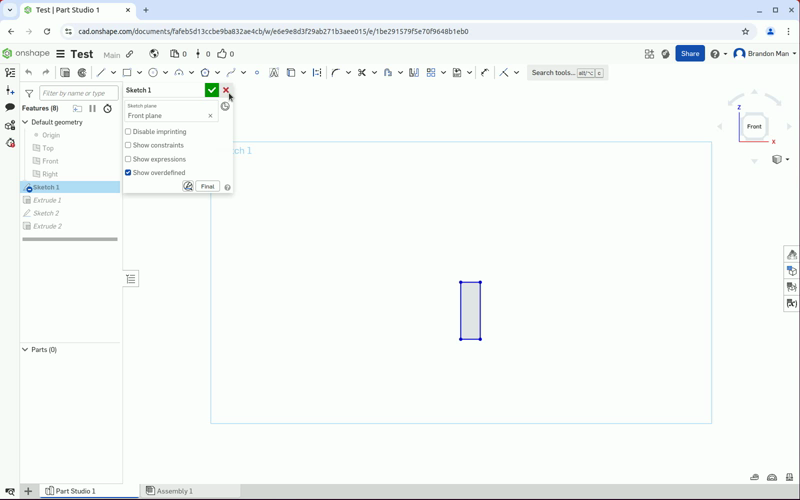
key(shift+s)
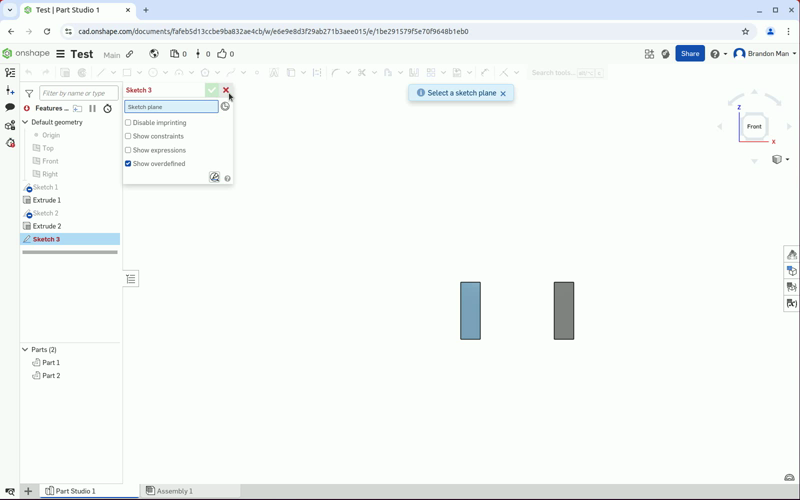
mouse_move(73, 163)
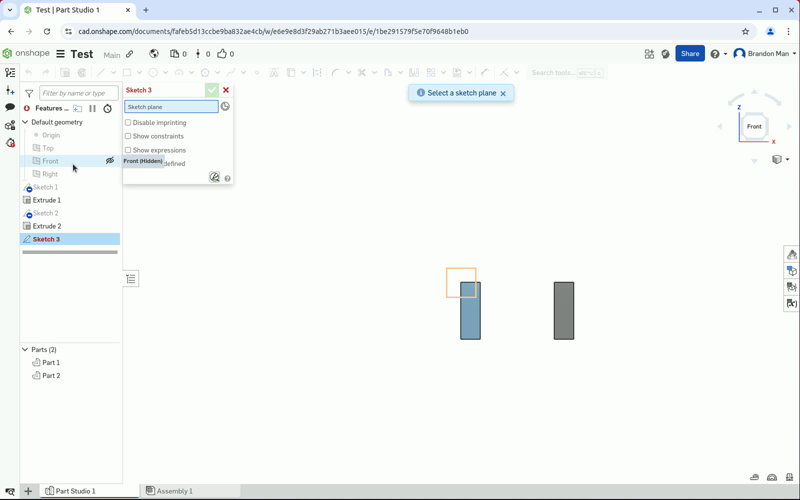
click(73, 163)
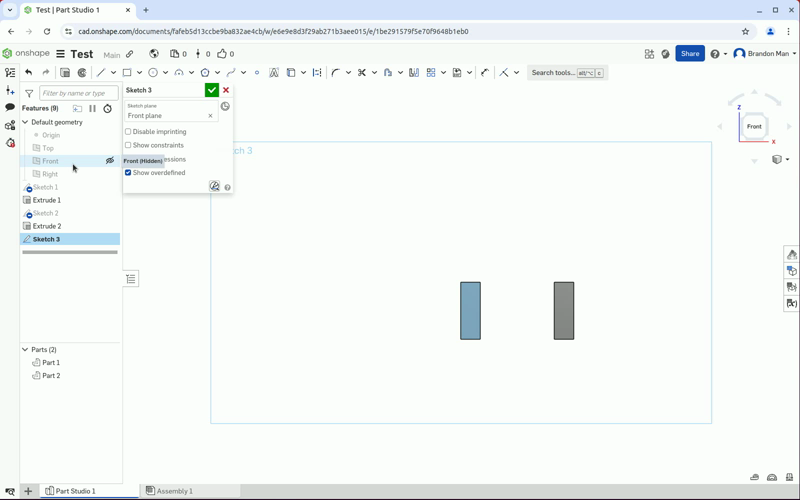
mouse_move(73, 352)
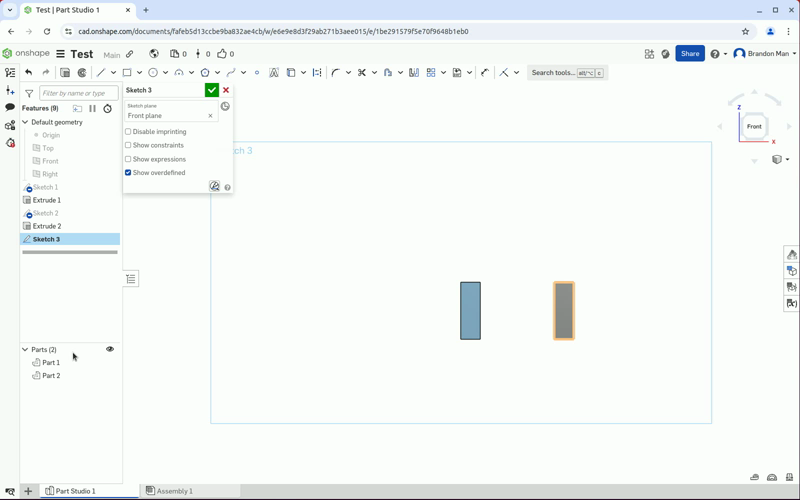
key(y)
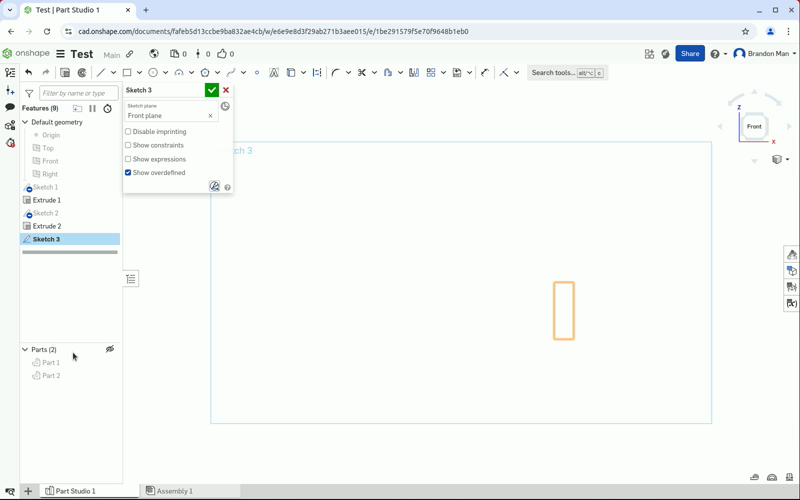
key(l)
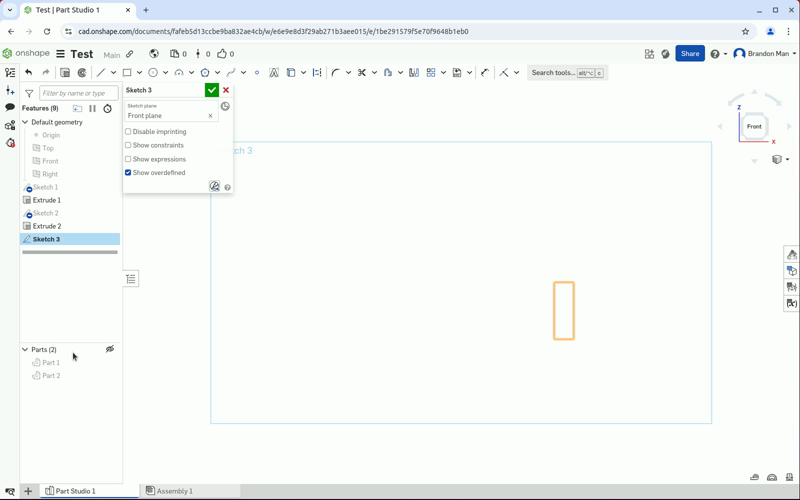
key_down(shift)
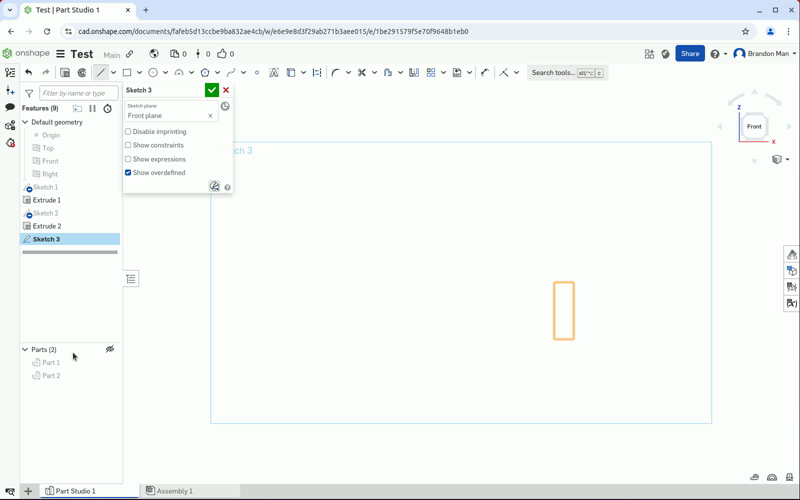
mouse_move(460, 339)
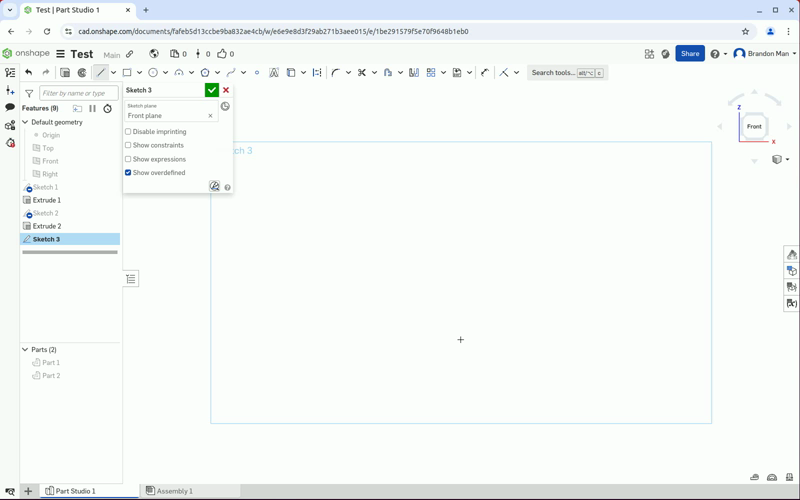
click(460, 339)
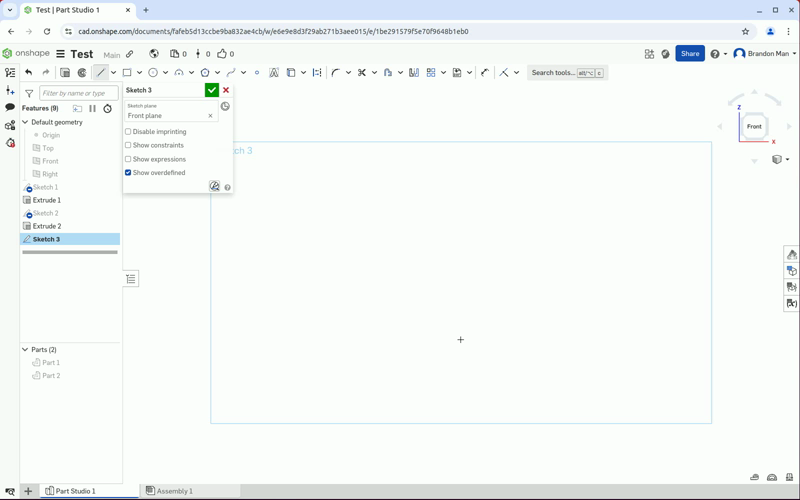
key_up(shift)
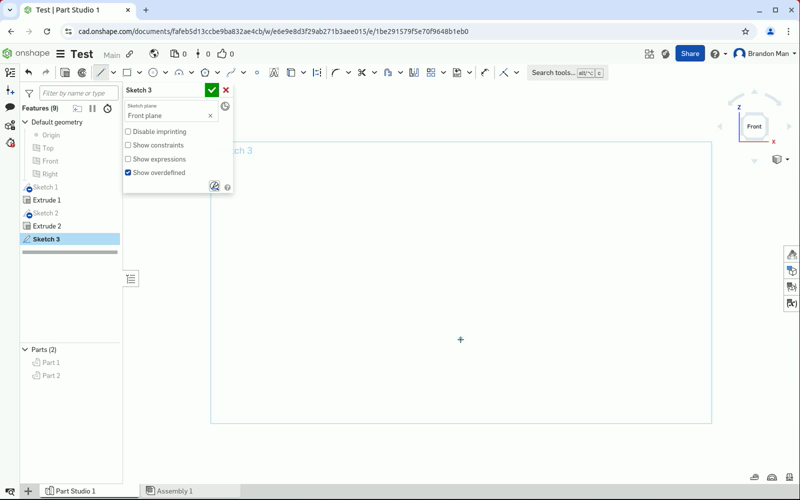
key_down(shift)
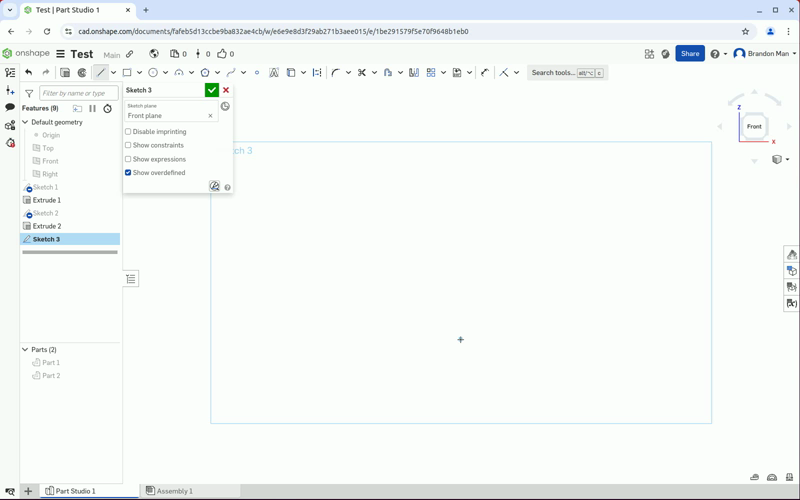
mouse_move(490, 339)
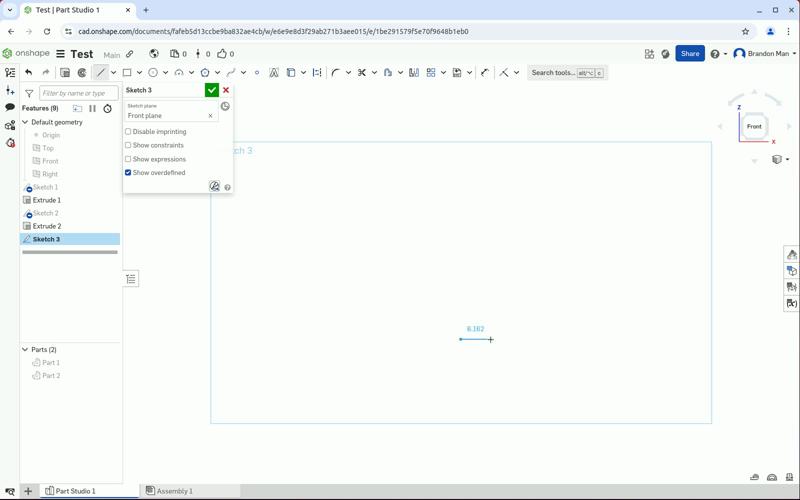
mouse_move(479, 339)
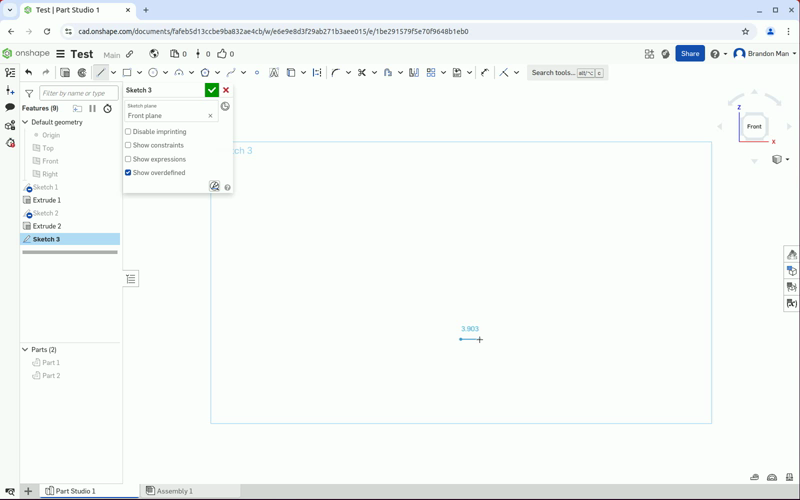
click(479, 339)
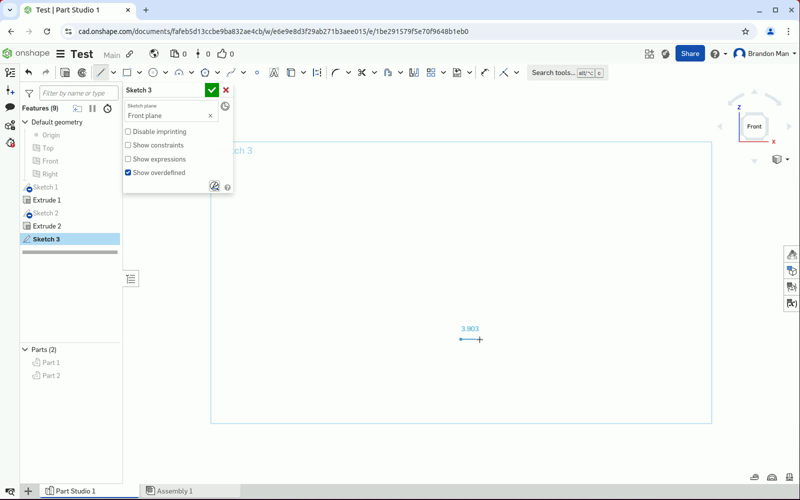
key_up(shift)
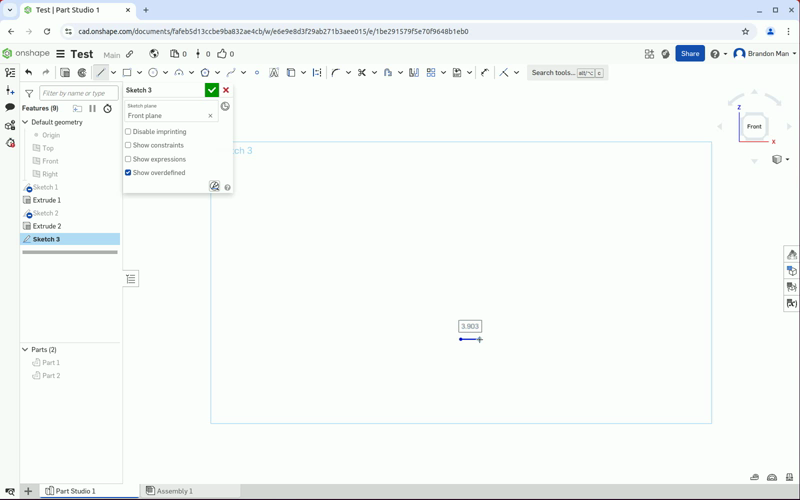
key_down(shift)
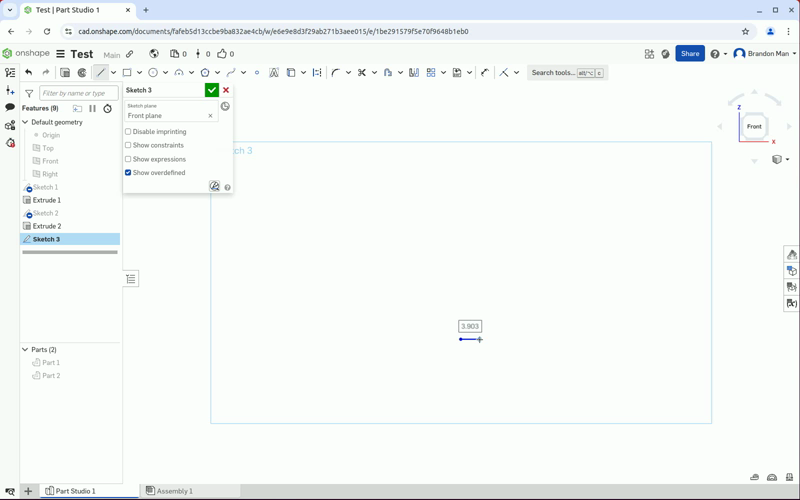
mouse_move(509, 339)
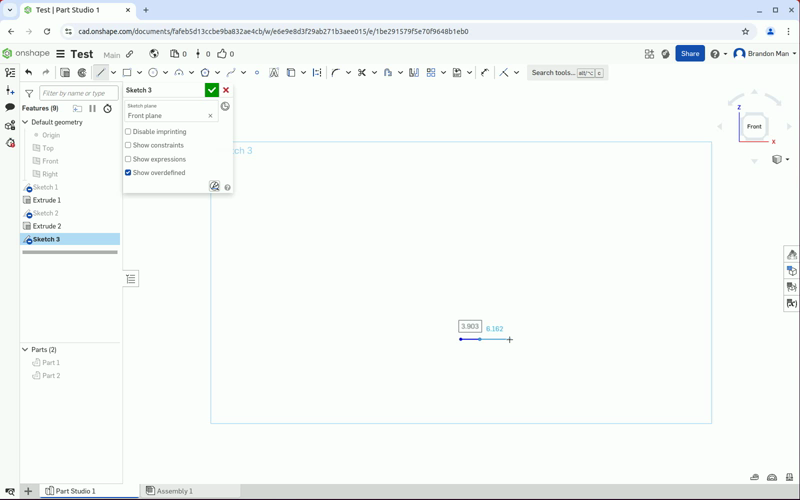
mouse_move(479, 282)
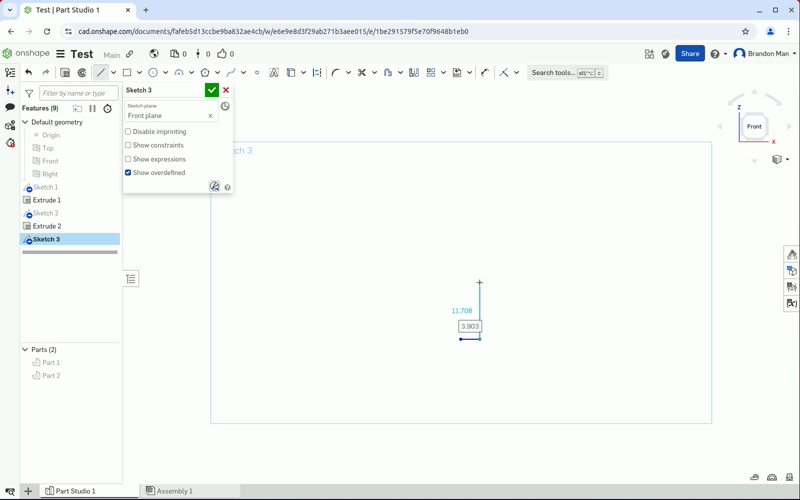
click(479, 282)
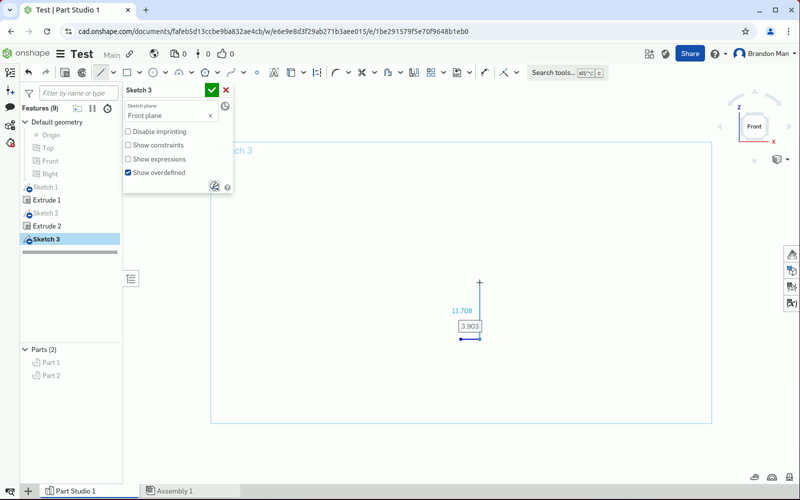
key_up(shift)
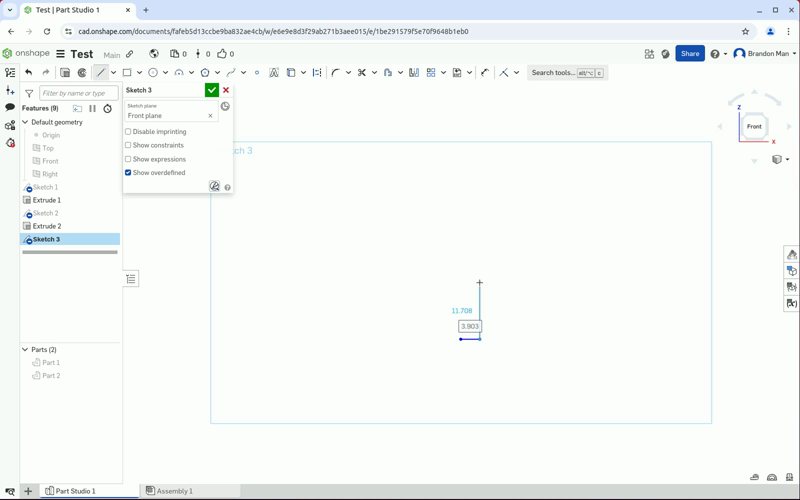
key_down(shift)
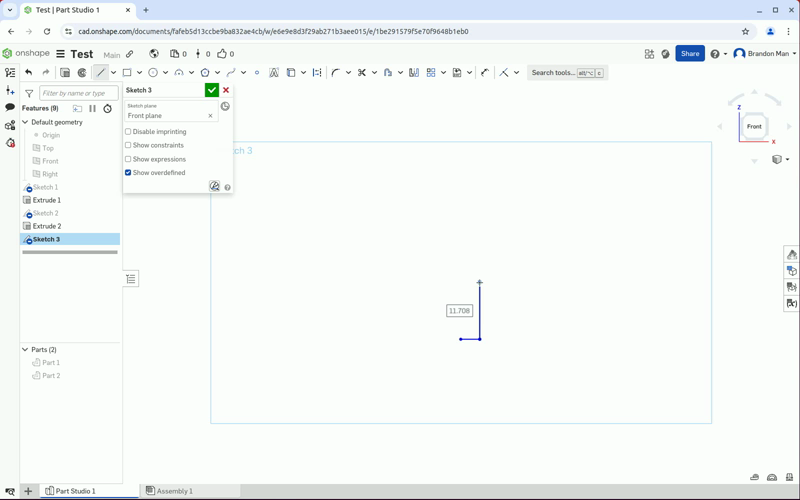
mouse_move(509, 282)
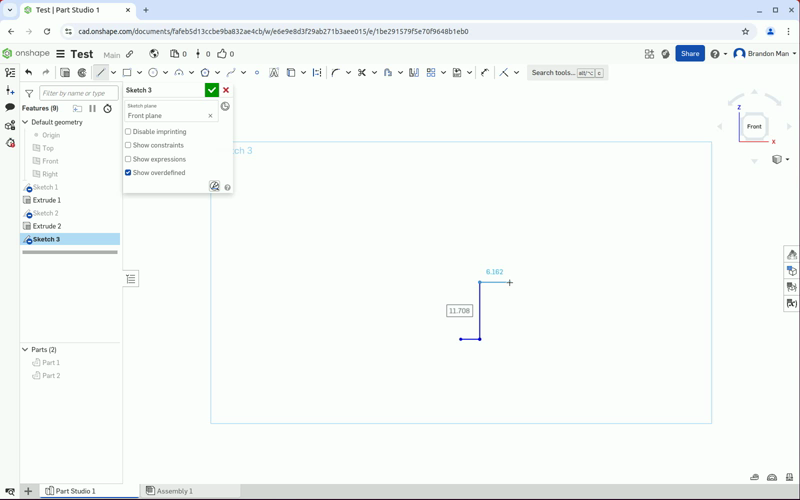
mouse_move(460, 282)
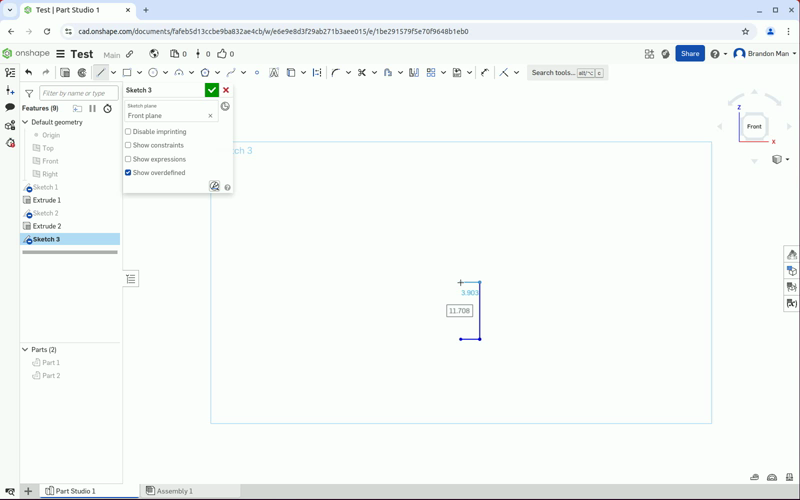
click(460, 282)
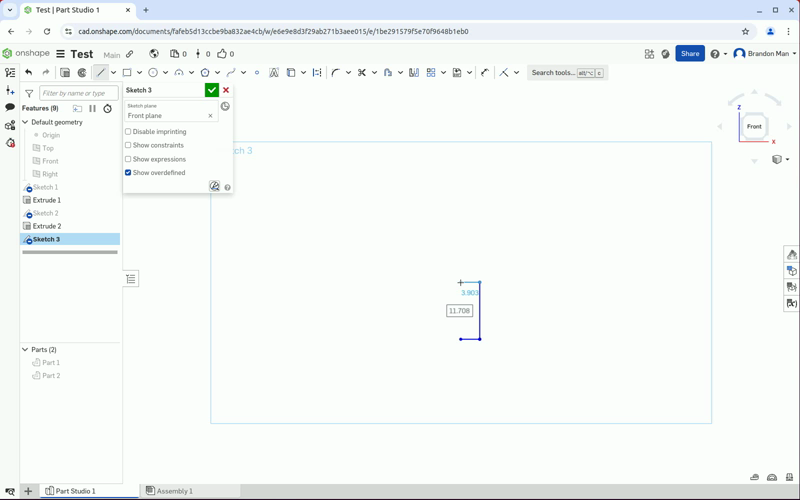
key_up(shift)
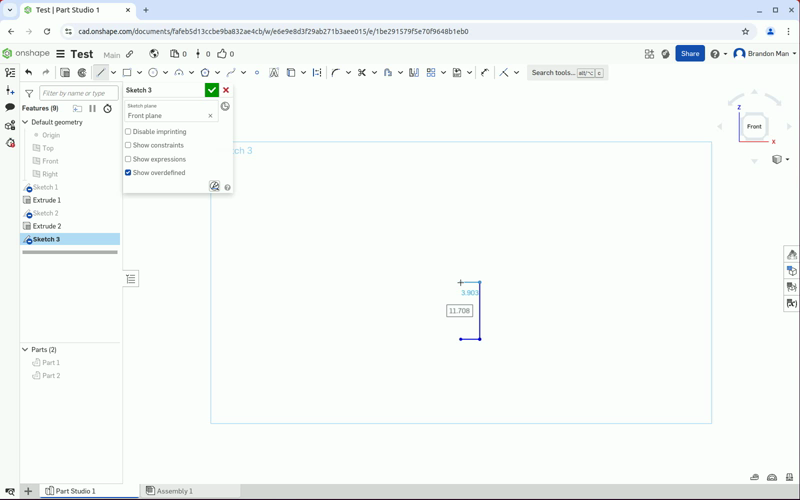
key_down(shift)
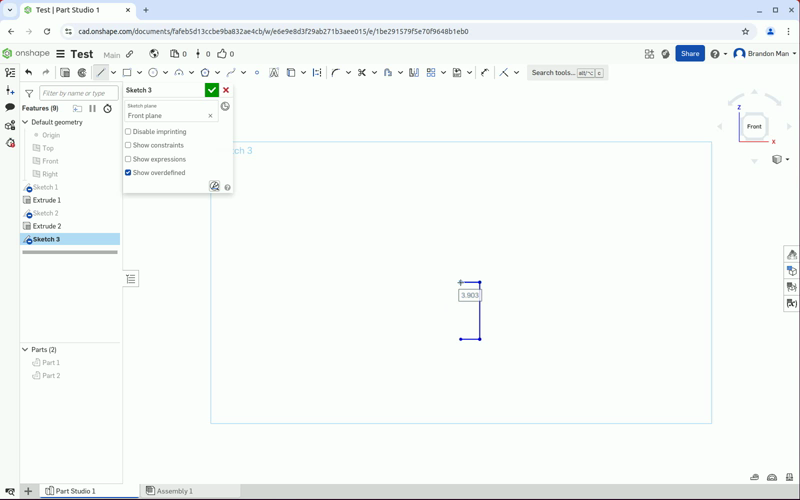
mouse_move(573, 282)
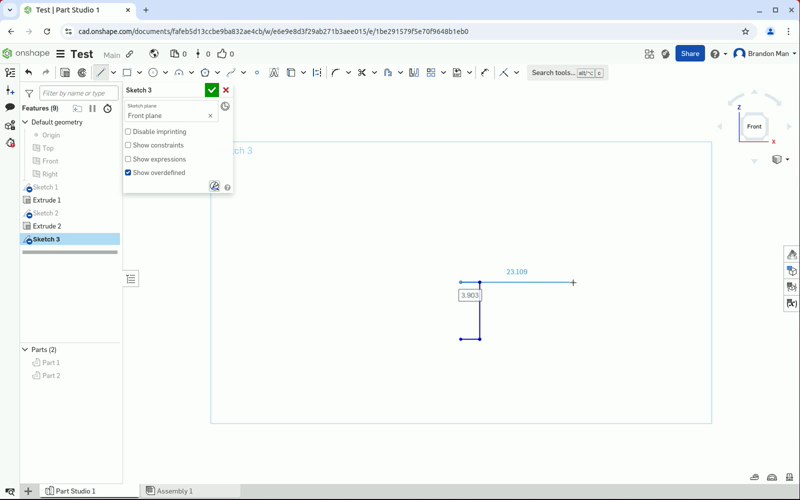
click(573, 282)
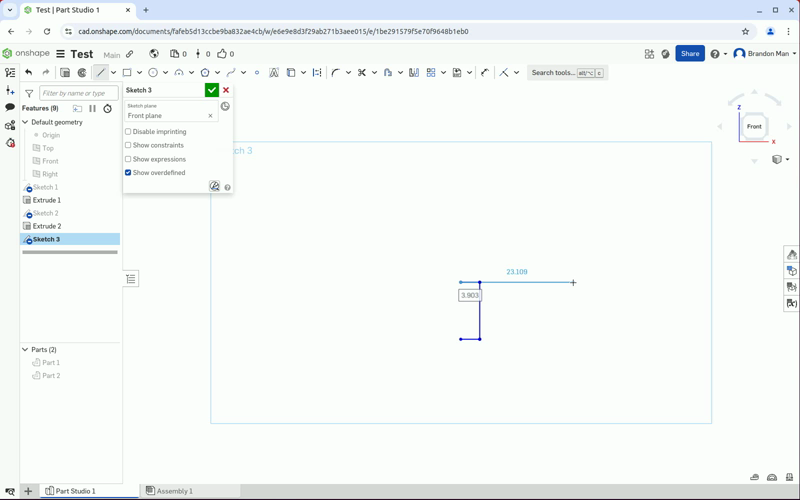
key_up(shift)
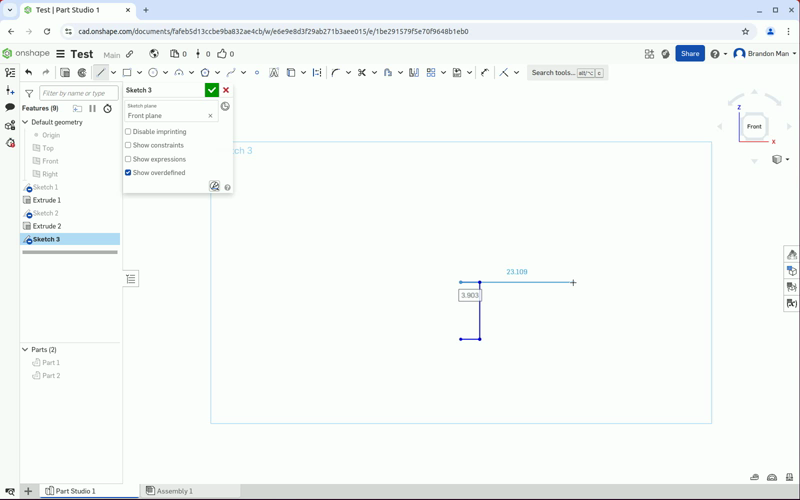
key_down(shift)
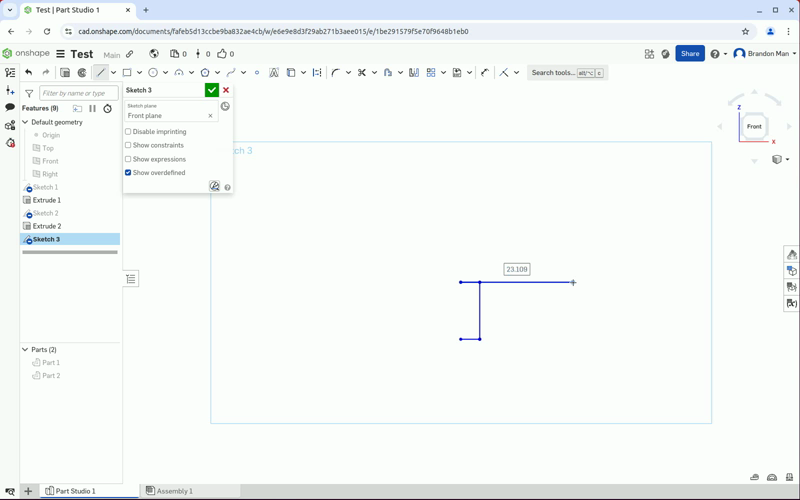
mouse_move(589, 282)
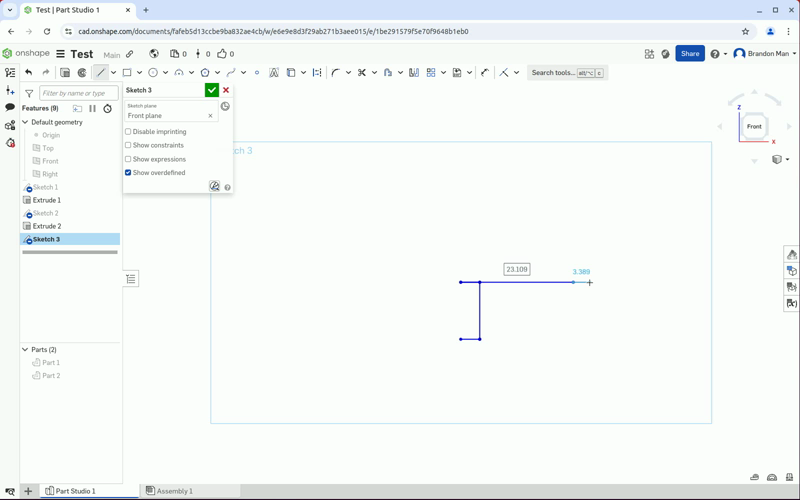
mouse_move(573, 339)
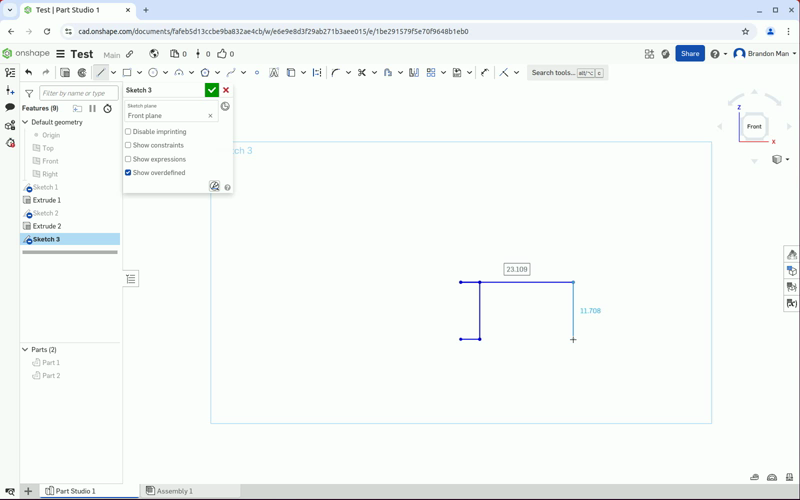
click(573, 339)
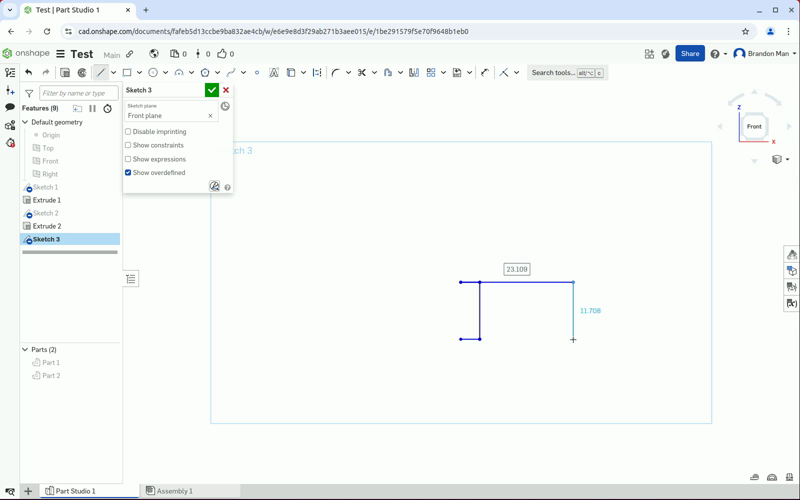
key_up(shift)
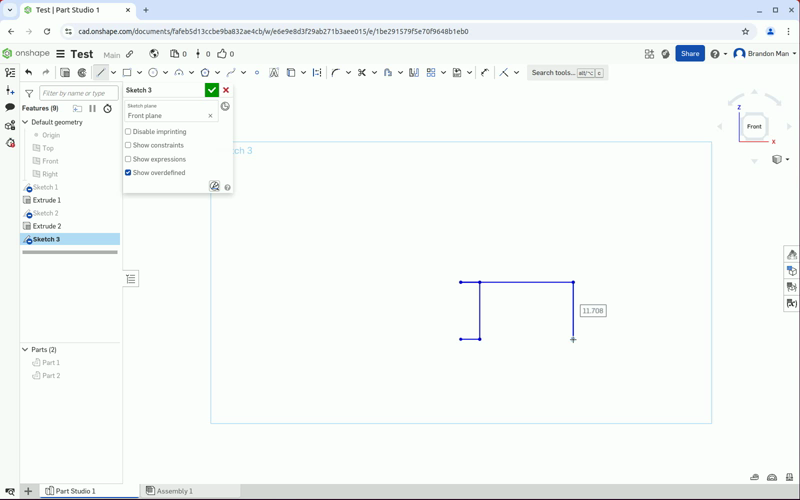
key_down(shift)
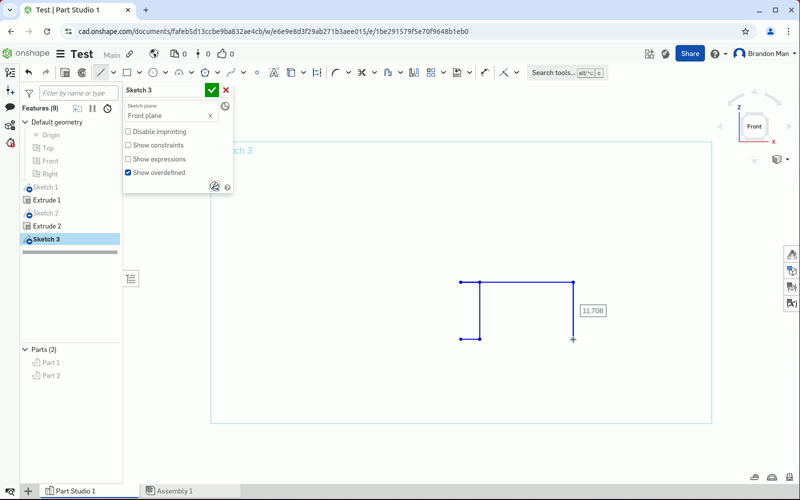
mouse_move(460, 339)
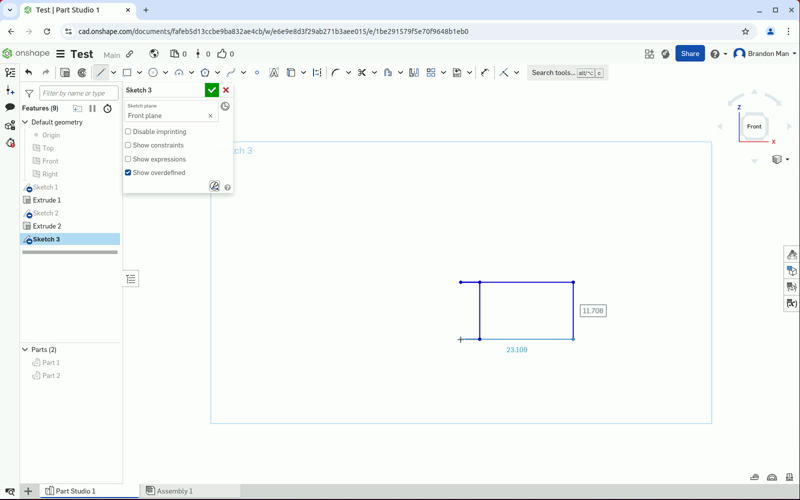
key_up(shift)
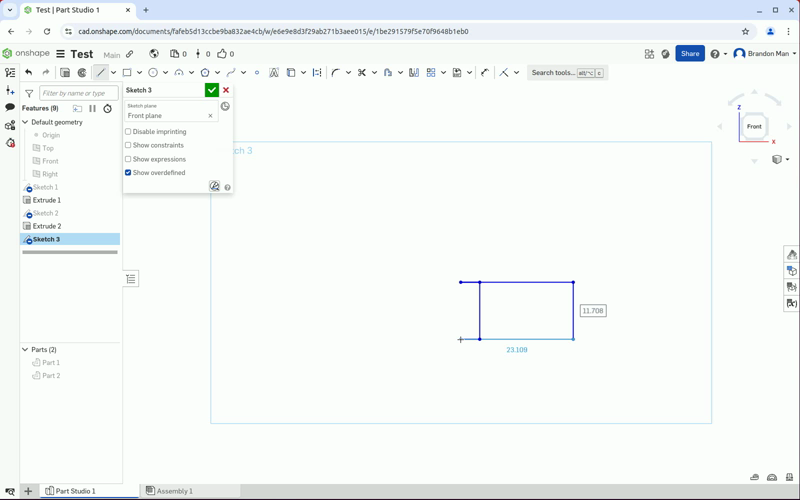
click(460, 339)
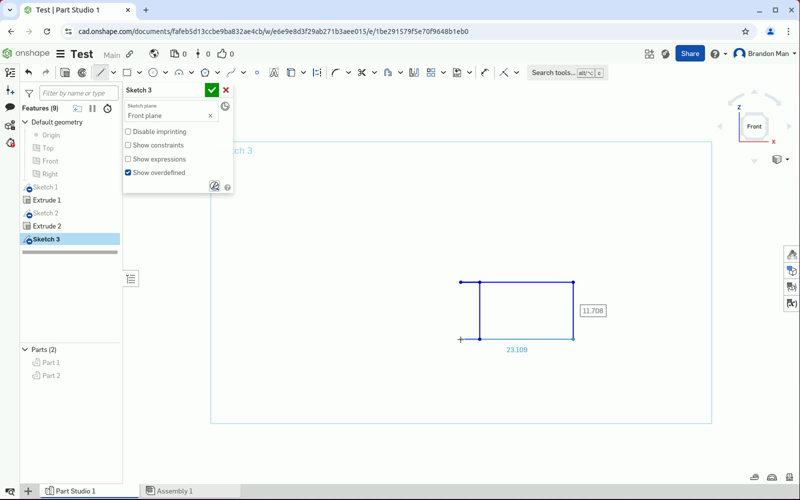
key(esc)
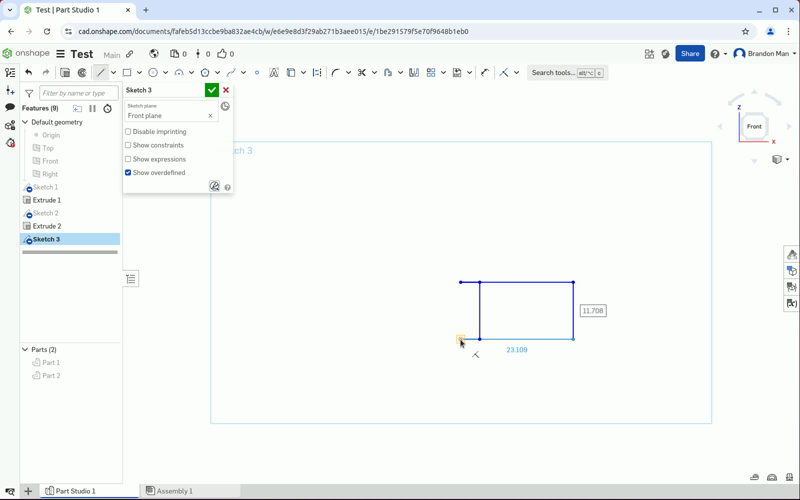
mouse_move(484, 305)
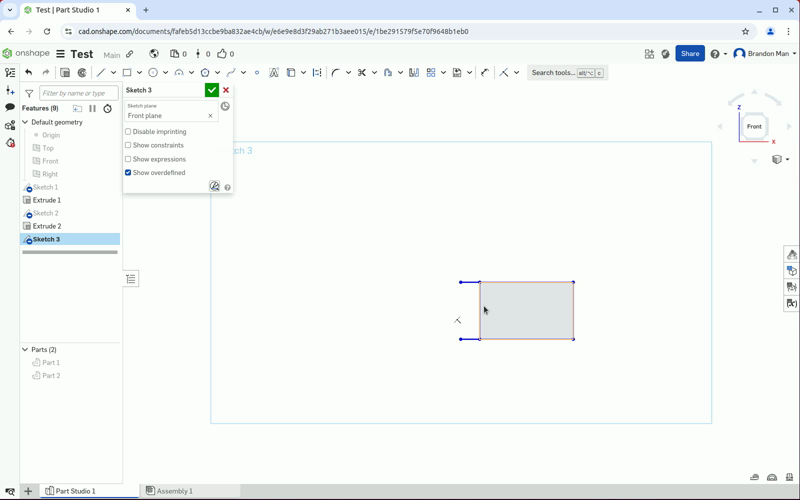
scroll(6)
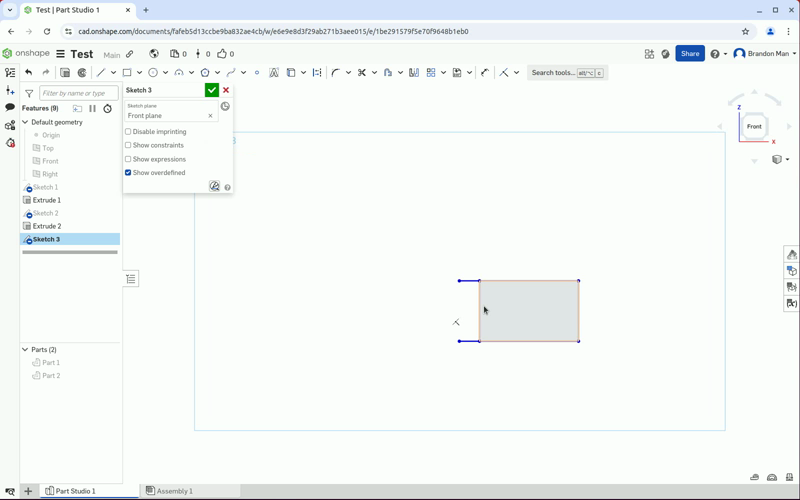
scroll(6)
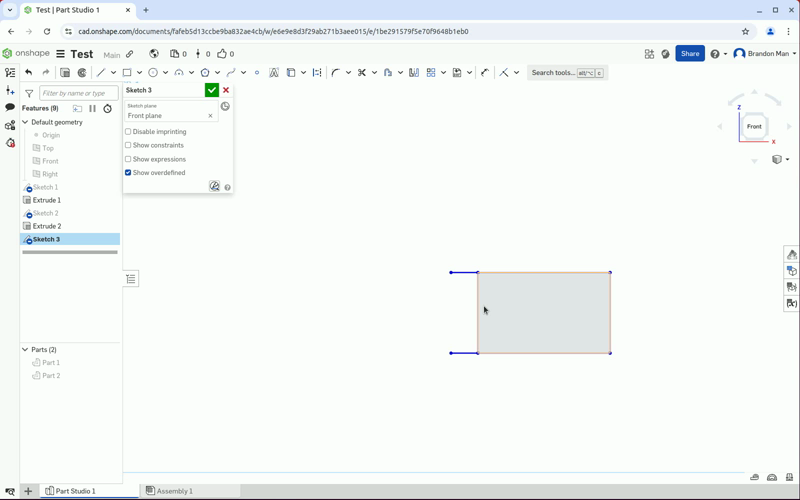
scroll(6)
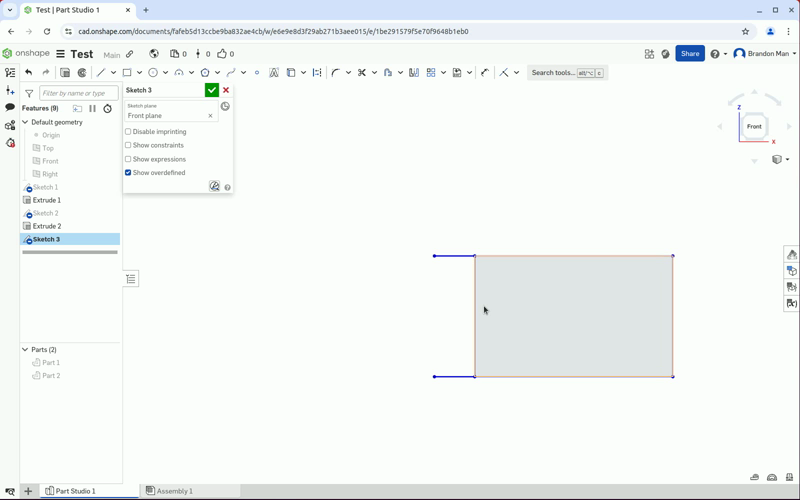
scroll(6)
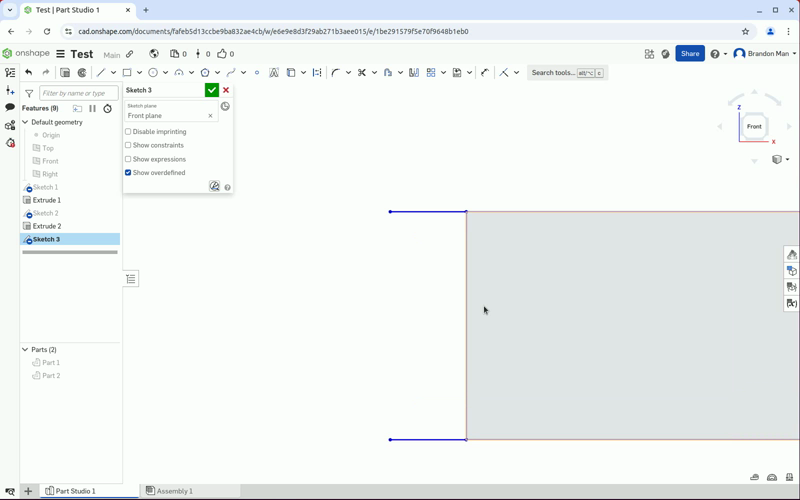
scroll(6)
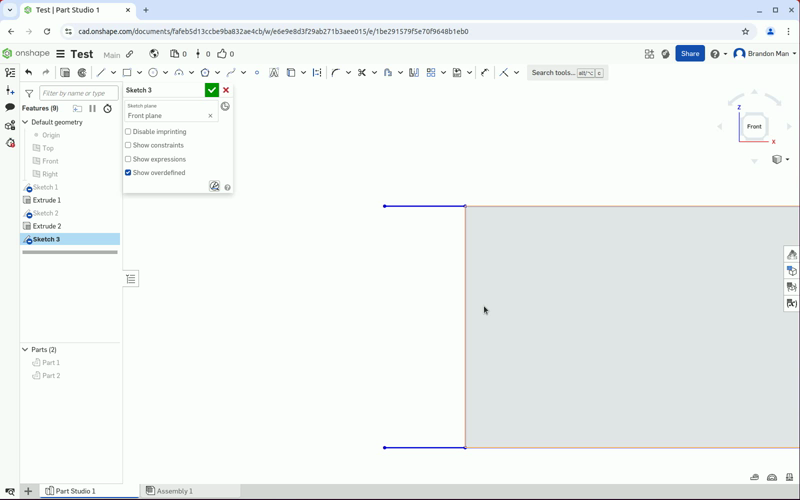
scroll(6)
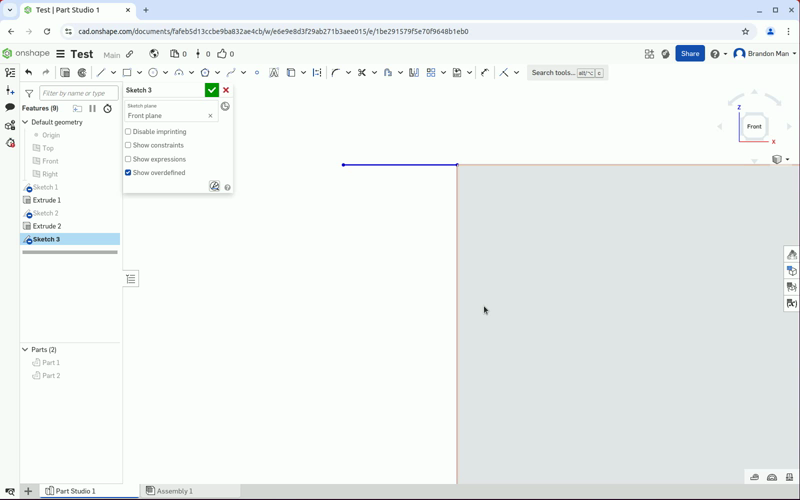
scroll(6)
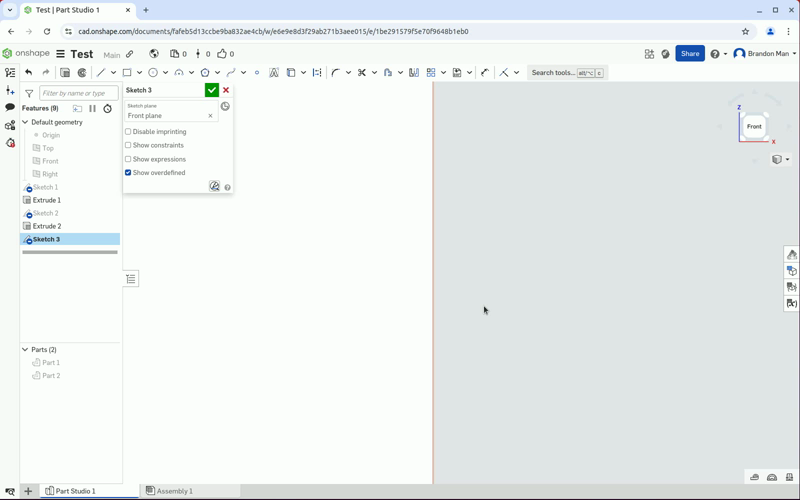
click(484, 305)
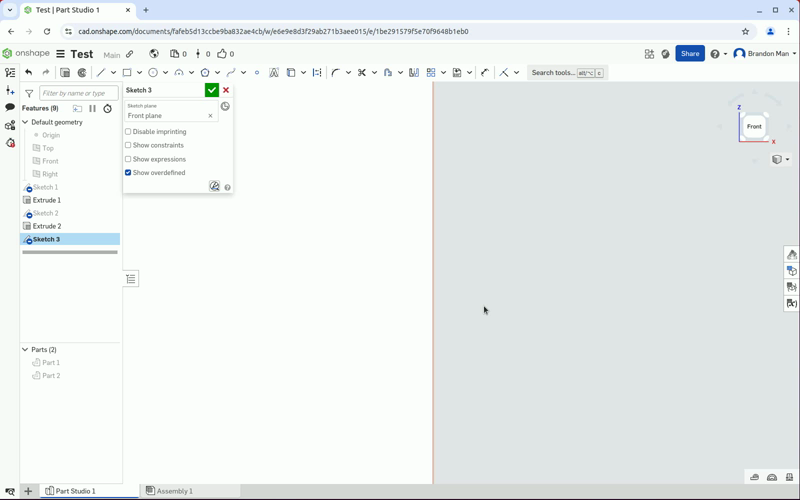
scroll(-6)
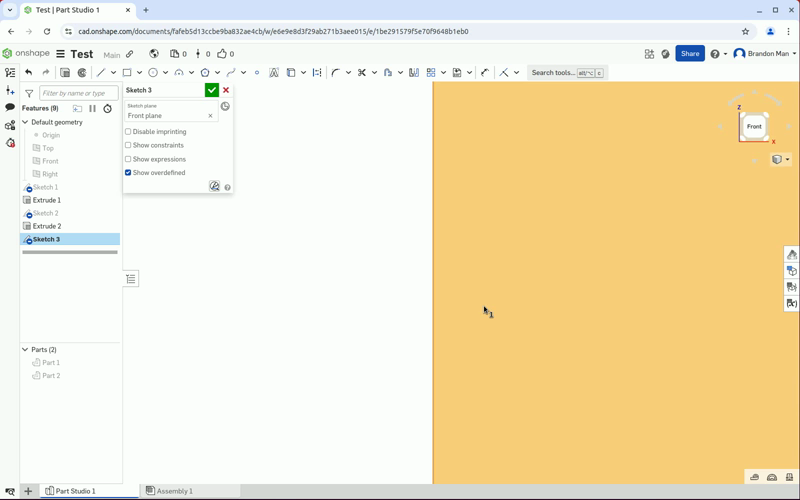
scroll(-6)
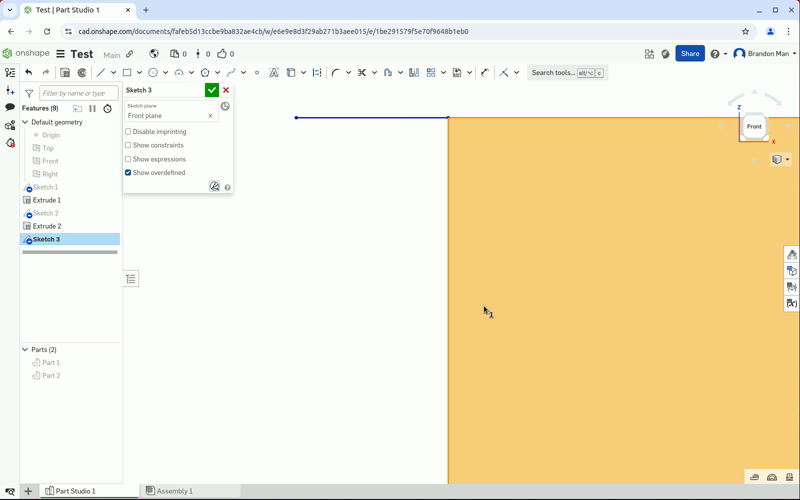
scroll(-6)
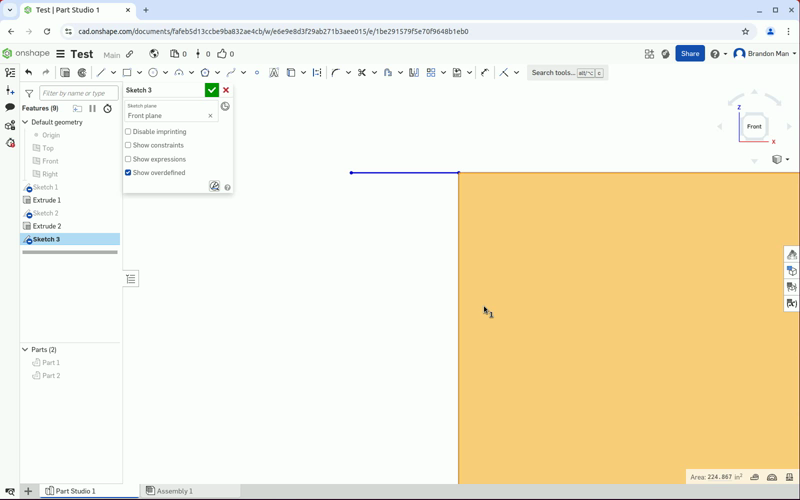
scroll(-6)
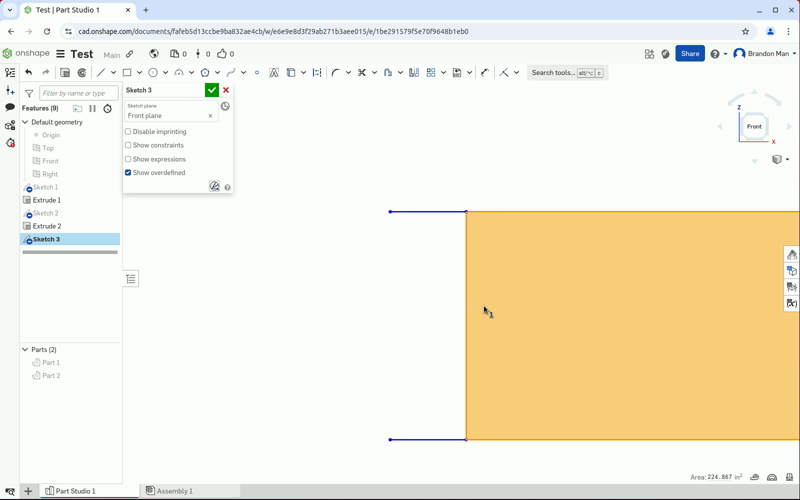
scroll(-6)
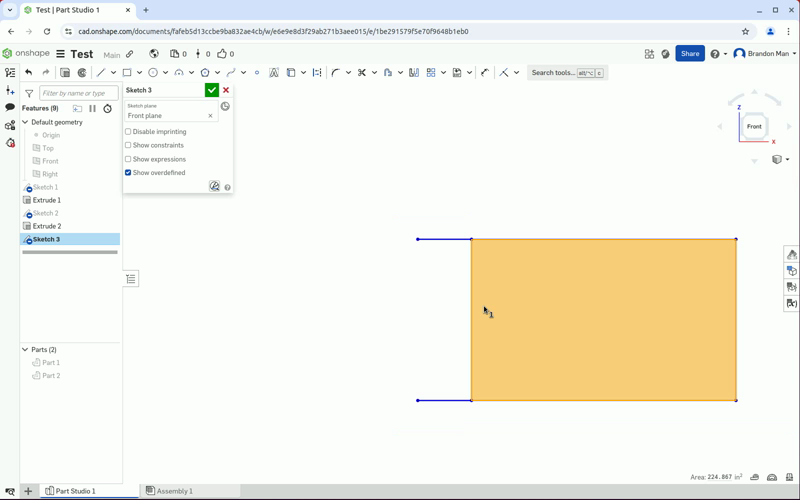
scroll(-6)
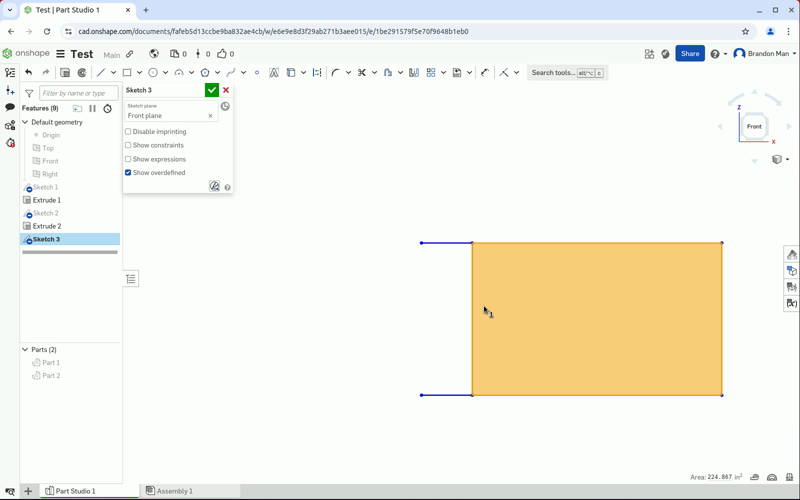
scroll(-6)
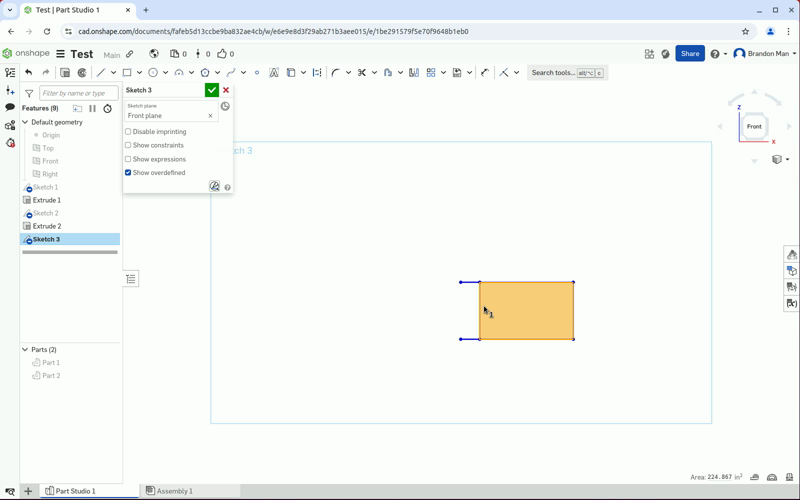
mouse_move(73, 352)
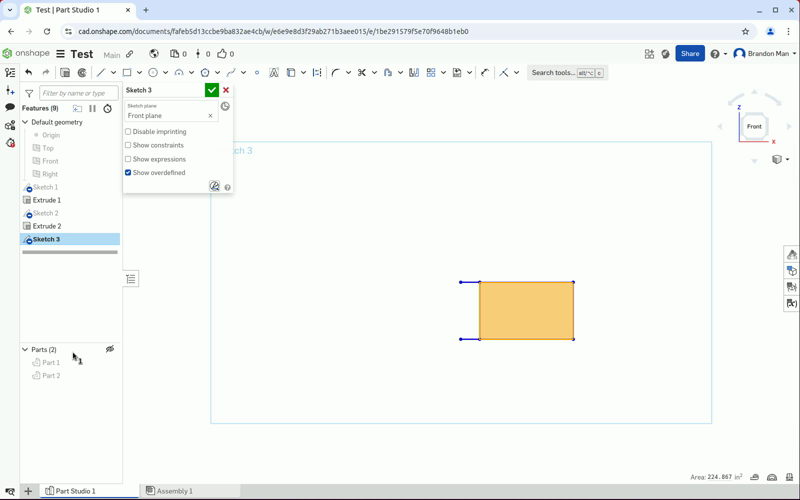
key(shift+y)
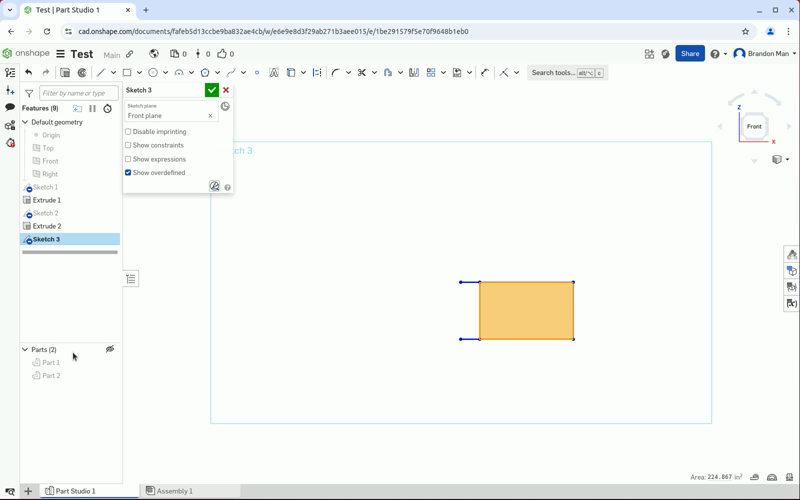
key(shift+e)
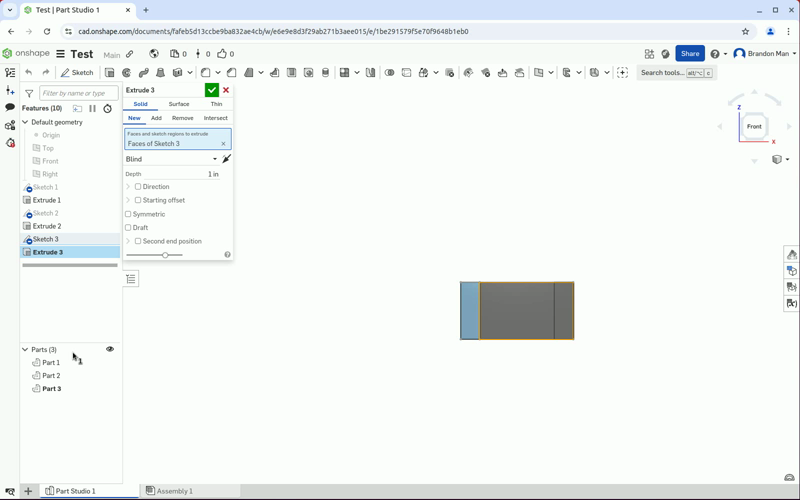
mouse_move(143, 106)
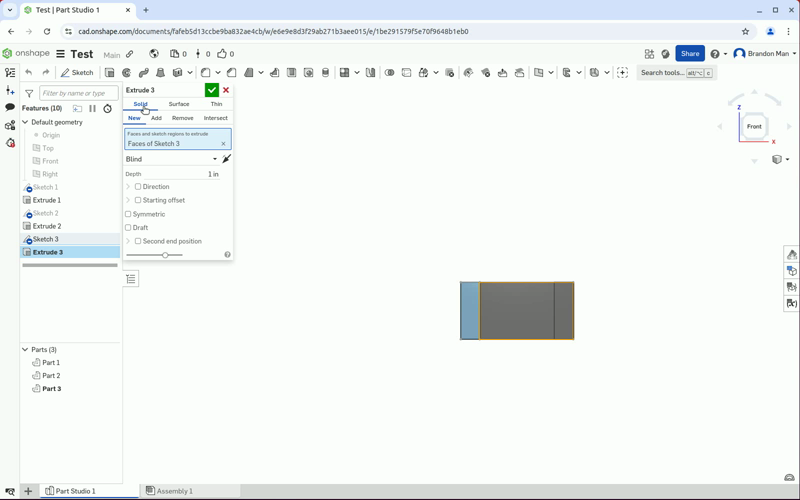
click(143, 106)
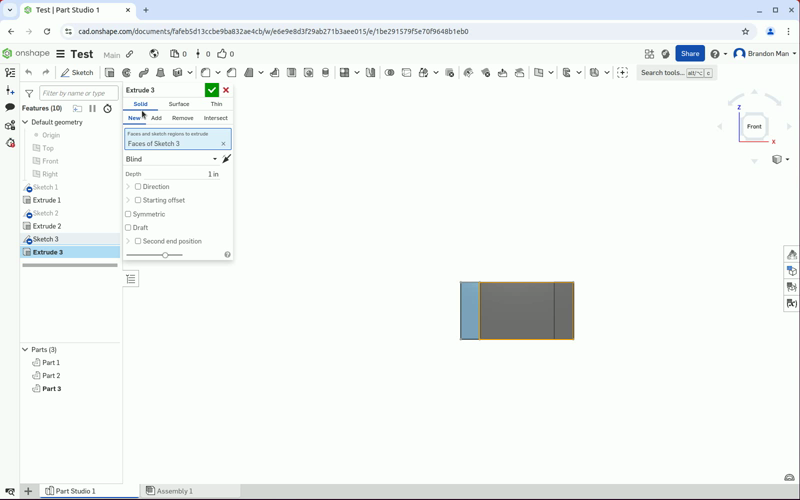
mouse_move(137, 120)
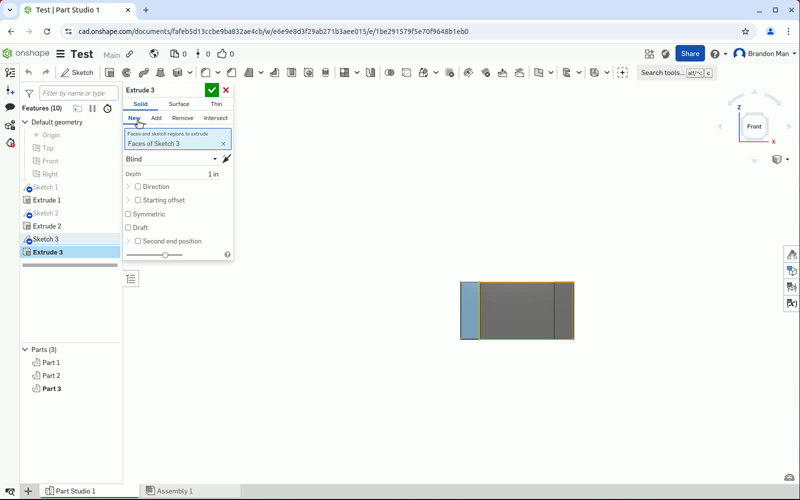
click(137, 120)
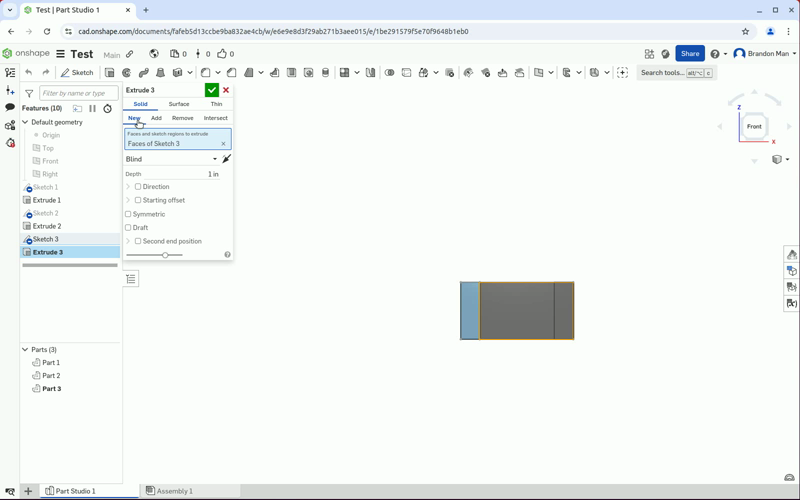
key(tab, 4)
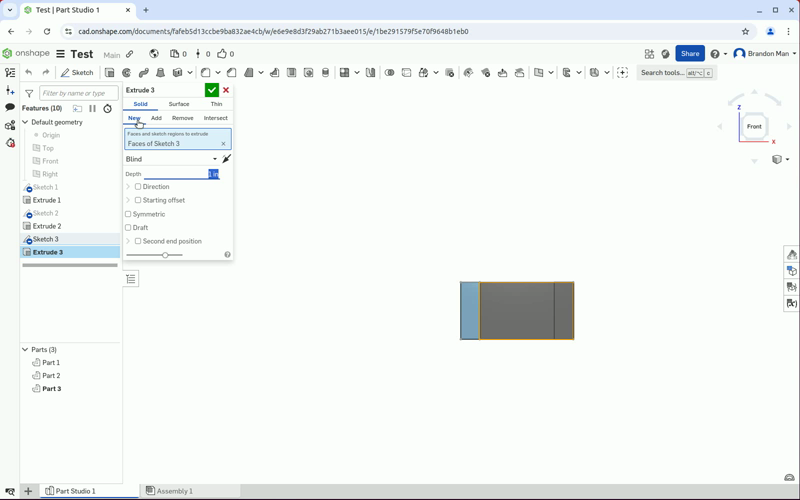
text(-3.851)
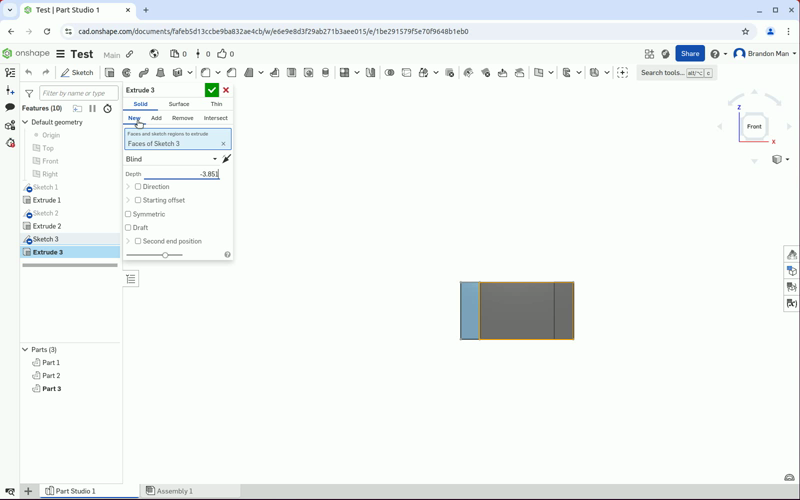
key(enter)
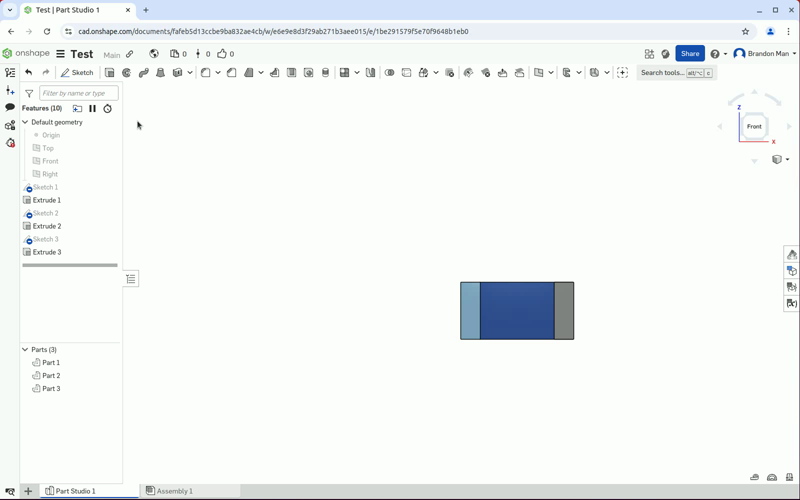
key(shift+h)
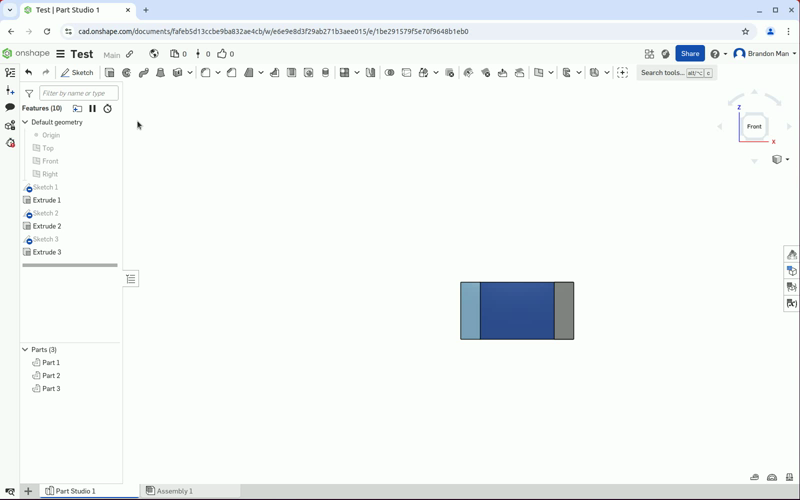
key(shift+h)
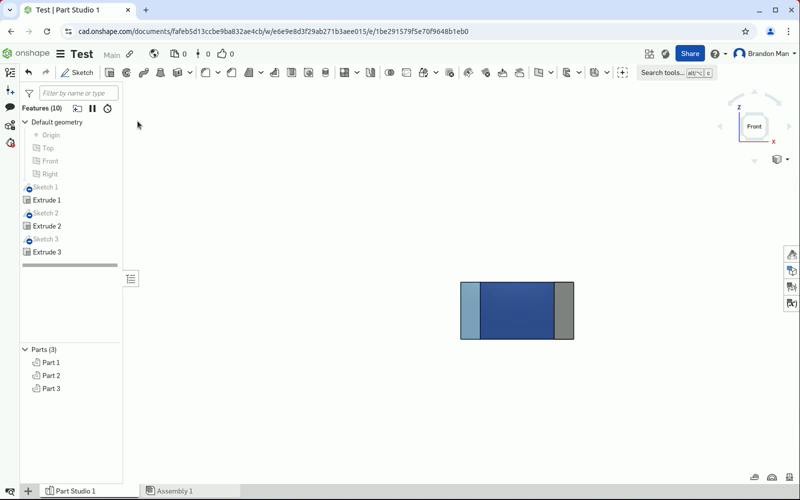
mouse_move(73, 189)
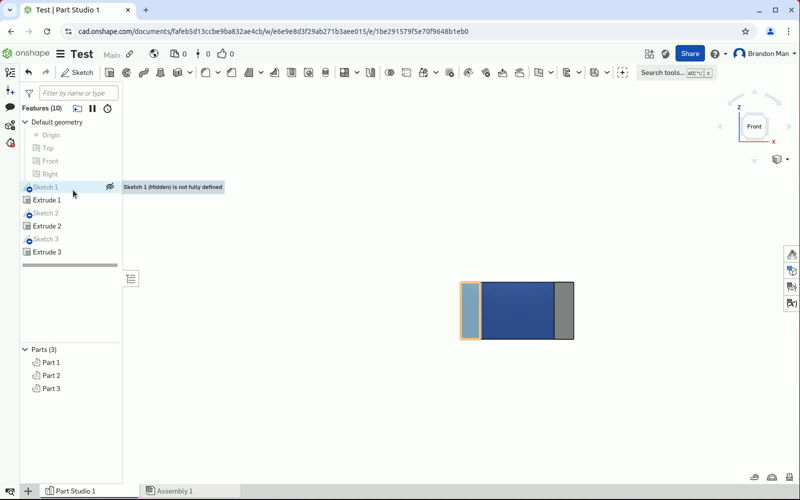
click(73, 189)
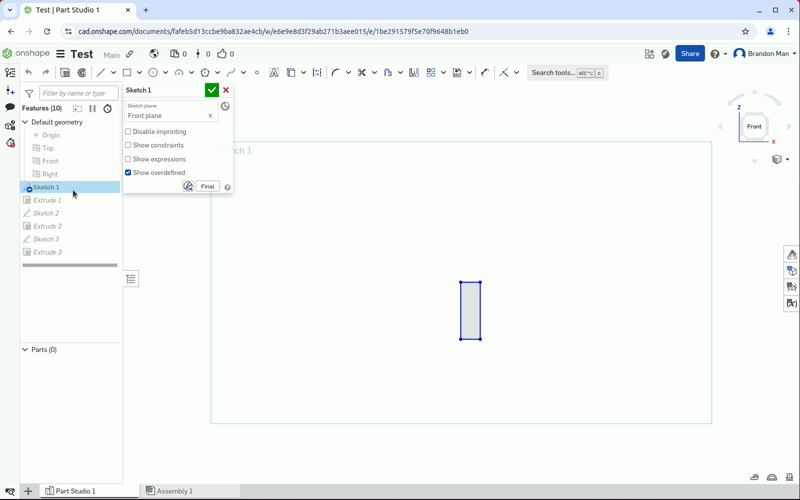
mouse_move(229, 92)
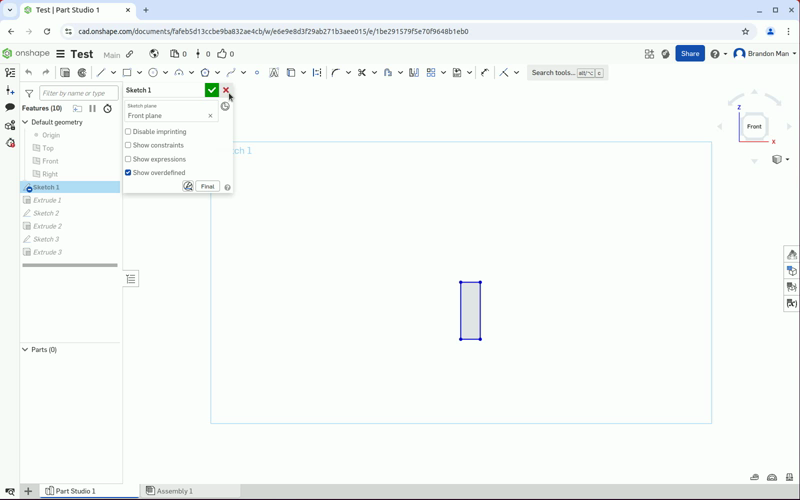
click(229, 92)
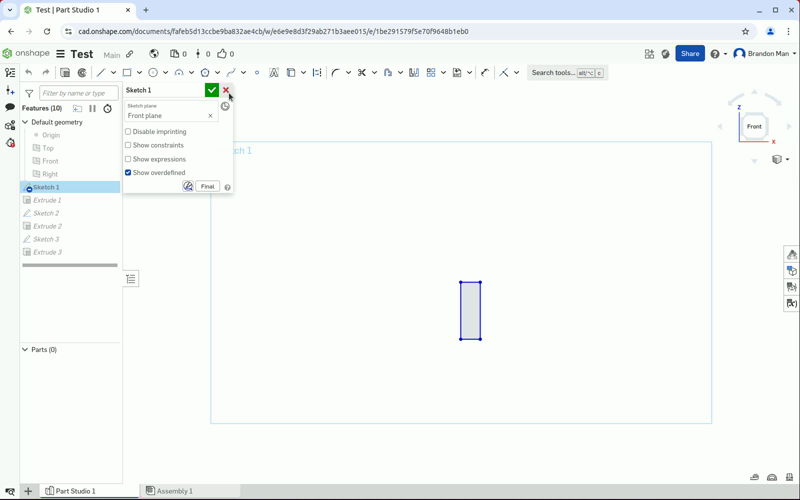
key(shift+s)
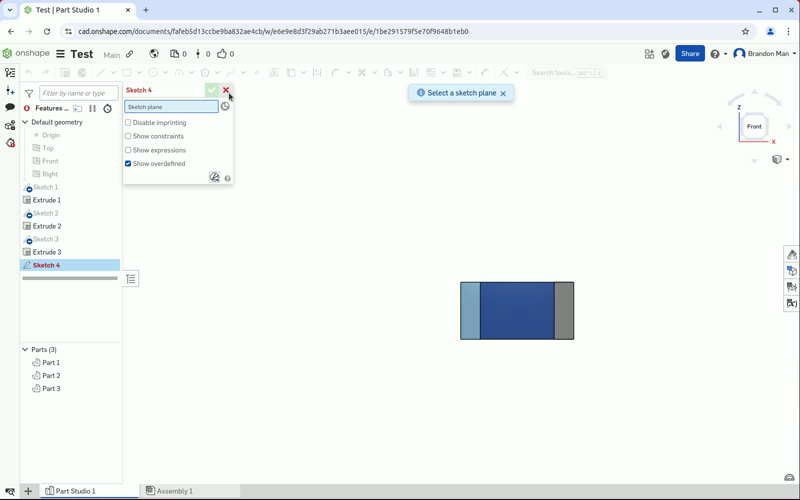
mouse_move(73, 163)
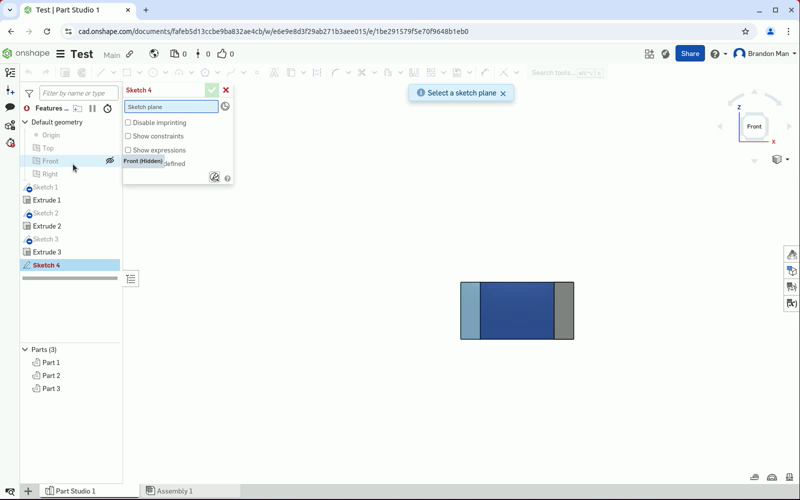
click(73, 163)
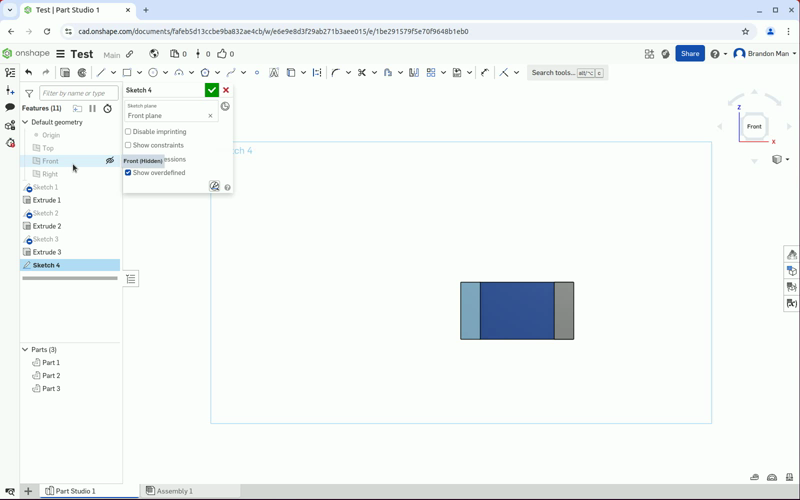
mouse_move(73, 352)
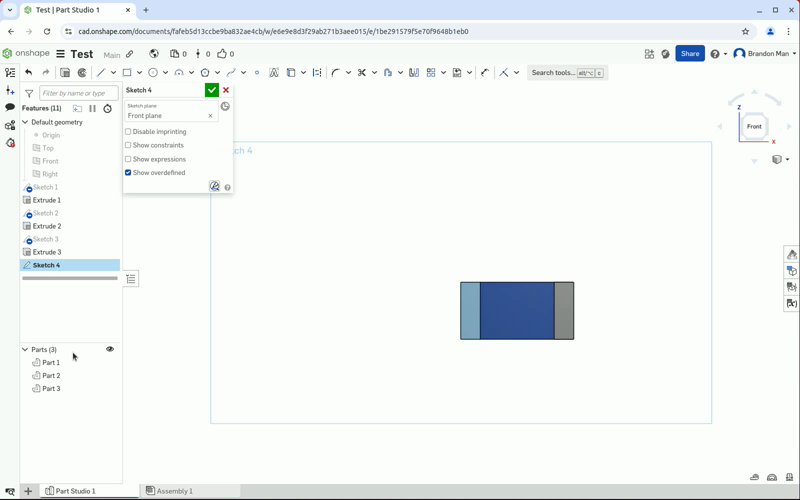
key(y)
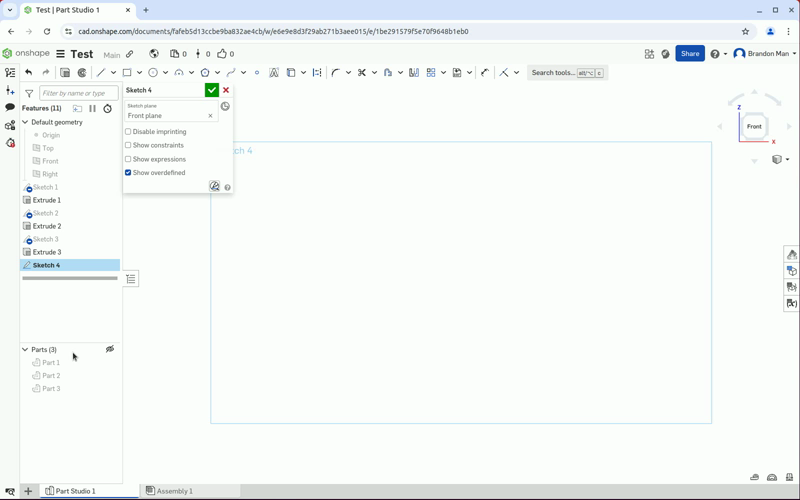
key(l)
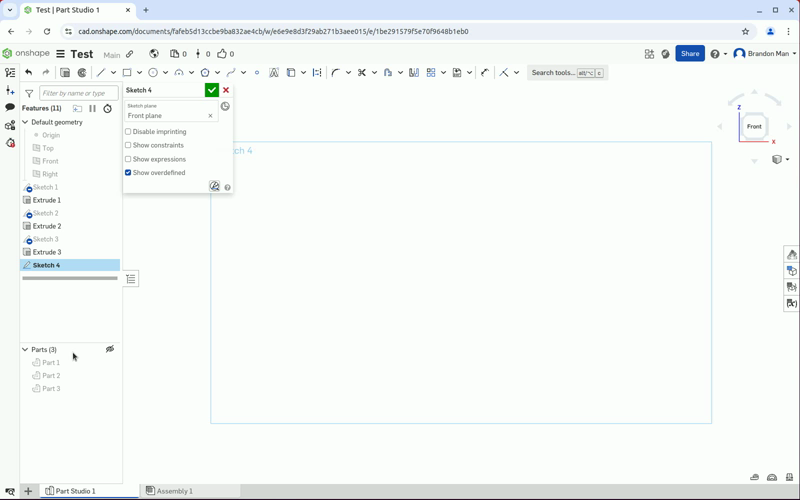
key_down(shift)
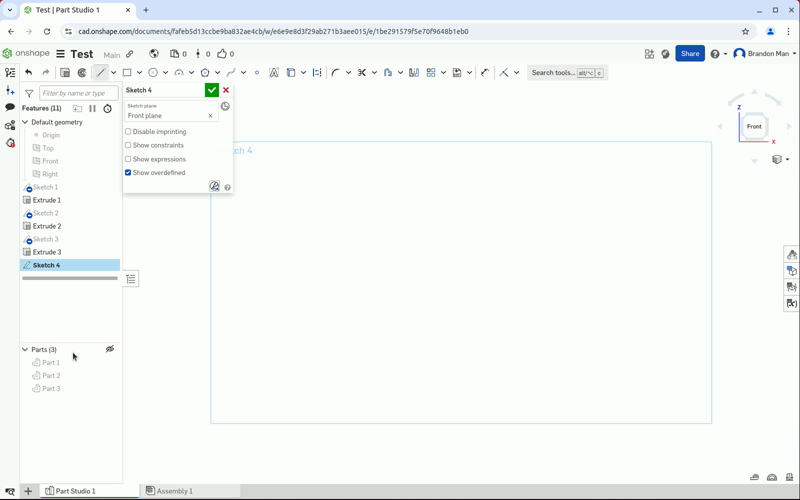
mouse_move(460, 339)
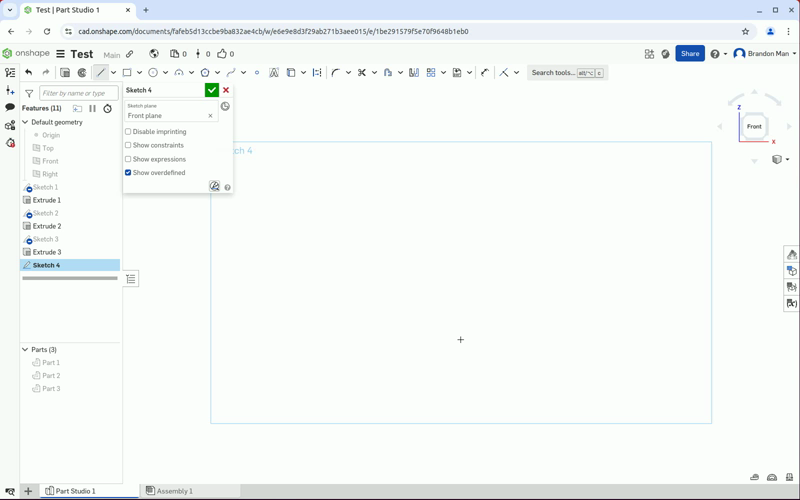
click(460, 339)
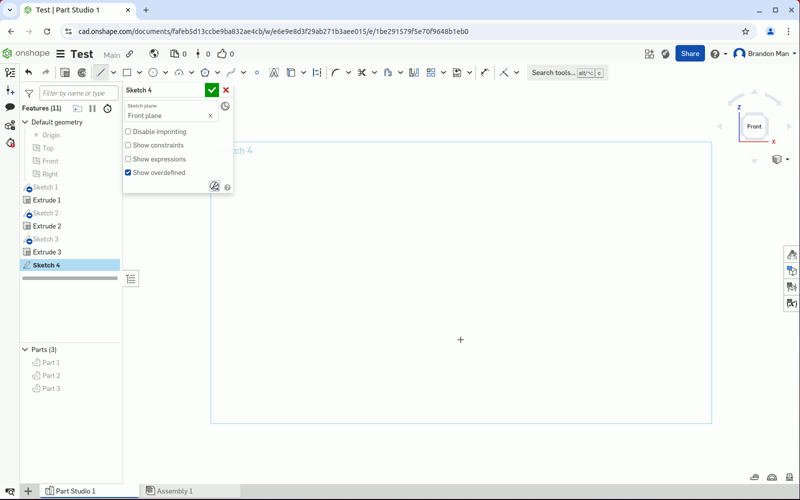
key_up(shift)
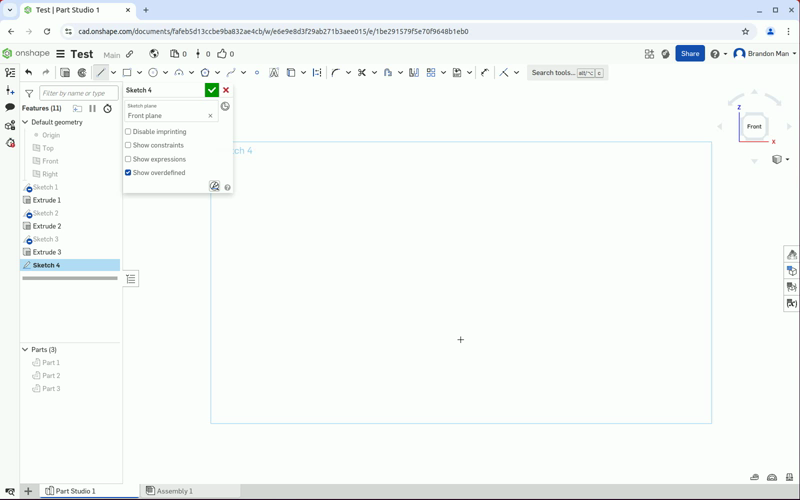
key_down(shift)
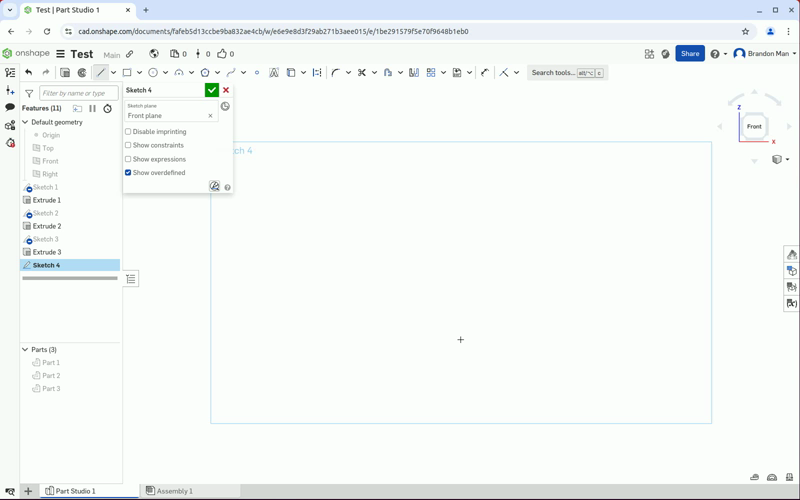
mouse_move(490, 339)
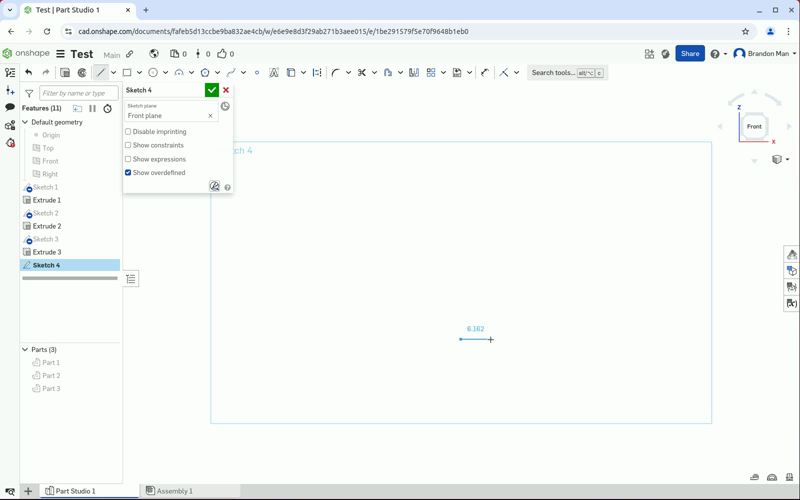
mouse_move(480, 339)
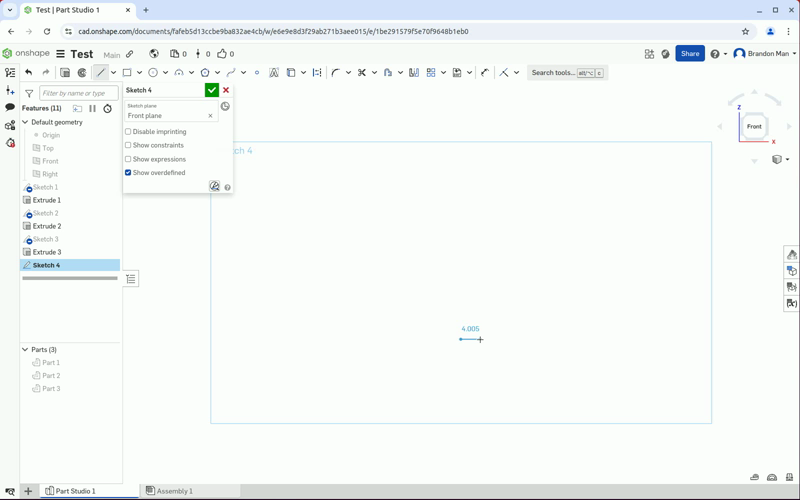
click(480, 339)
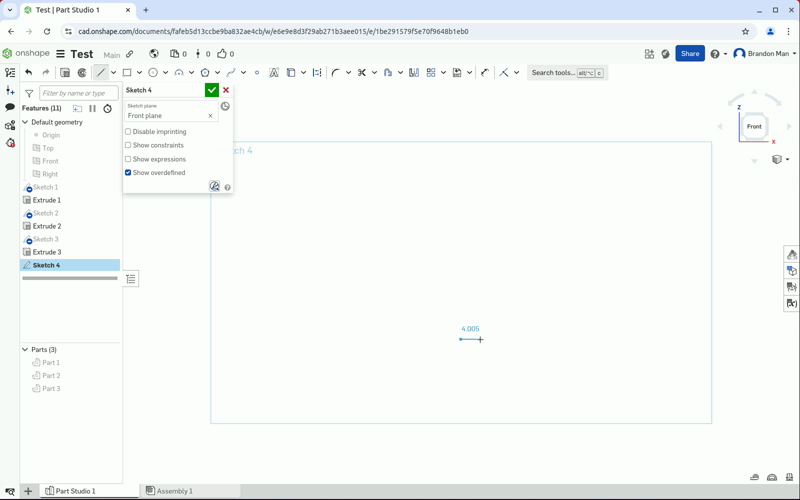
key_up(shift)
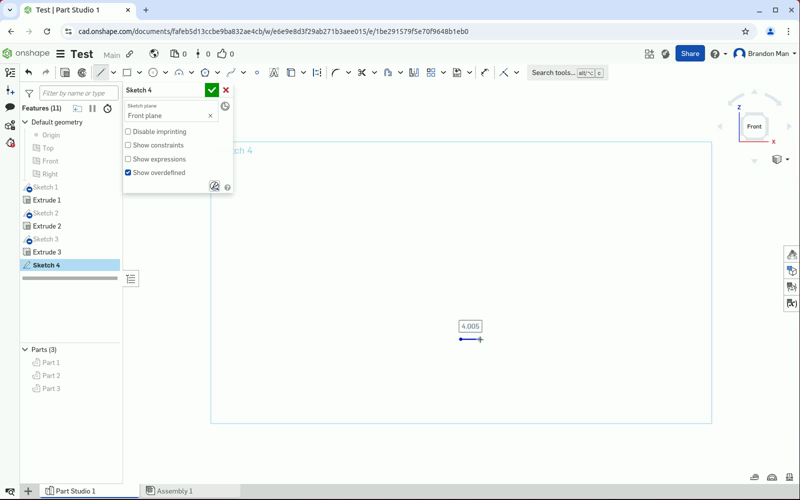
key_down(shift)
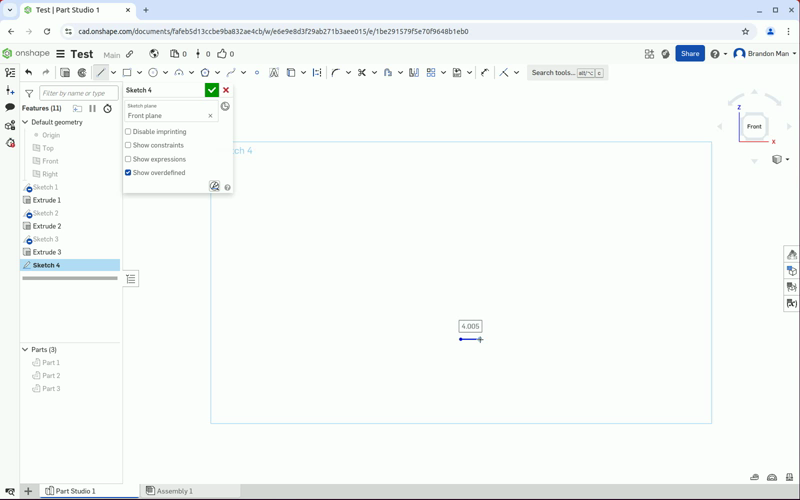
mouse_move(510, 339)
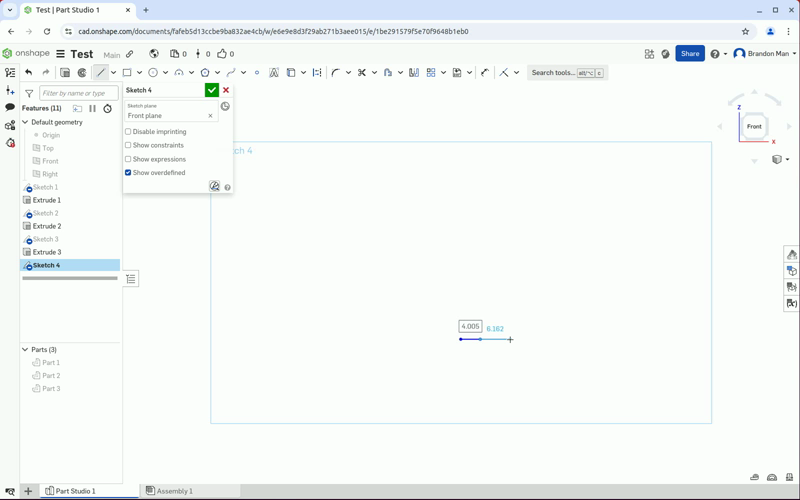
mouse_move(480, 282)
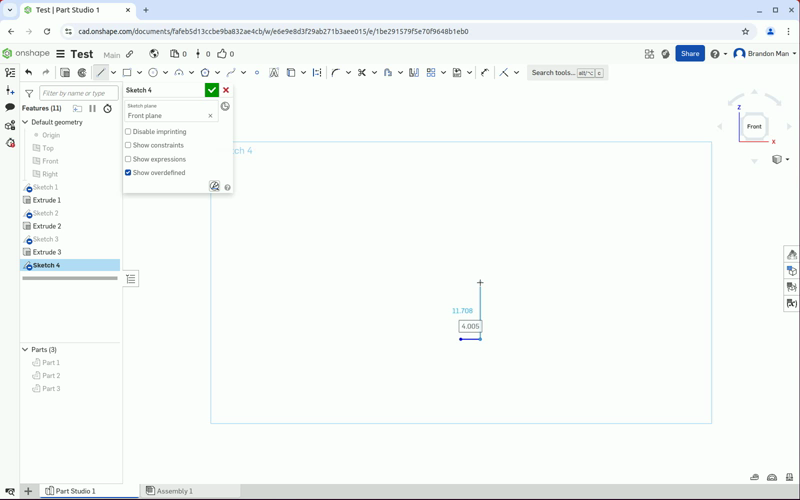
click(480, 282)
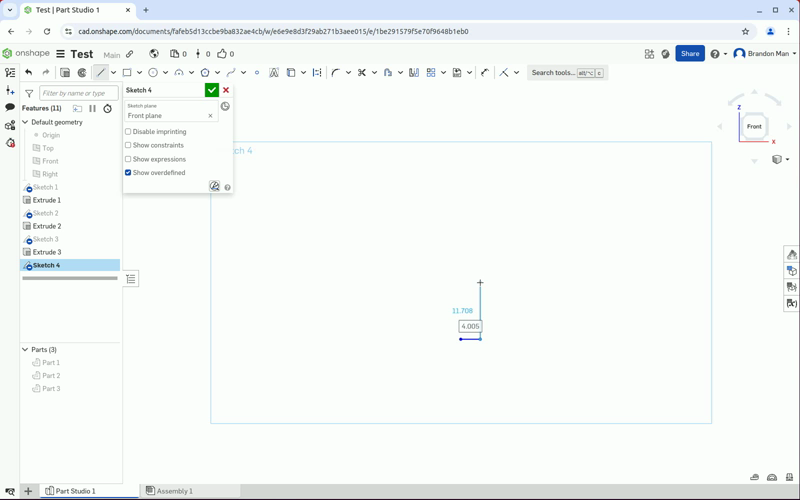
key_up(shift)
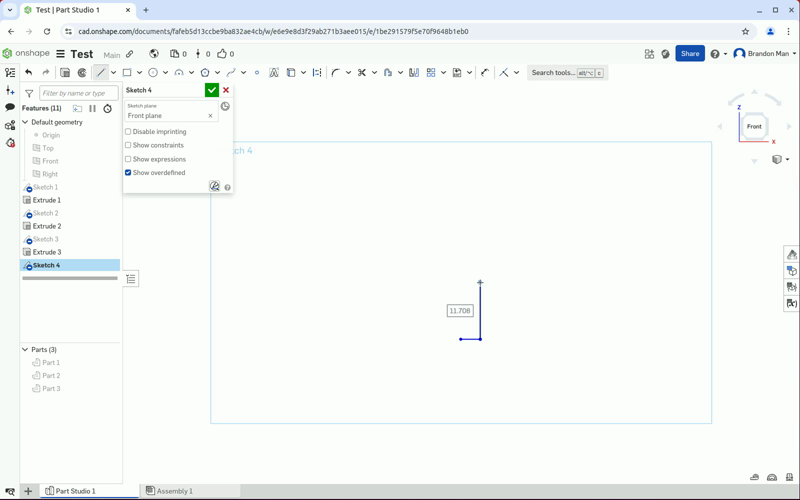
key_down(shift)
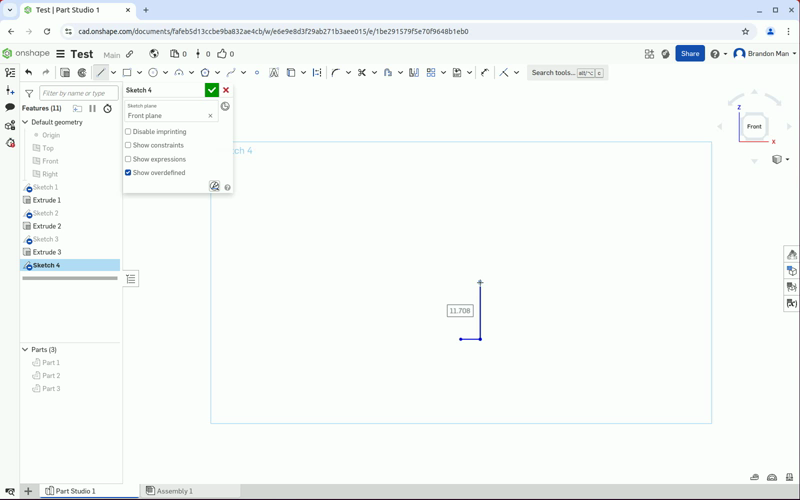
mouse_move(510, 282)
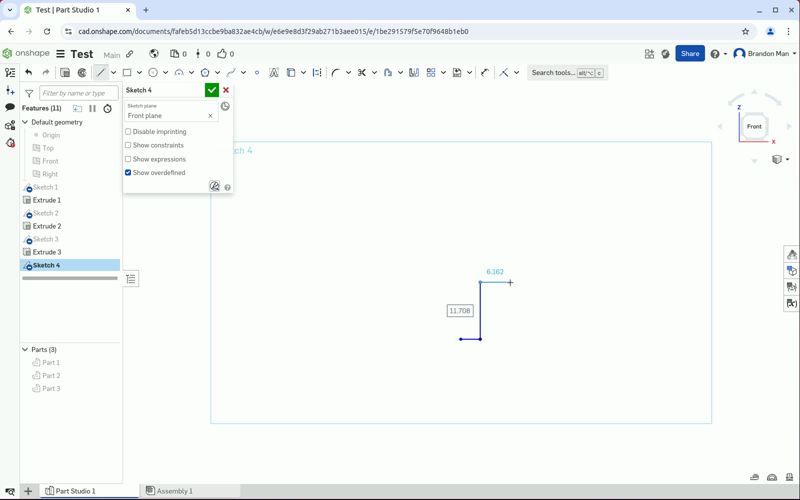
mouse_move(460, 282)
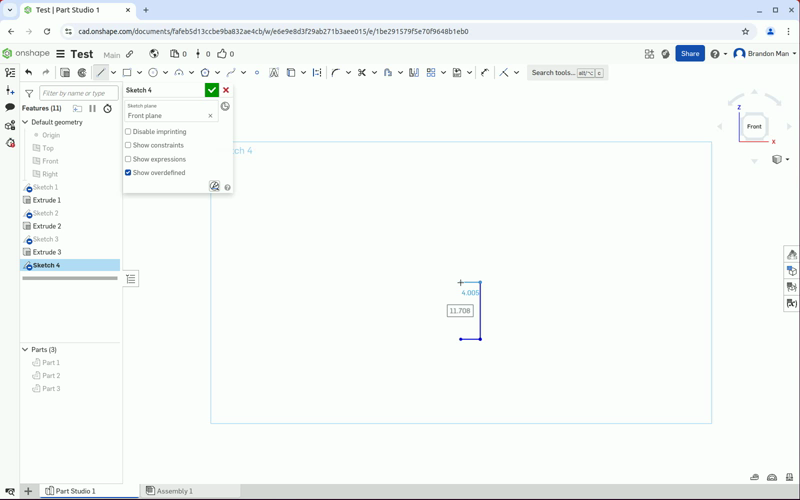
click(460, 282)
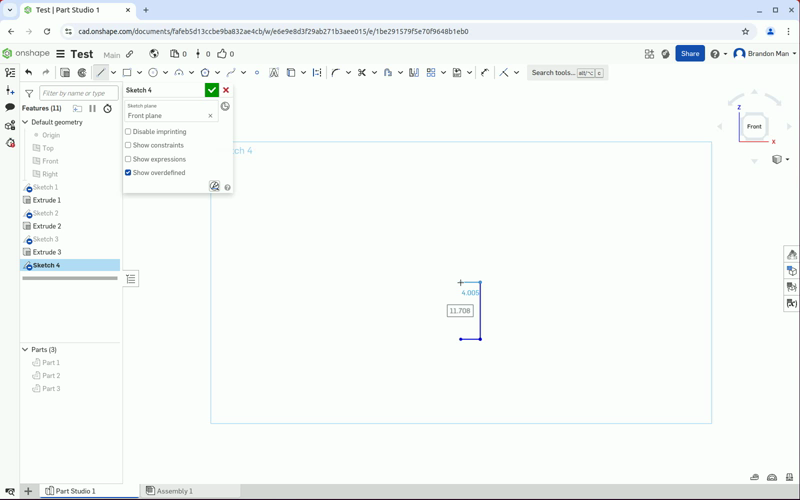
key_up(shift)
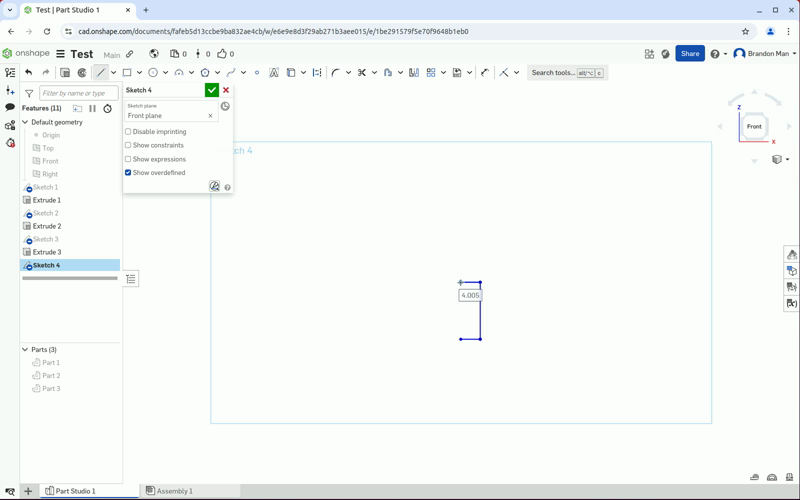
mouse_move(490, 282)
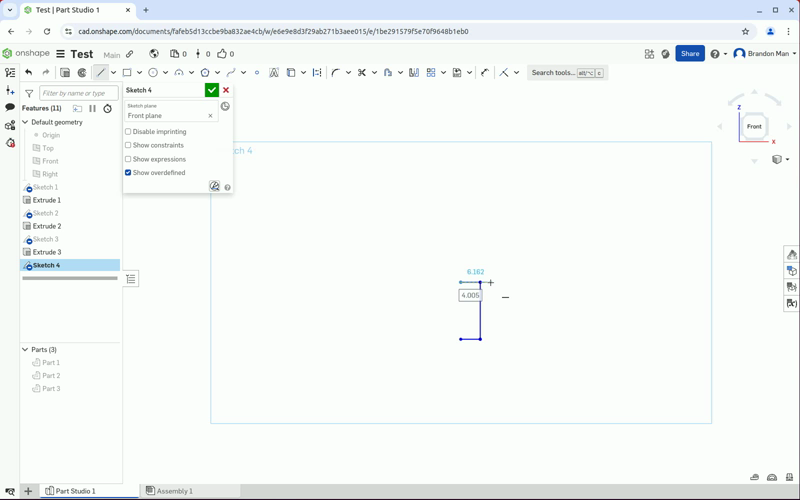
key_down(shift)
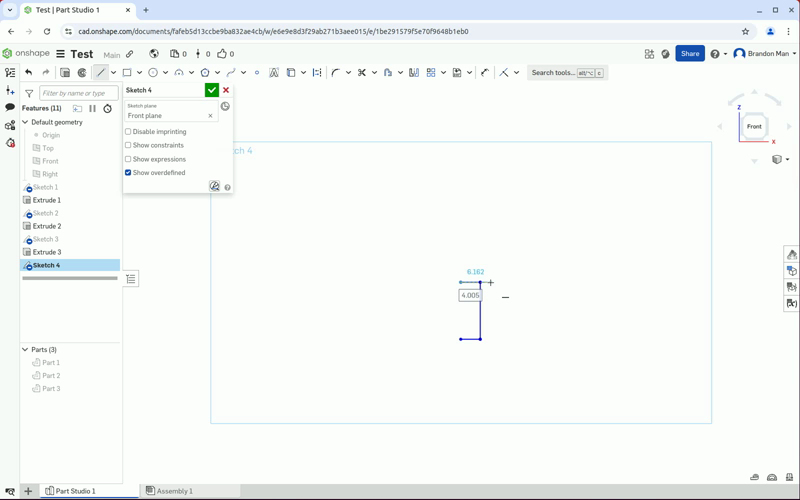
mouse_move(460, 339)
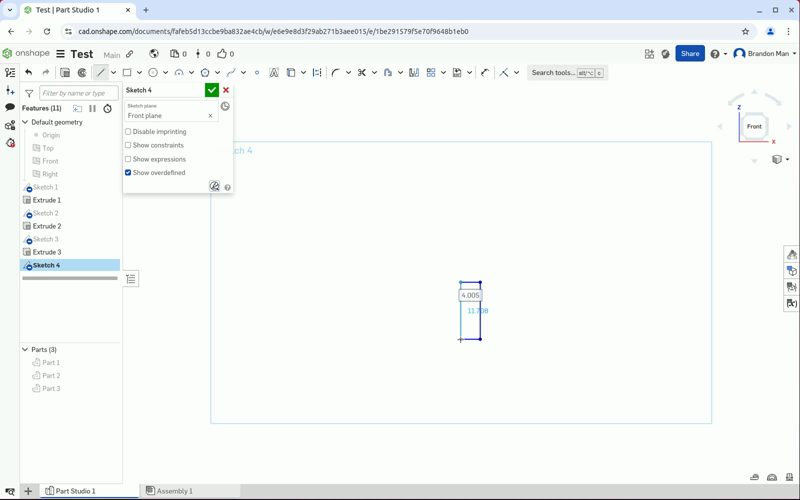
key_up(shift)
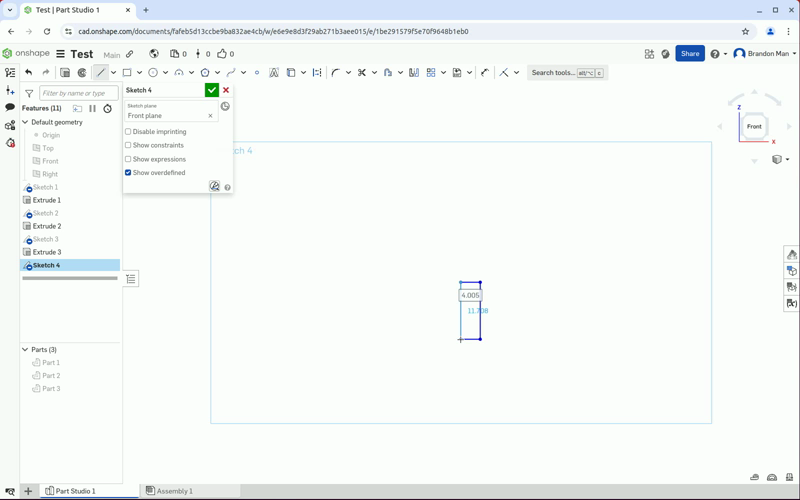
click(460, 339)
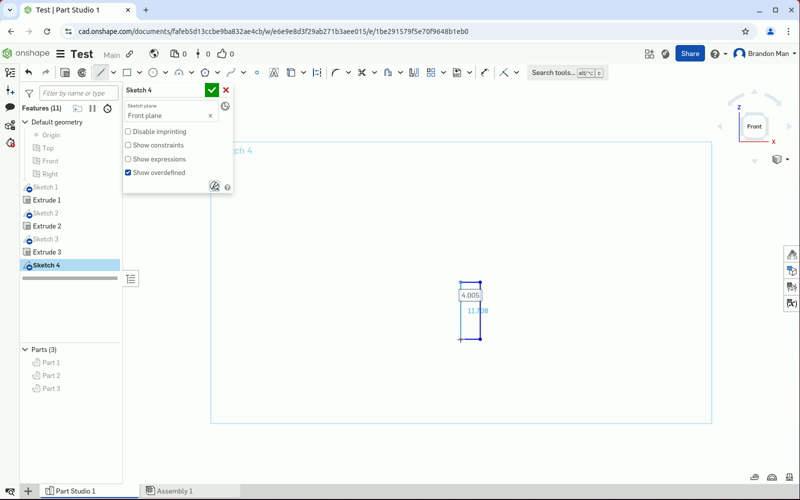
key(esc)
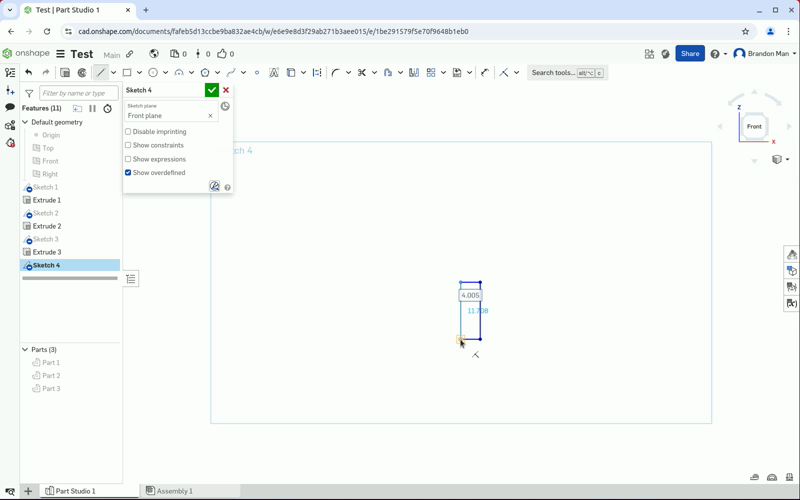
mouse_move(473, 331)
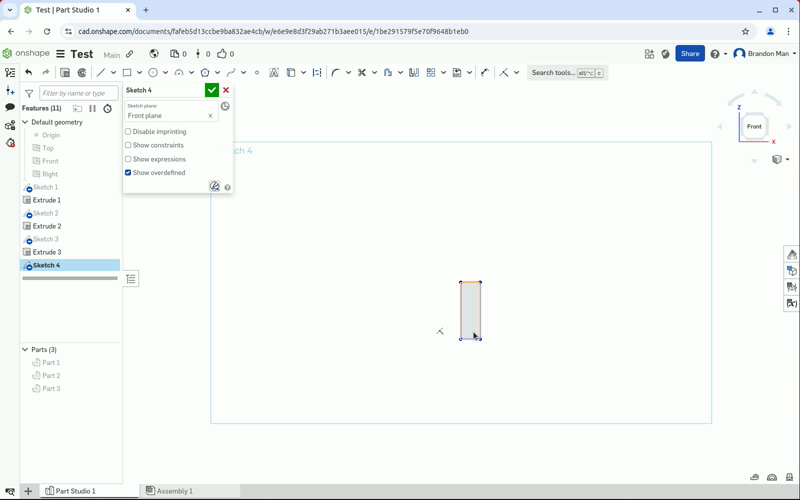
scroll(6)
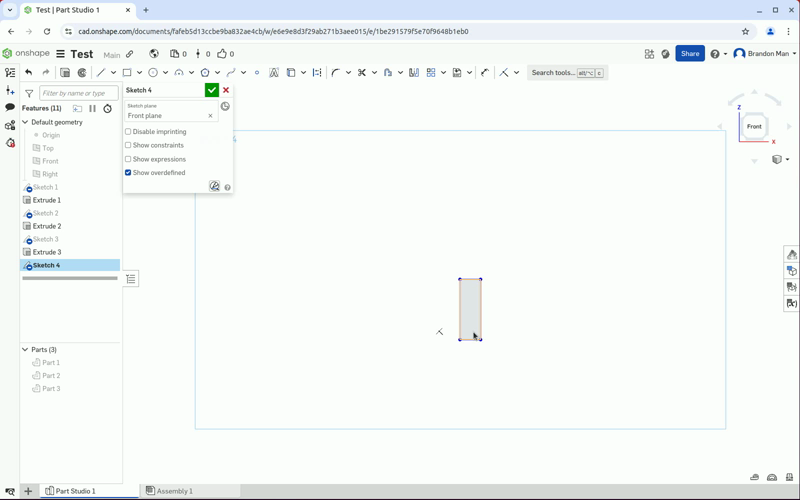
scroll(6)
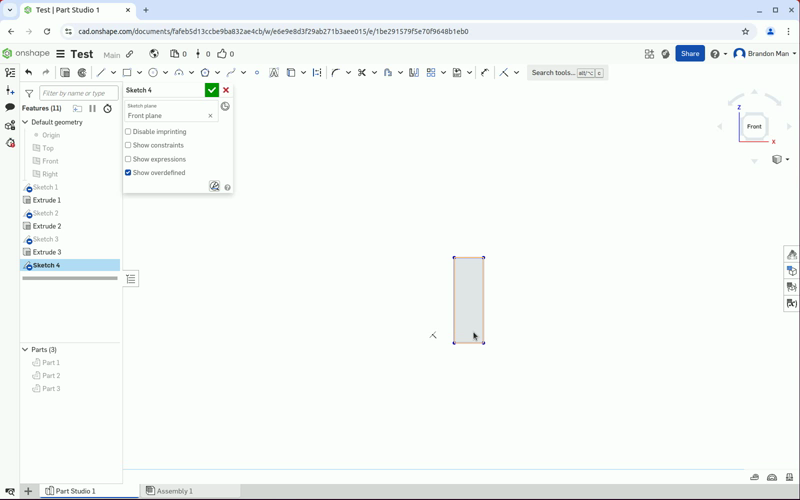
scroll(6)
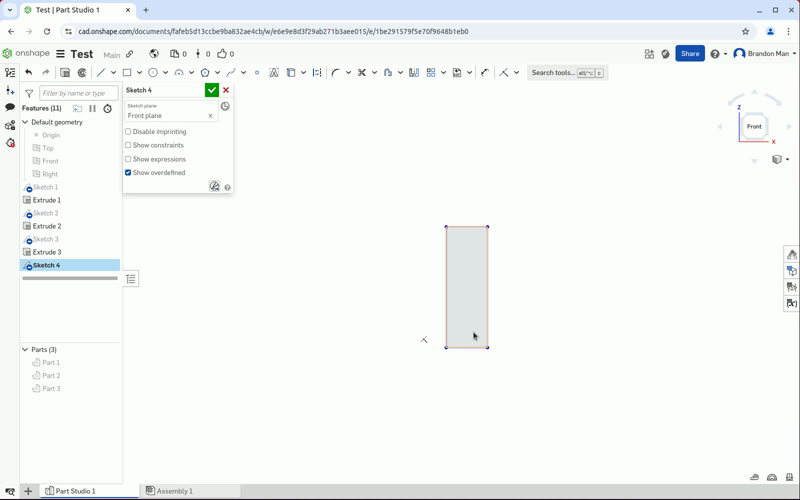
scroll(6)
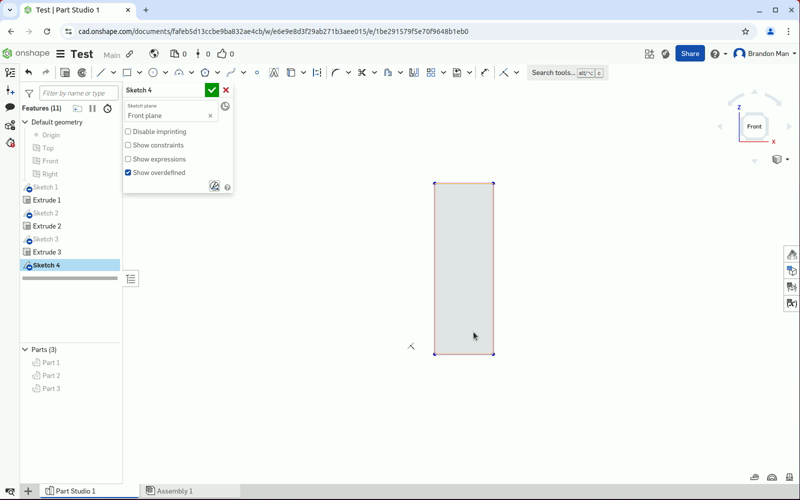
scroll(6)
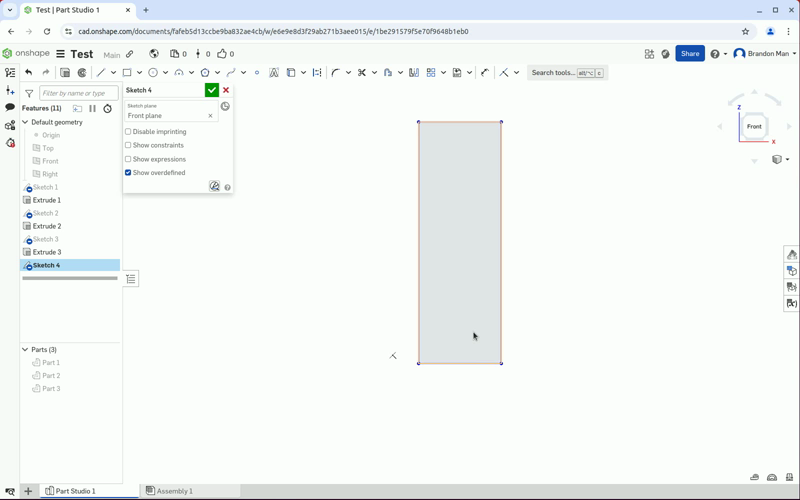
scroll(6)
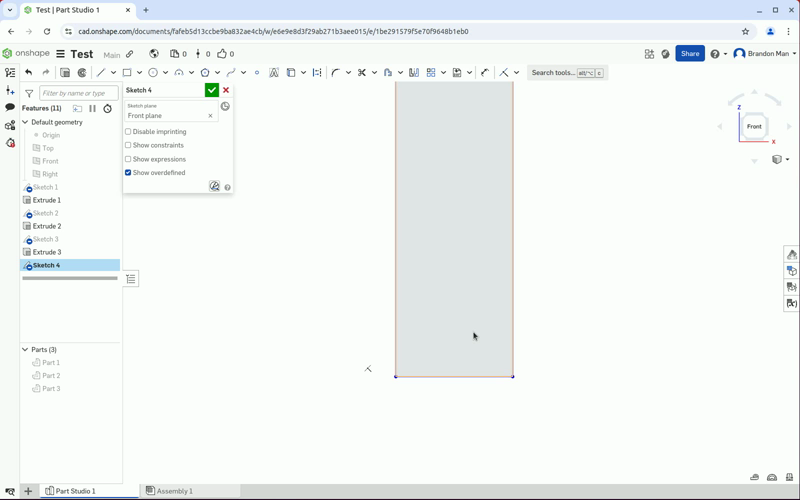
scroll(6)
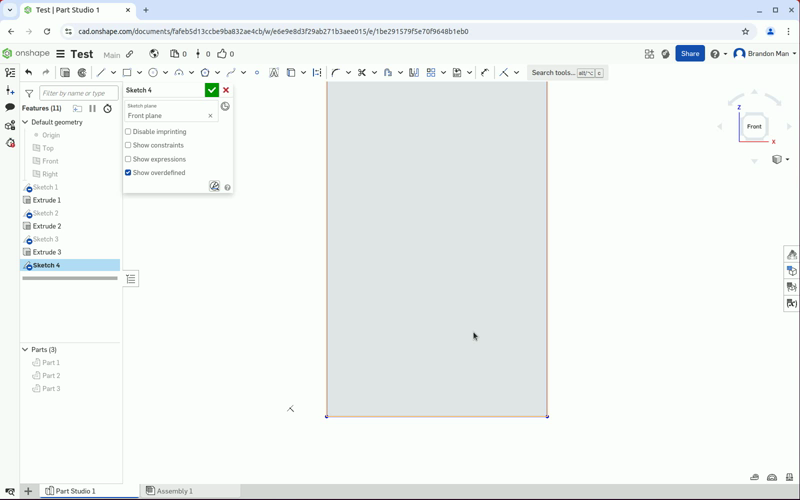
click(473, 331)
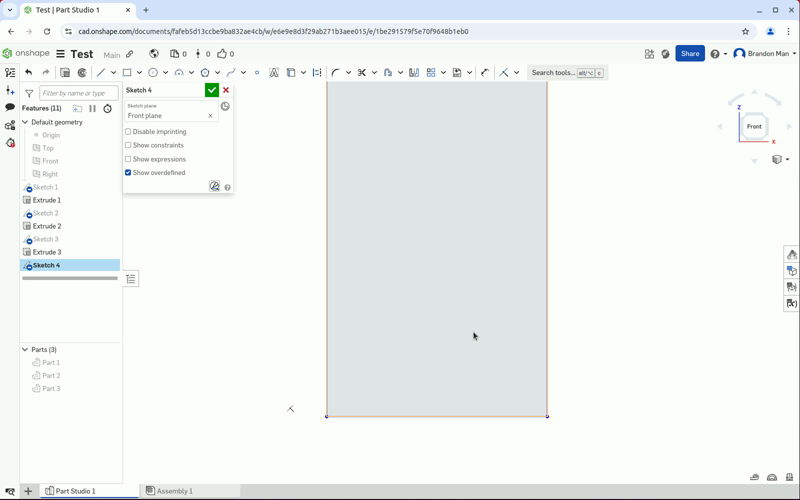
scroll(-6)
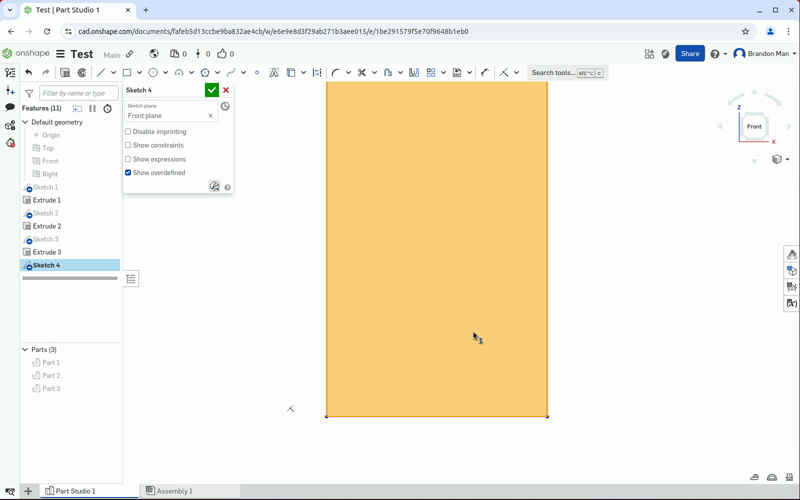
scroll(-6)
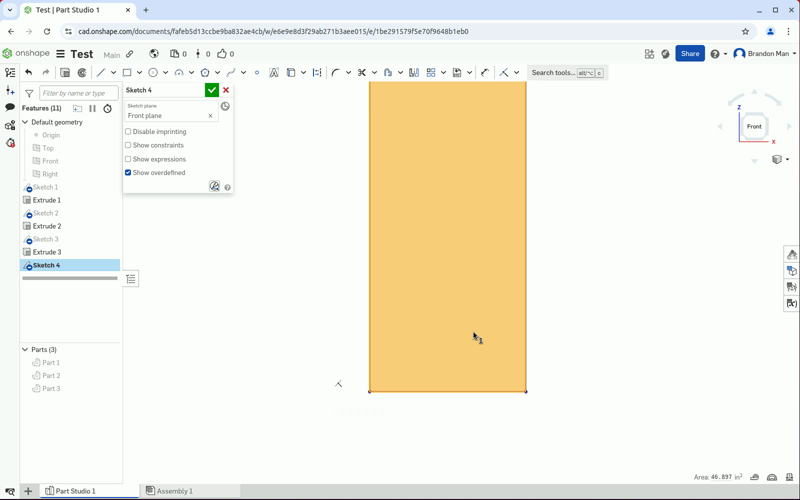
scroll(-6)
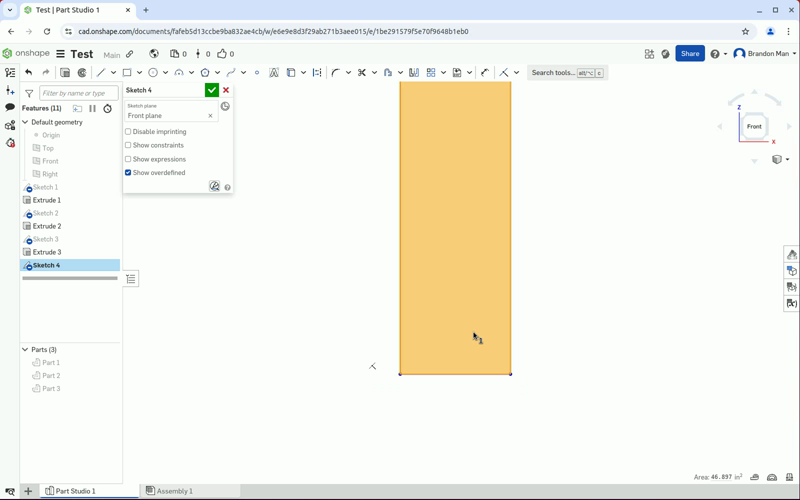
scroll(-6)
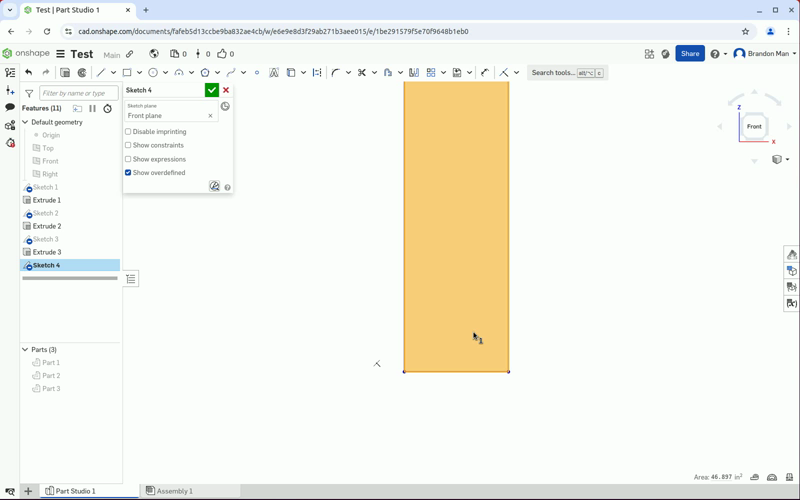
scroll(-6)
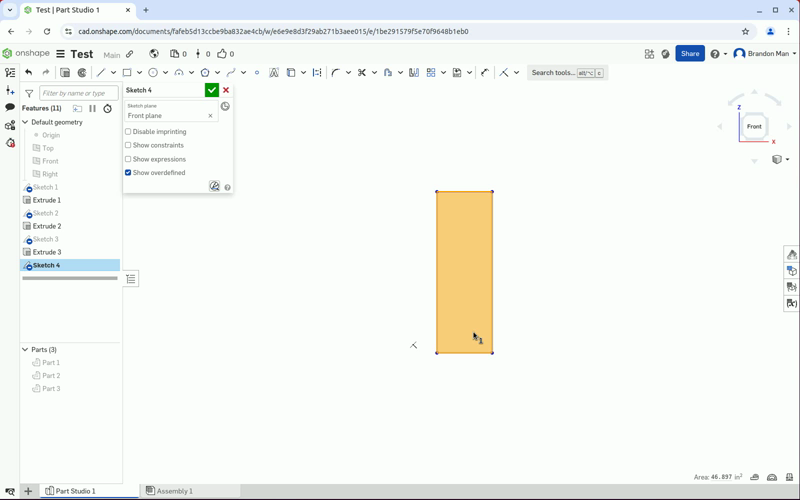
scroll(-6)
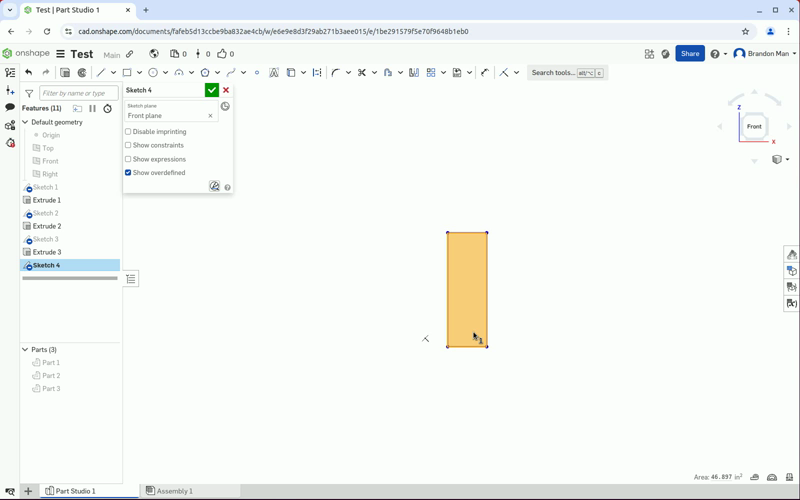
scroll(-6)
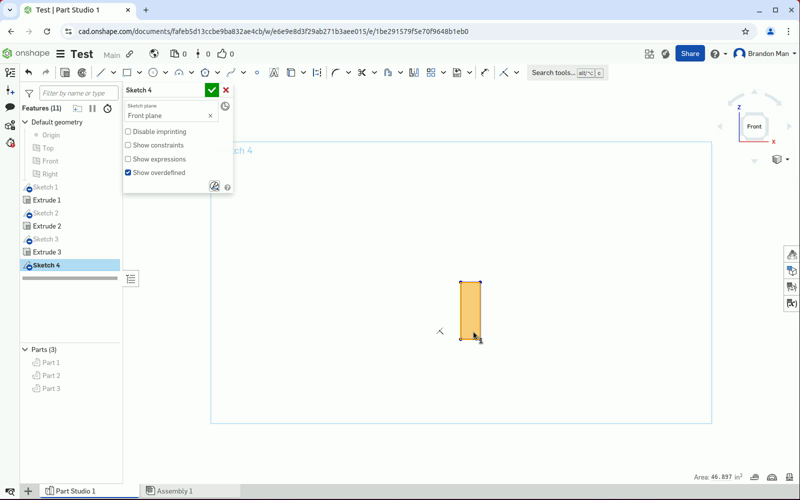
mouse_move(73, 352)
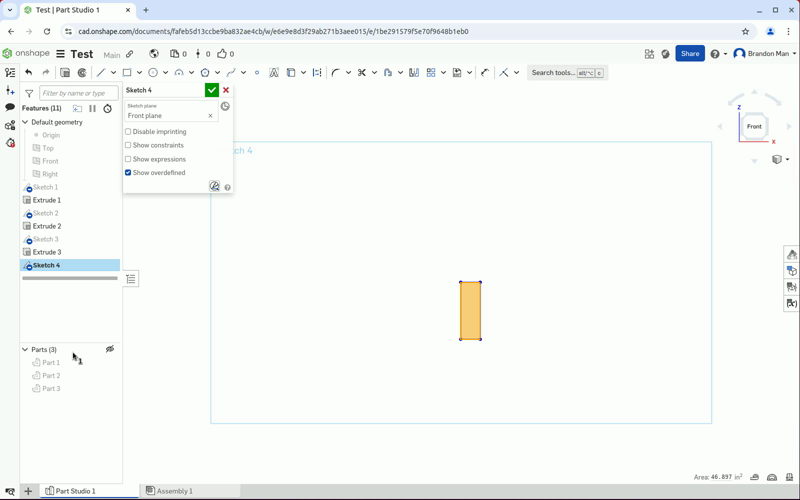
key(shift+y)
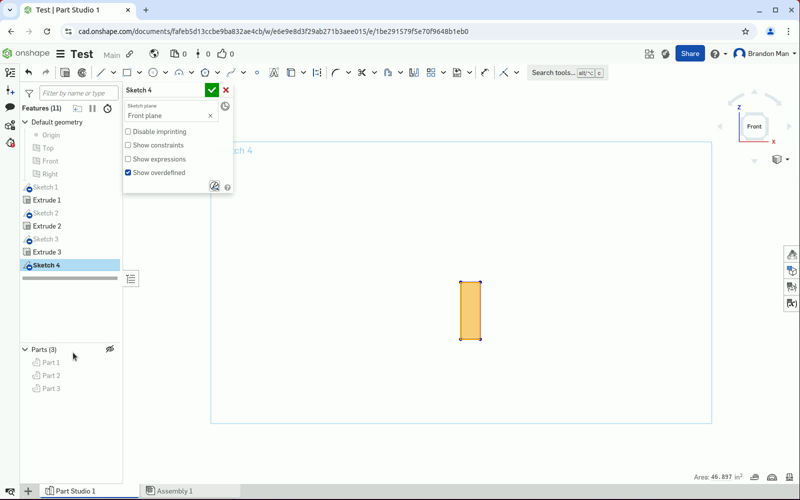
key(shift+e)
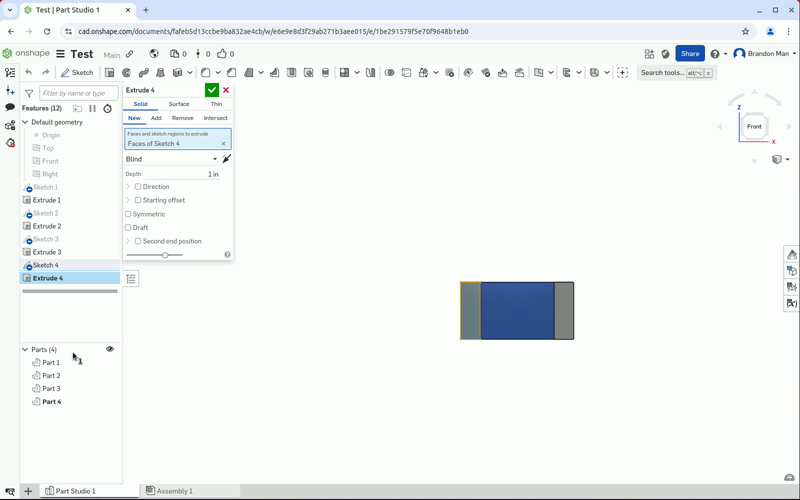
mouse_move(143, 106)
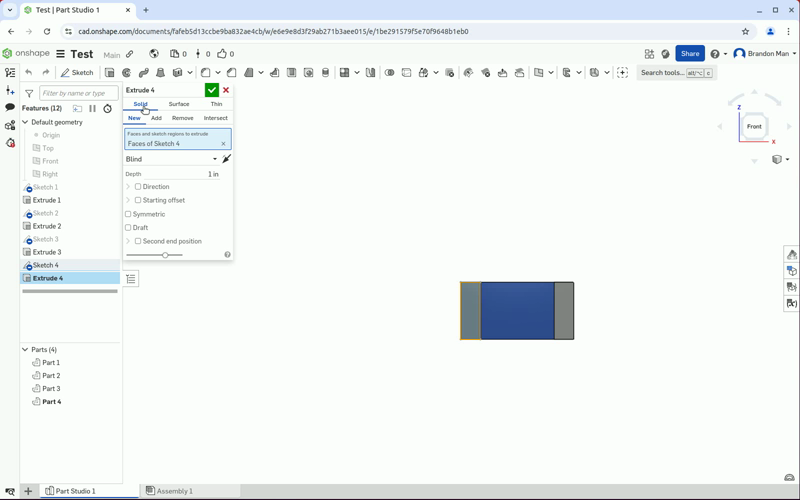
click(143, 106)
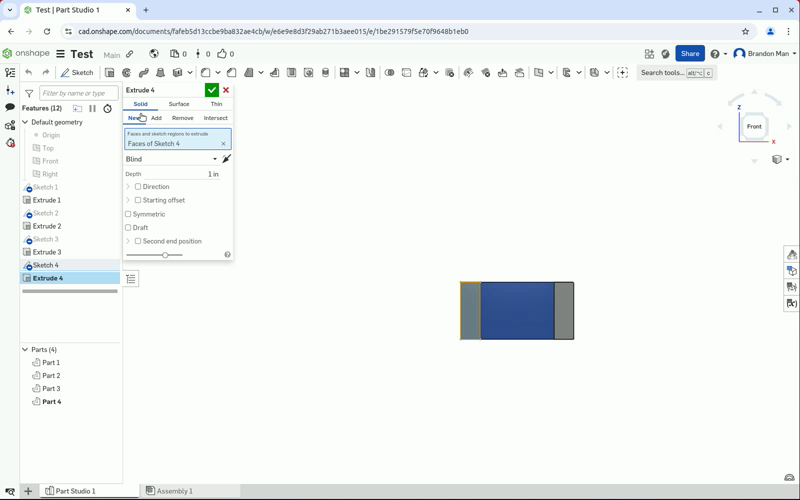
mouse_move(137, 120)
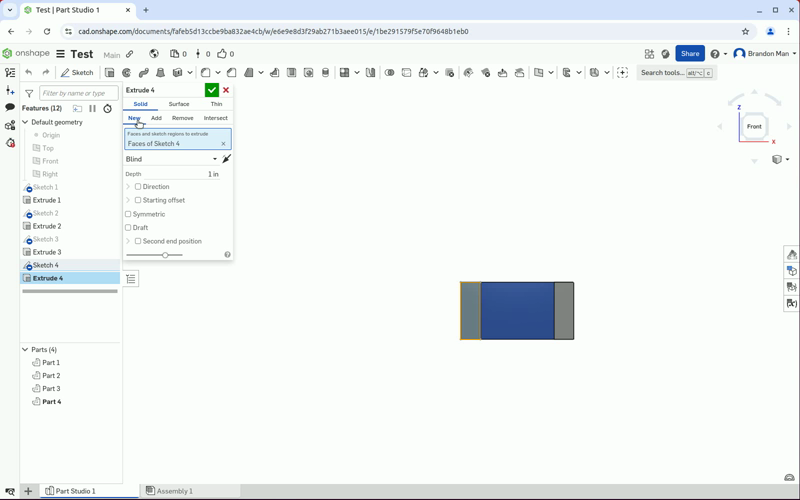
click(137, 120)
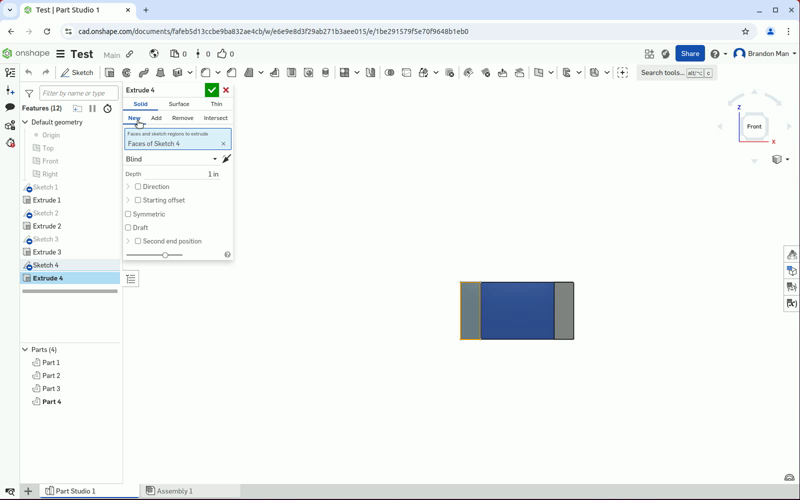
key(tab, 4)
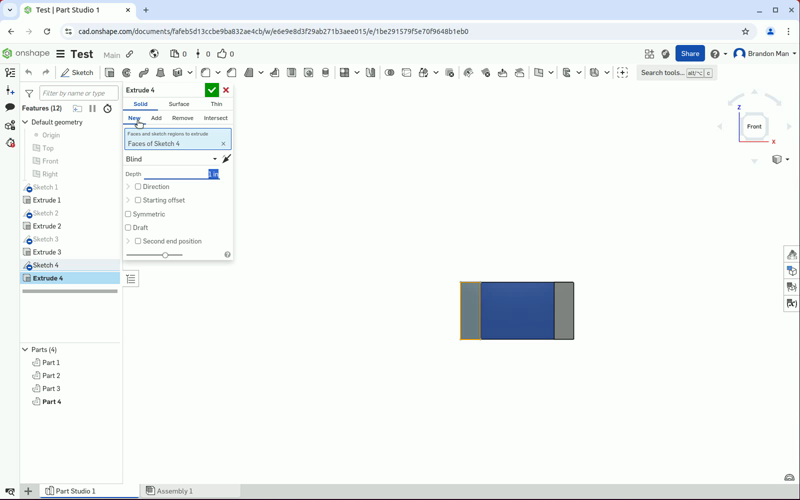
text(-3.851)
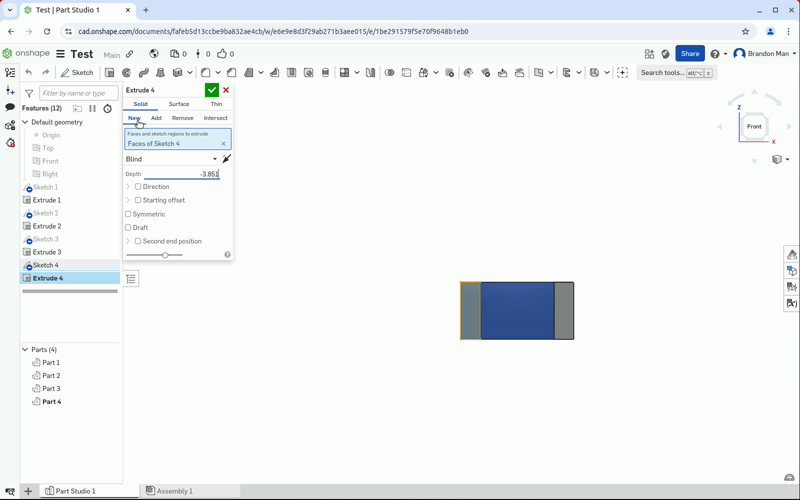
key(enter)
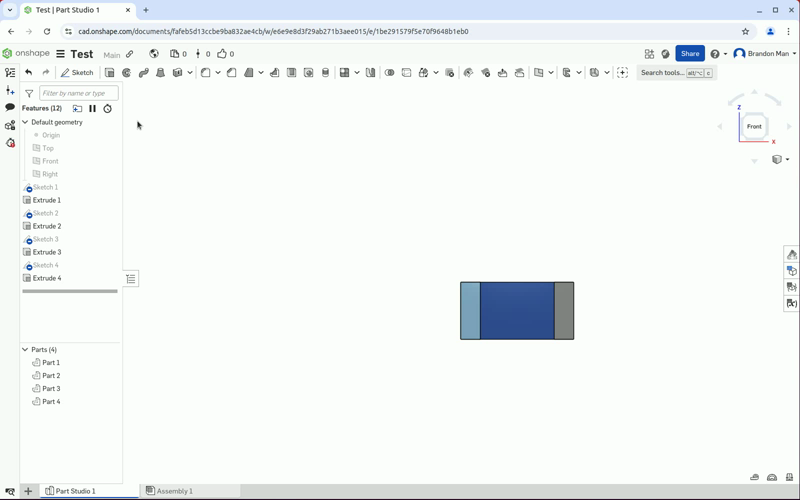
key(shift+h)
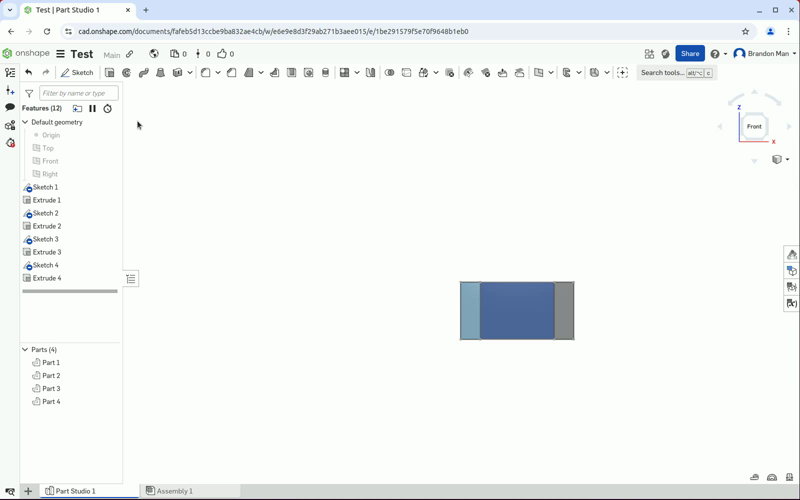
key(shift+h)
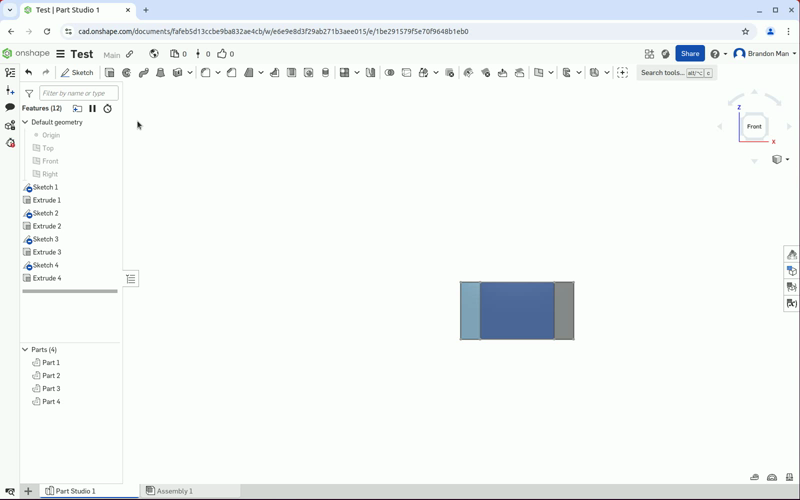
key(shift+7)
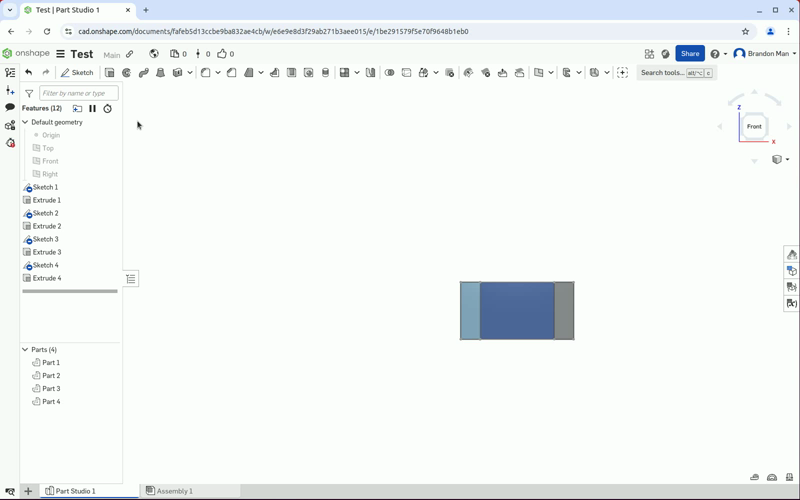
key(left, 2)
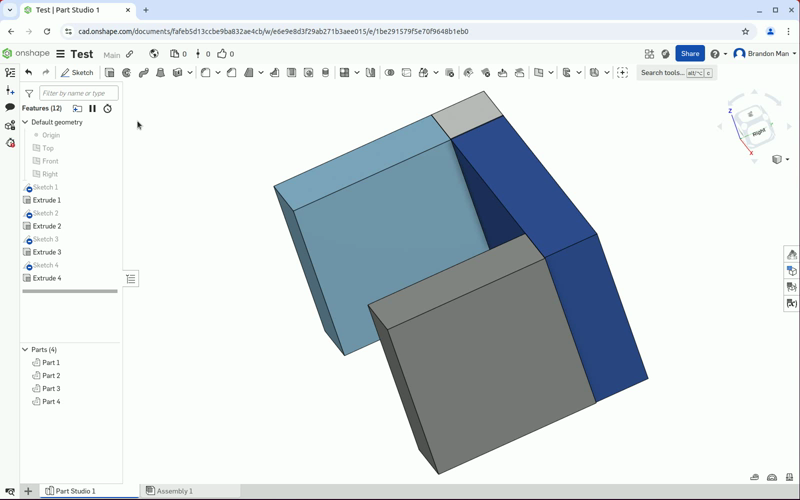
key(down, 2)
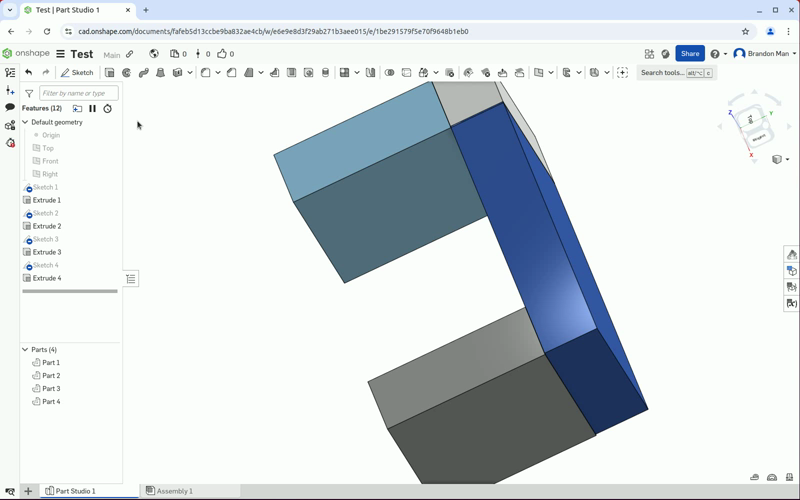
key(up, 2)
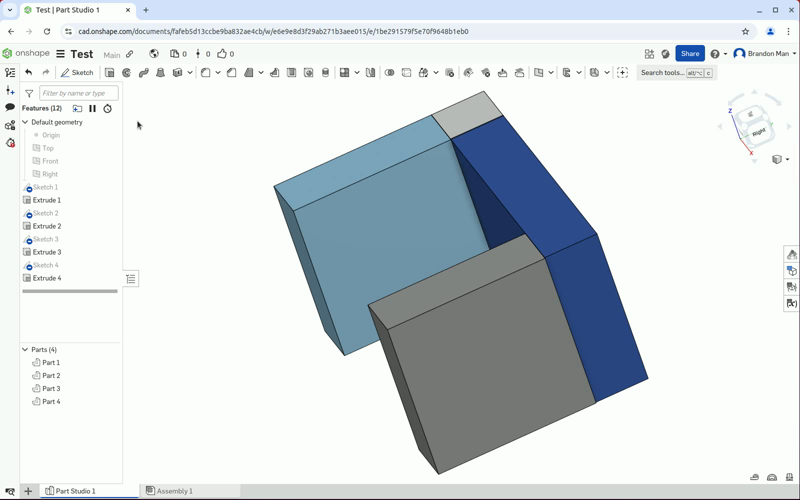
key(right, 2)
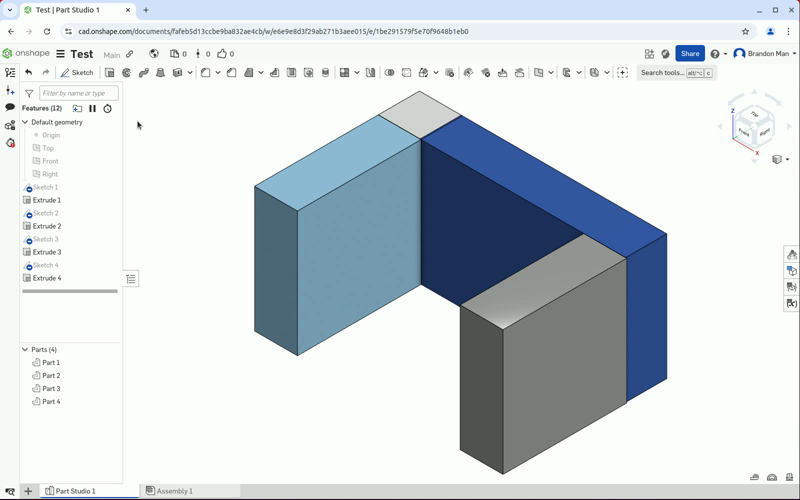
mouse_move(73, 189)
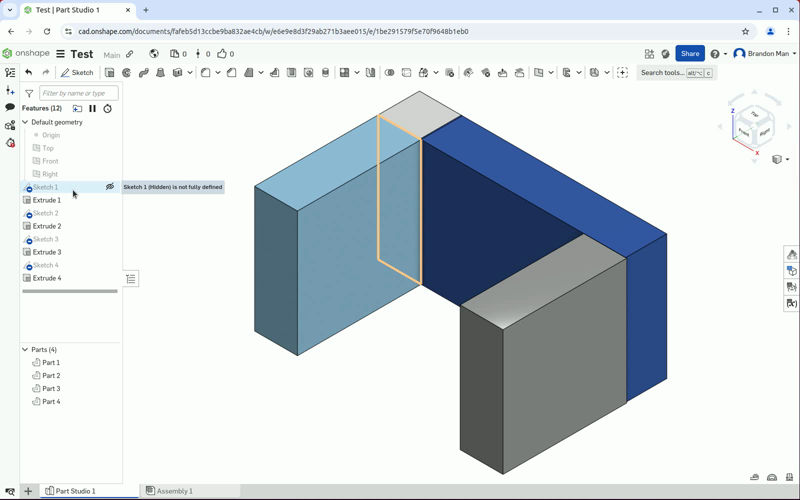
click(73, 189)